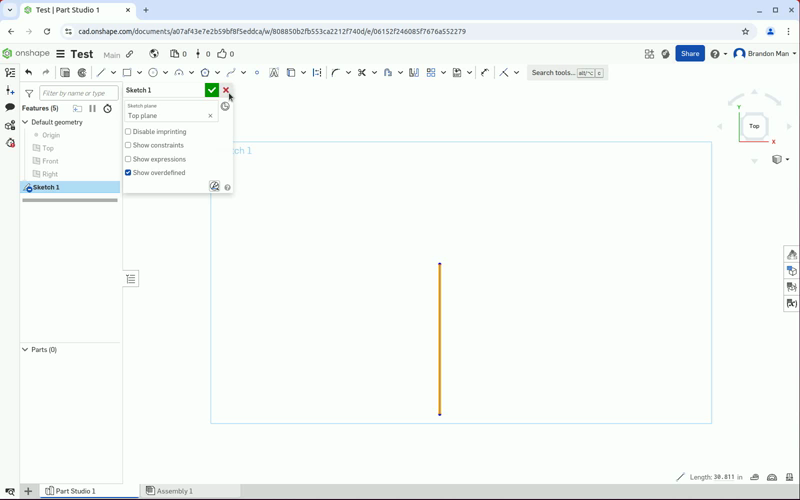
key(shift+h)
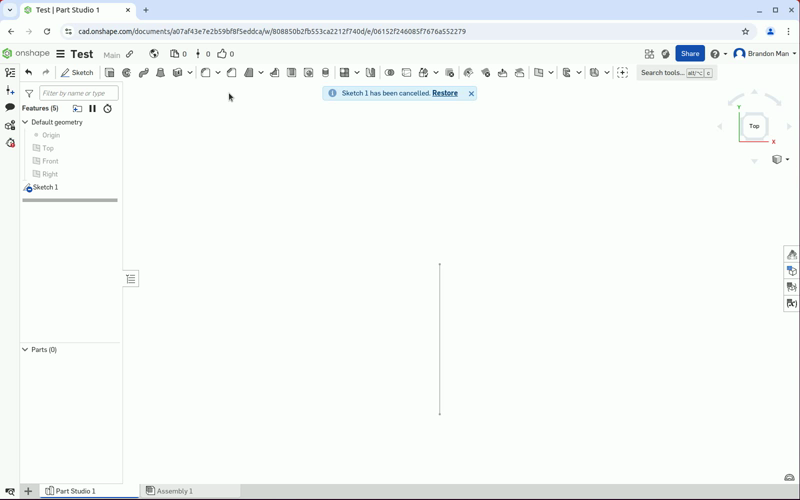
mouse_move(73, 352)
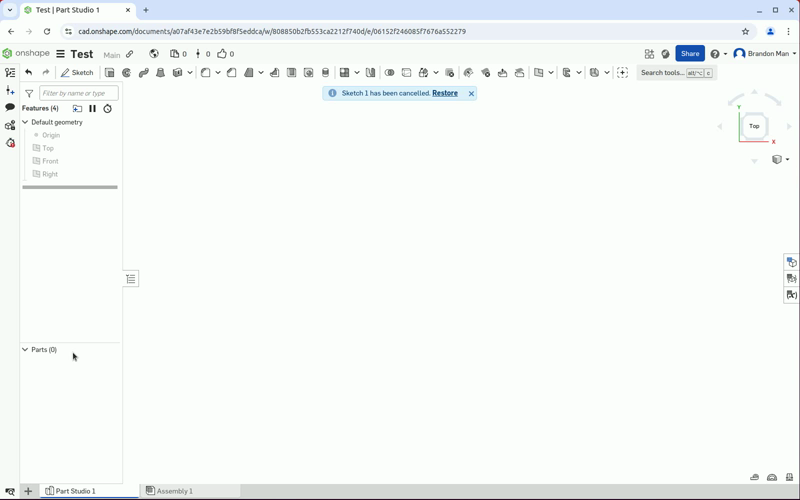
key(y)
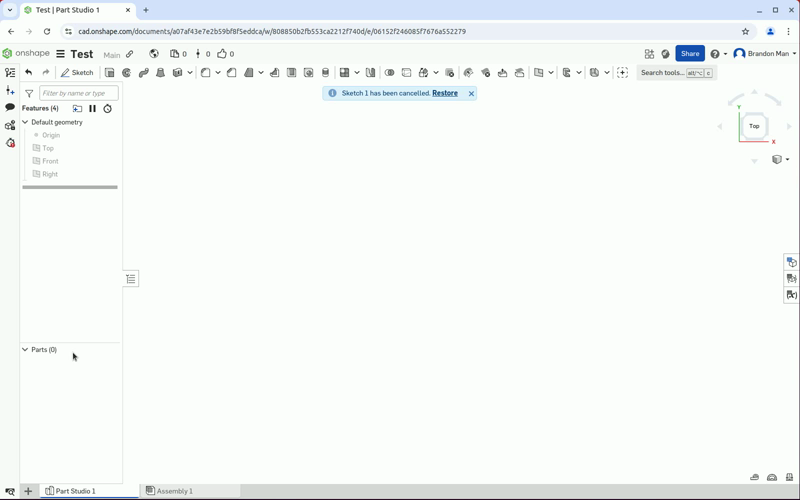
key(shift+p)
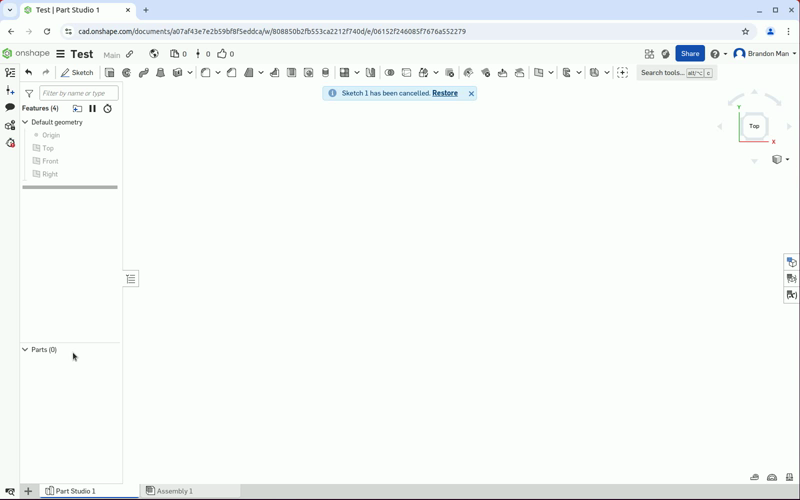
key(space)
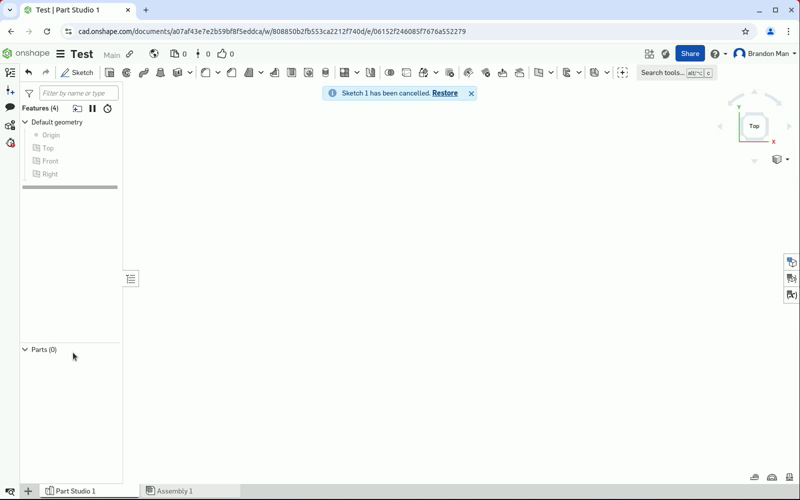
key_down(shift)
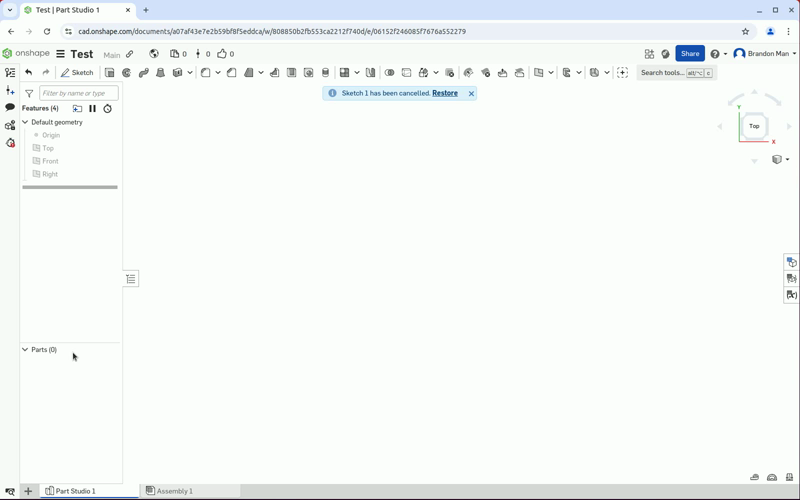
key(up)
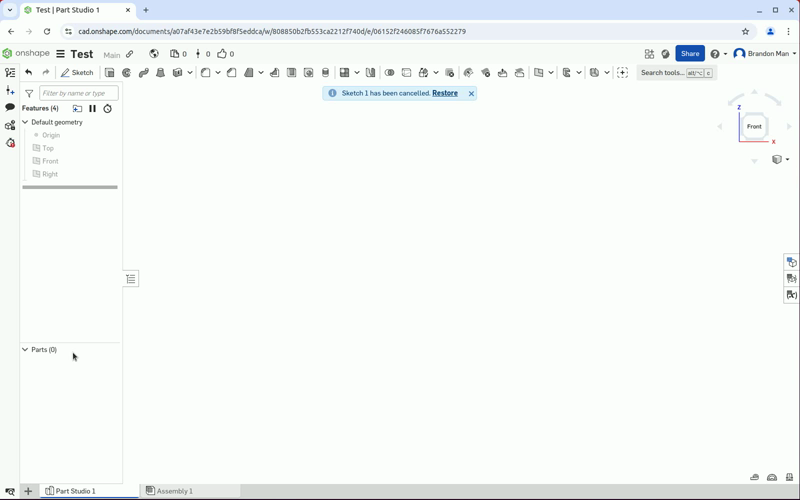
key_up(shift)
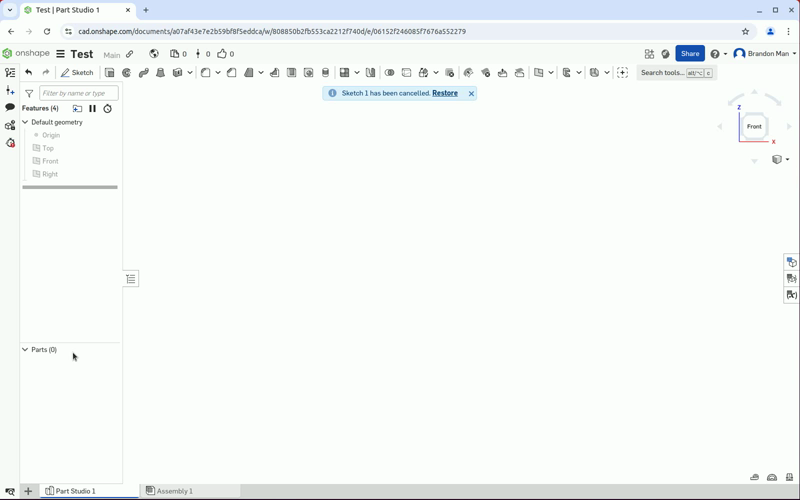
mouse_move(73, 352)
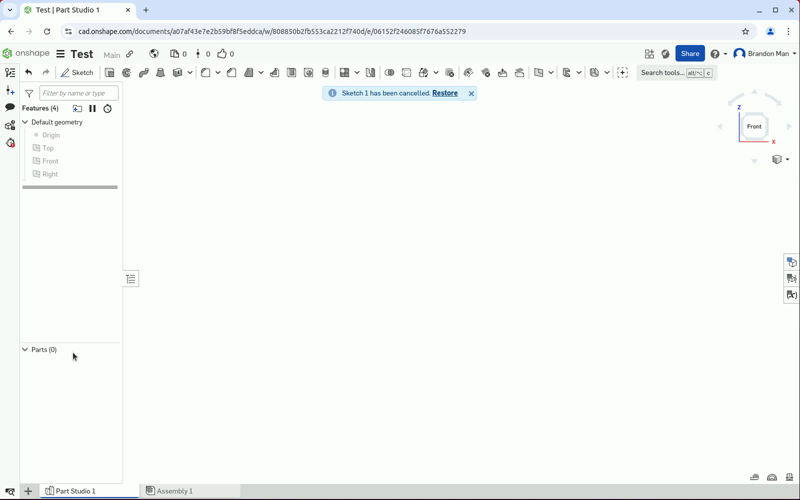
key(shift+y)
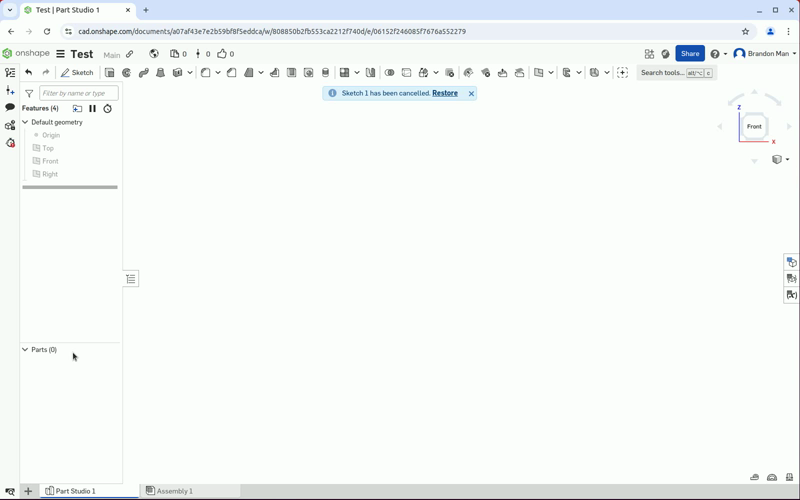
key(shift+s)
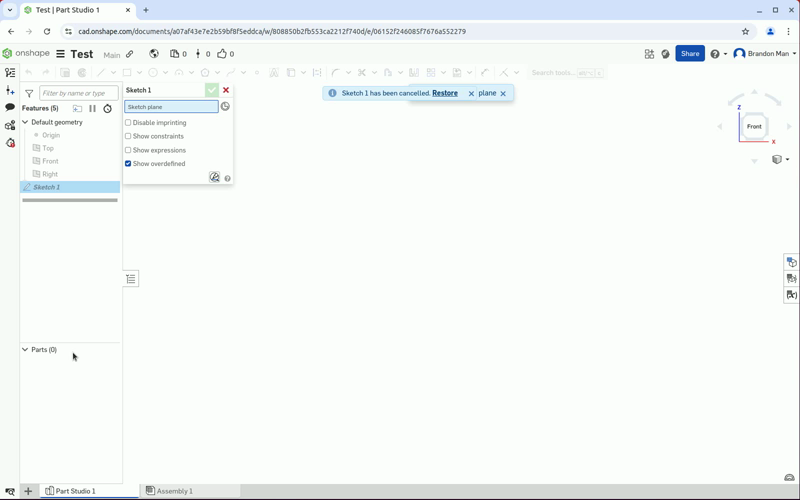
mouse_move(73, 163)
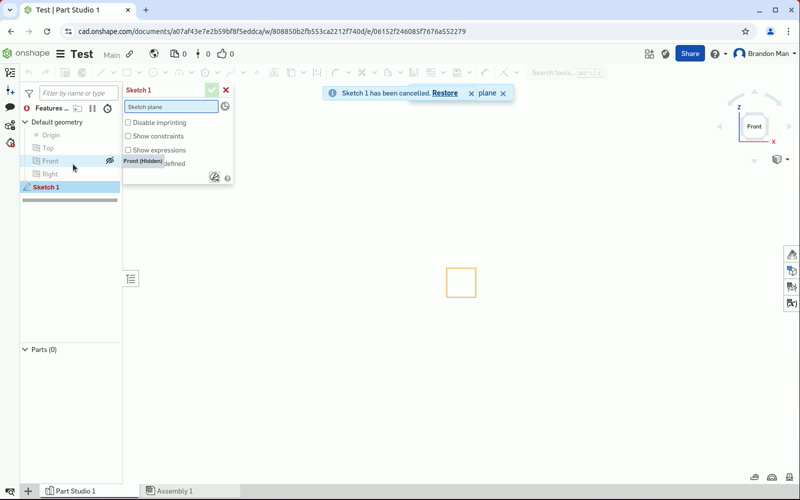
click(73, 163)
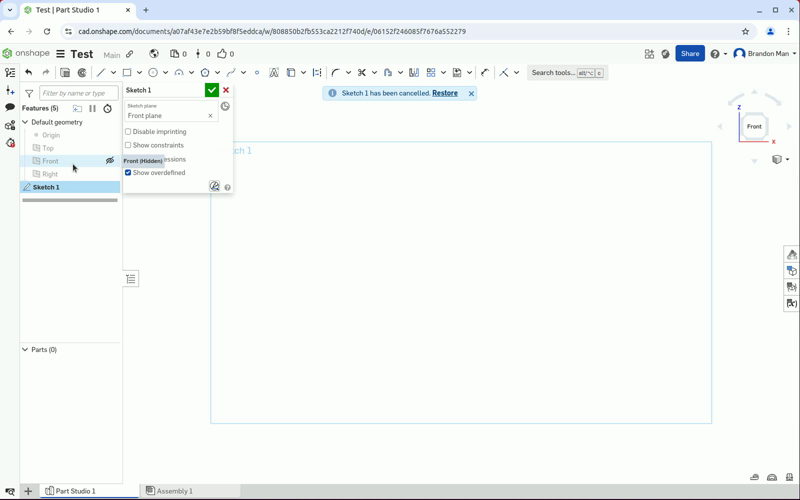
mouse_move(73, 352)
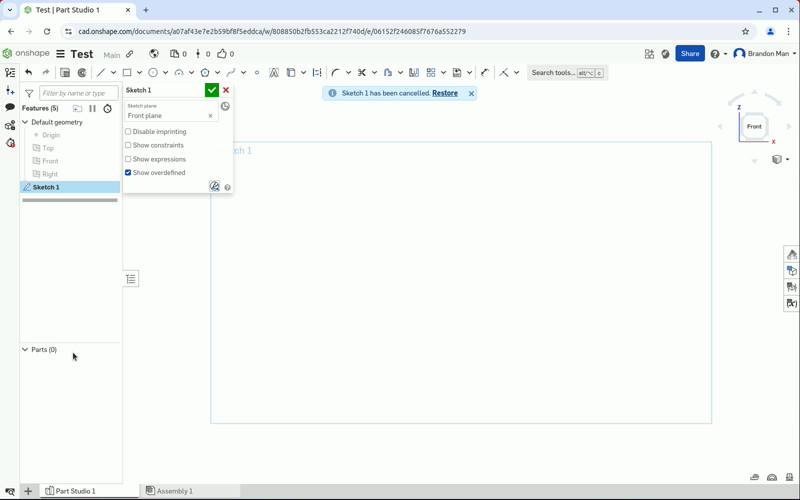
key(y)
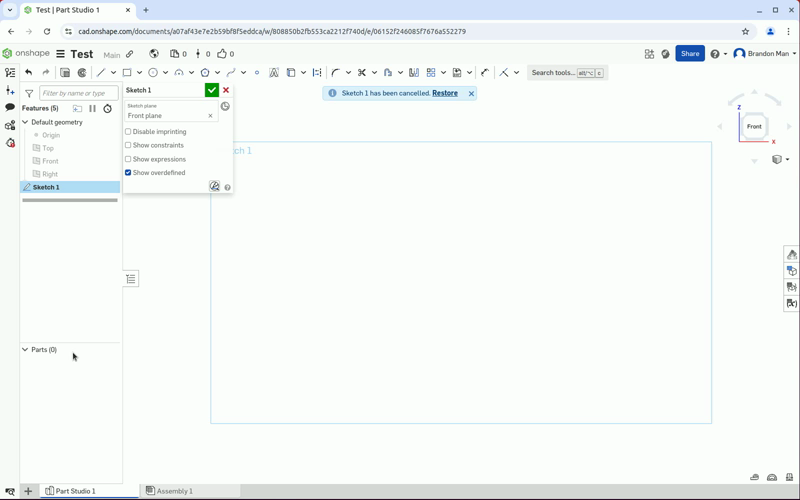
key(l)
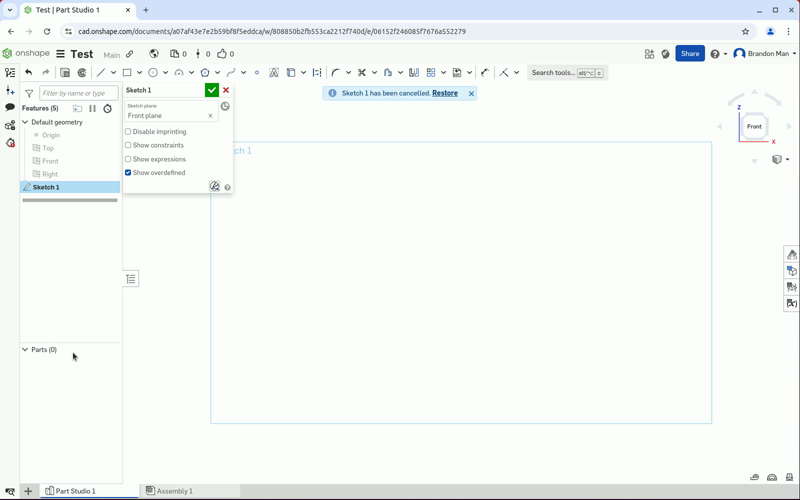
key_down(shift)
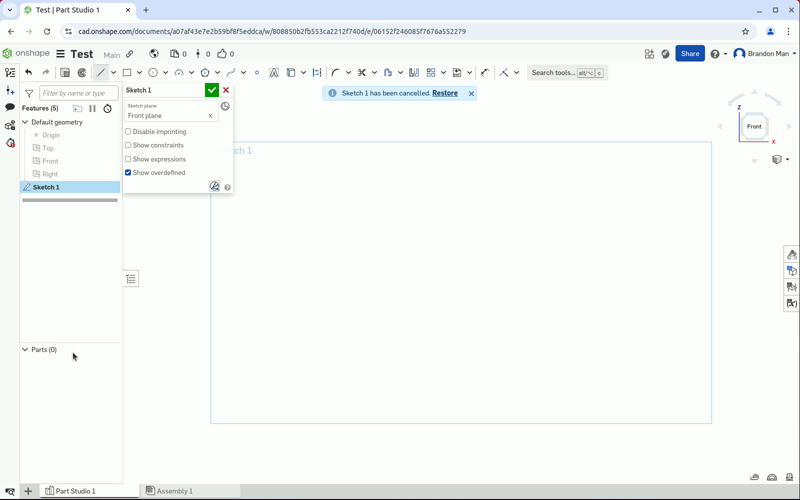
mouse_move(348, 330)
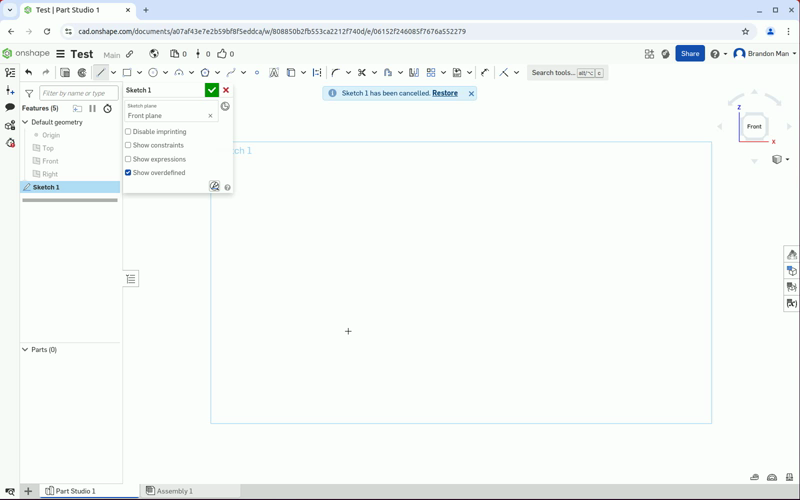
click(348, 330)
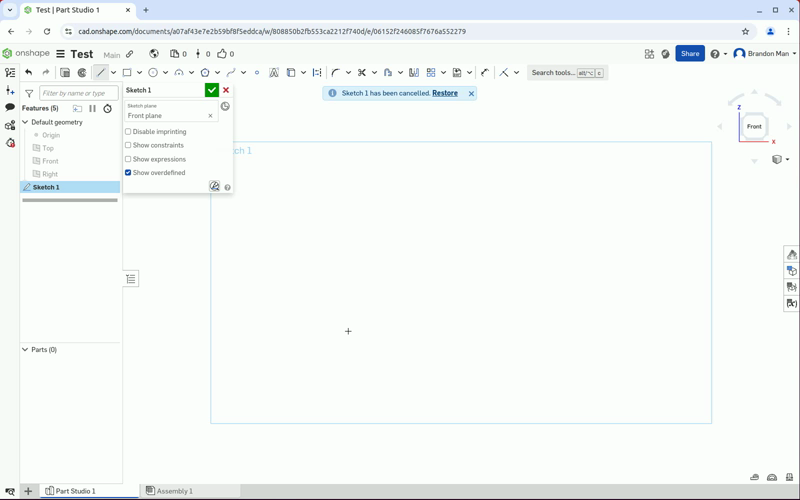
key_up(shift)
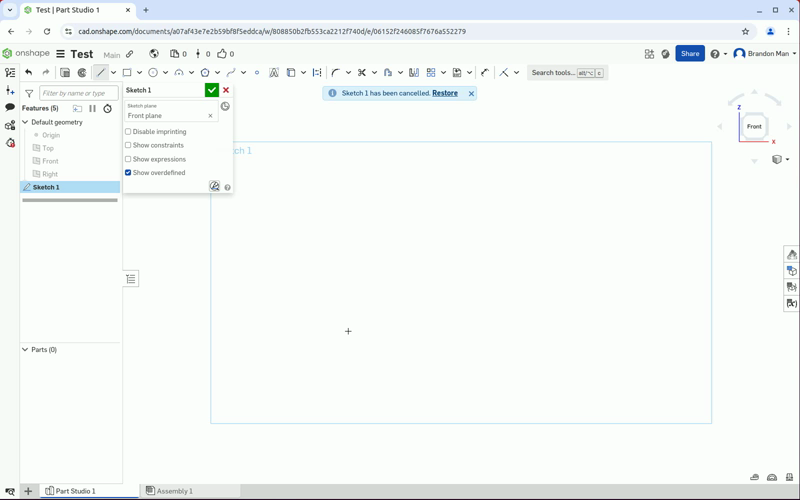
key_down(shift)
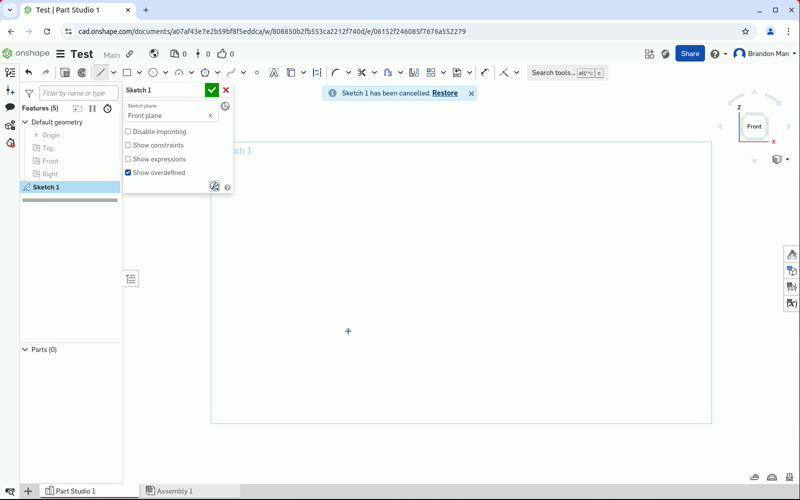
mouse_move(572, 330)
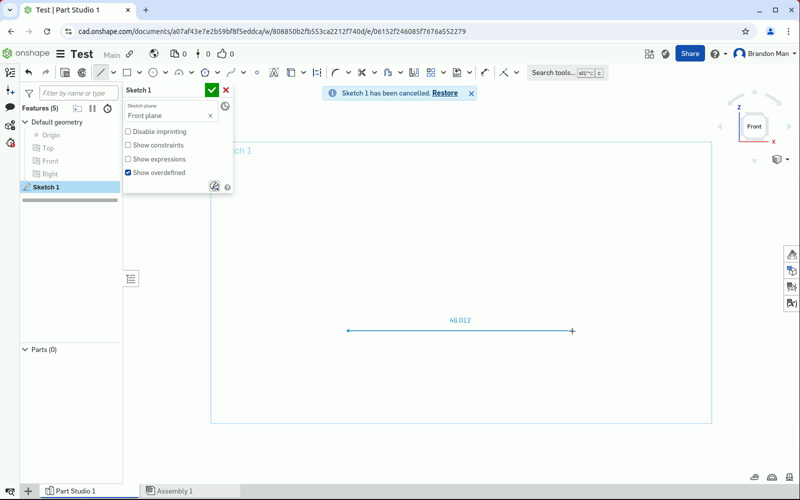
click(572, 330)
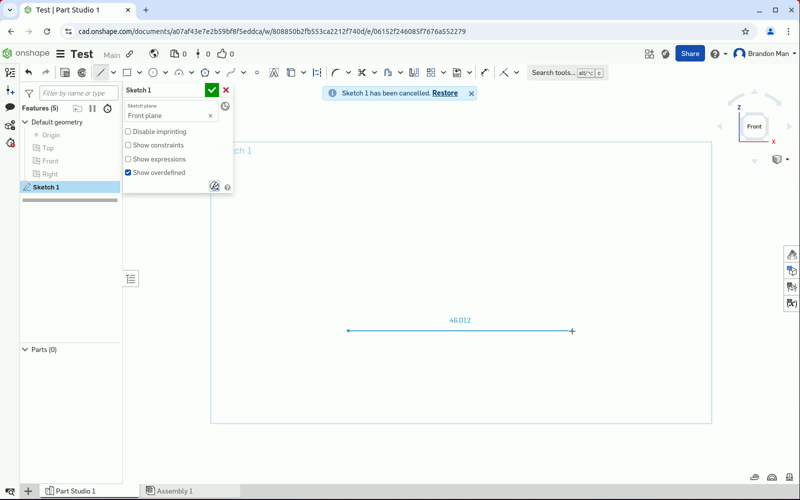
key_up(shift)
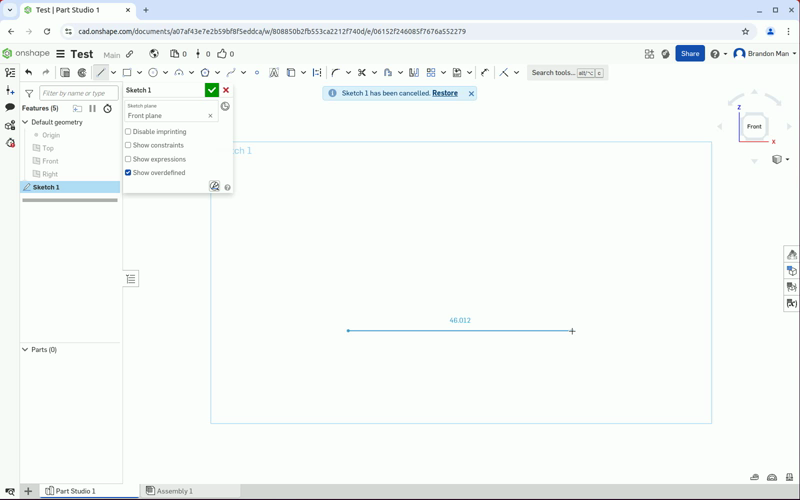
key_down(shift)
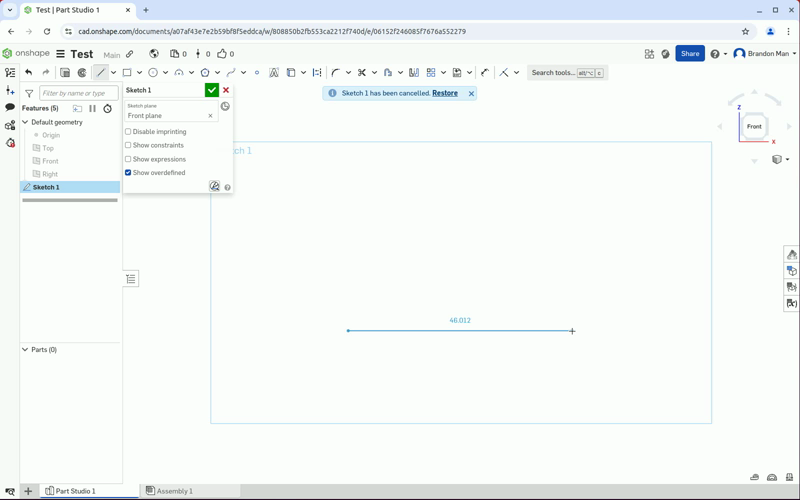
mouse_move(572, 234)
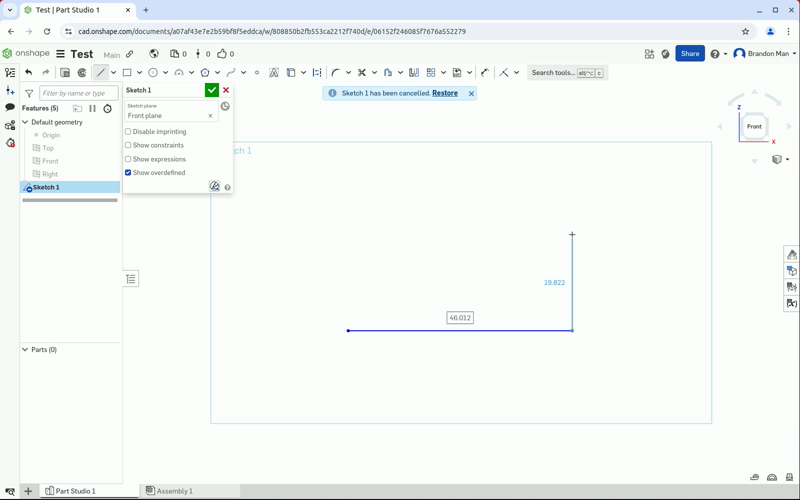
click(572, 234)
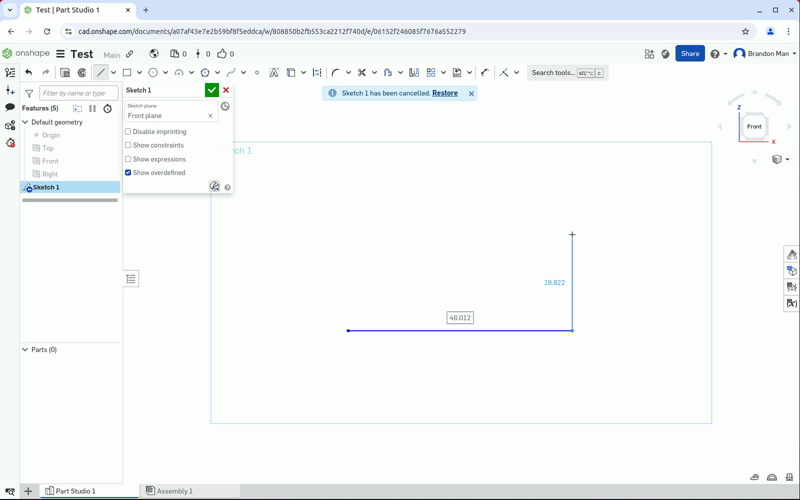
key_up(shift)
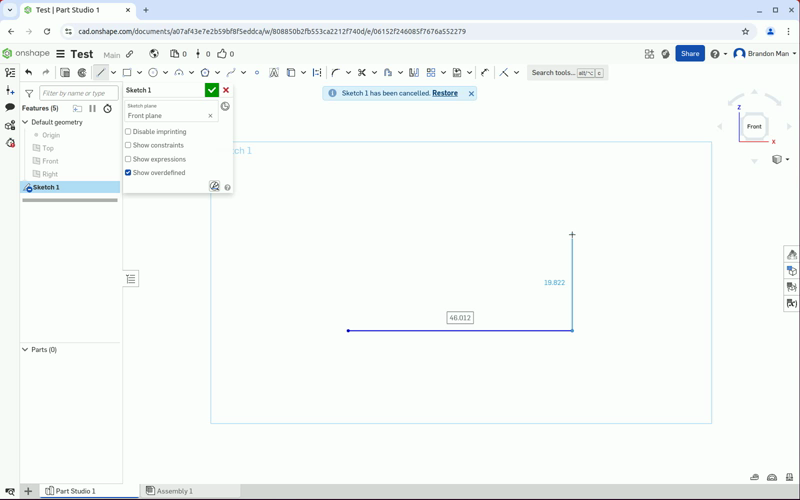
key_down(shift)
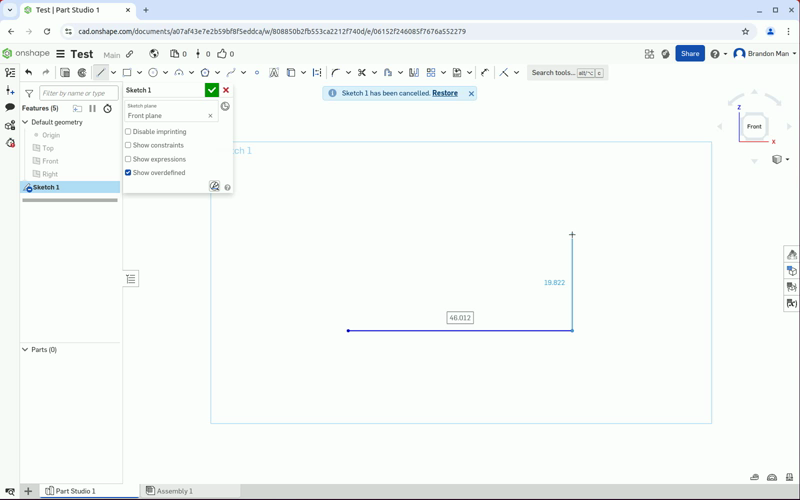
mouse_move(348, 234)
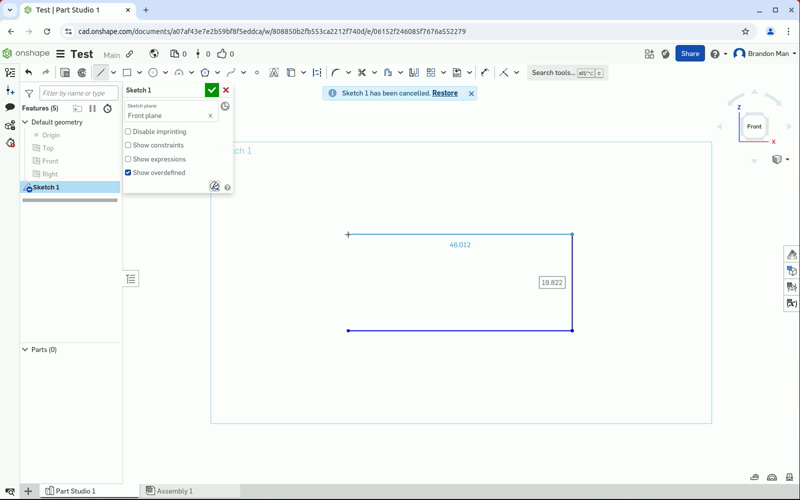
click(348, 234)
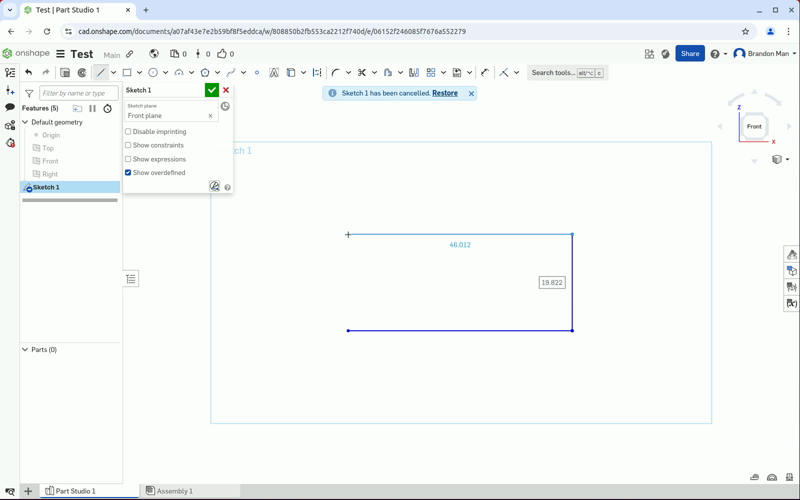
key_up(shift)
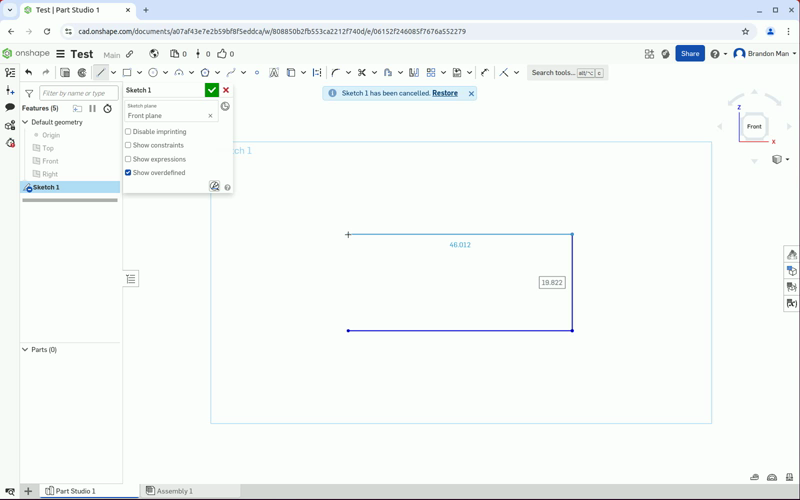
key_down(shift)
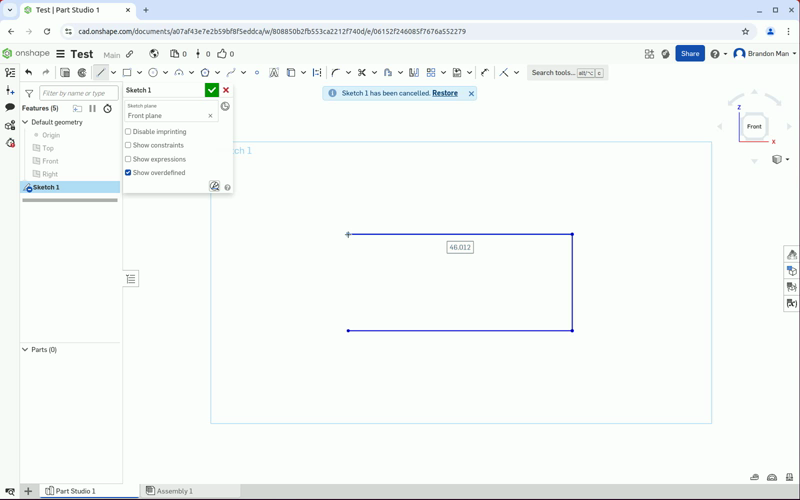
mouse_move(348, 330)
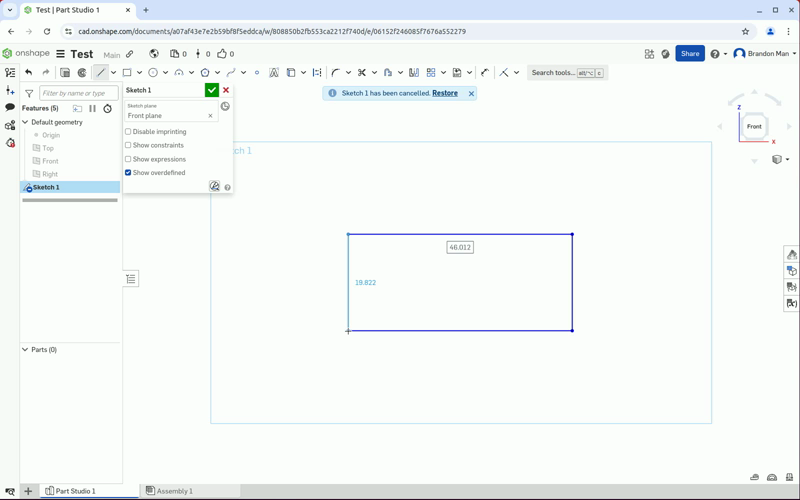
key_up(shift)
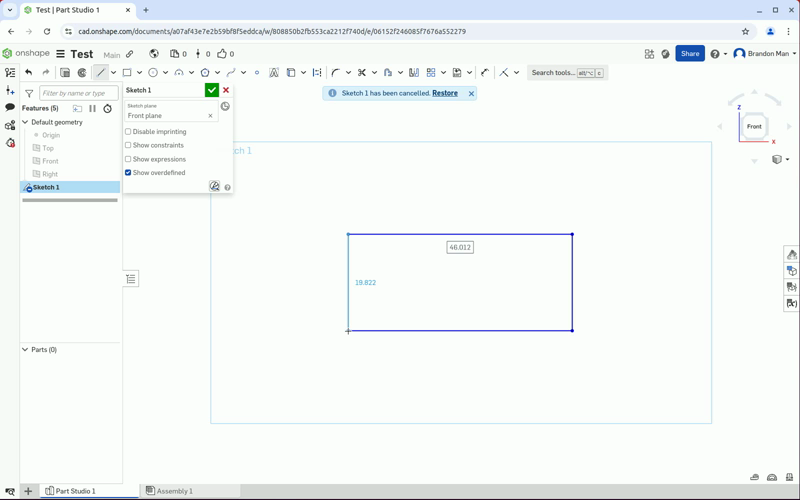
click(348, 330)
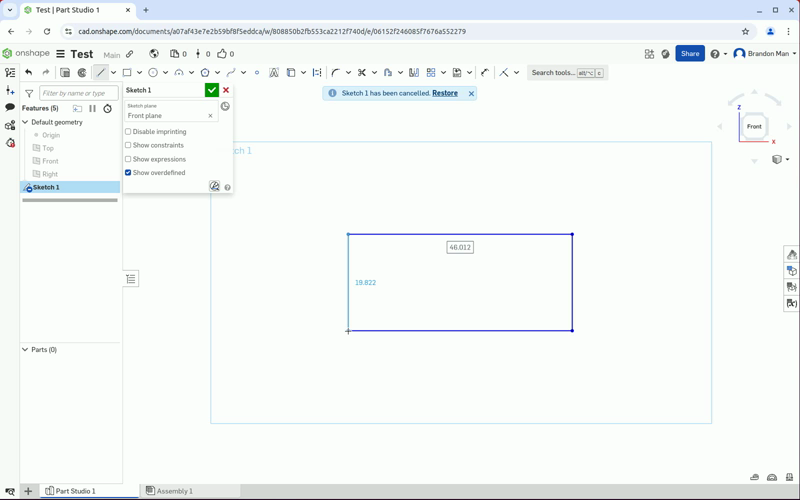
key(esc)
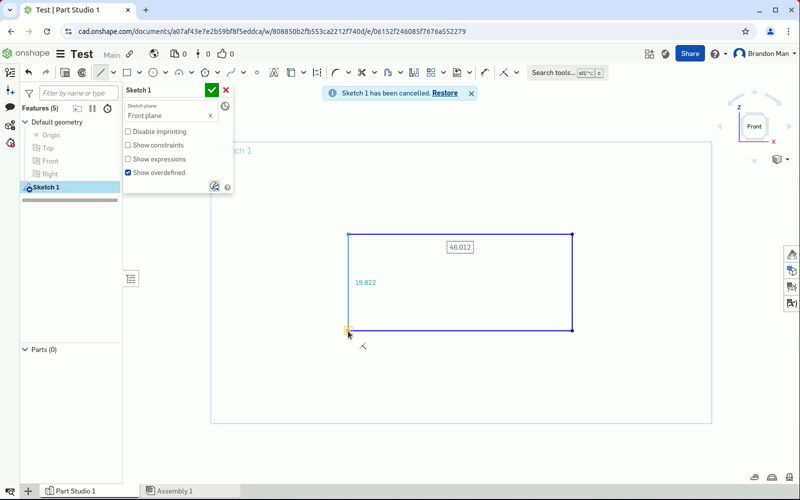
mouse_move(408, 267)
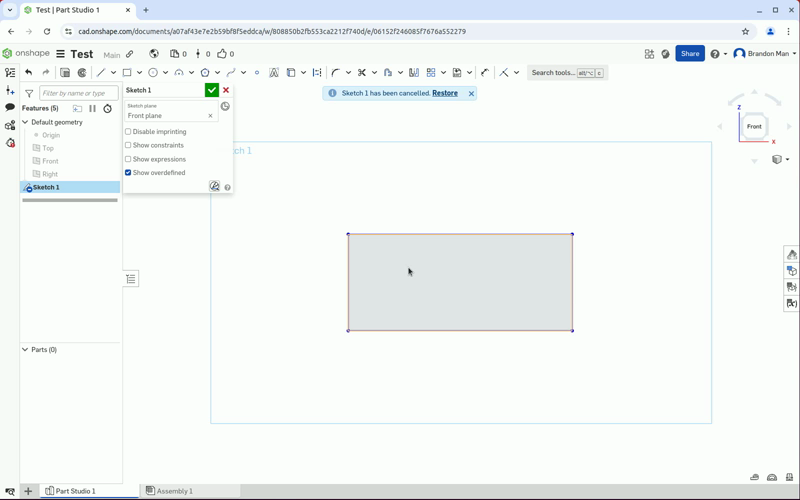
click(408, 267)
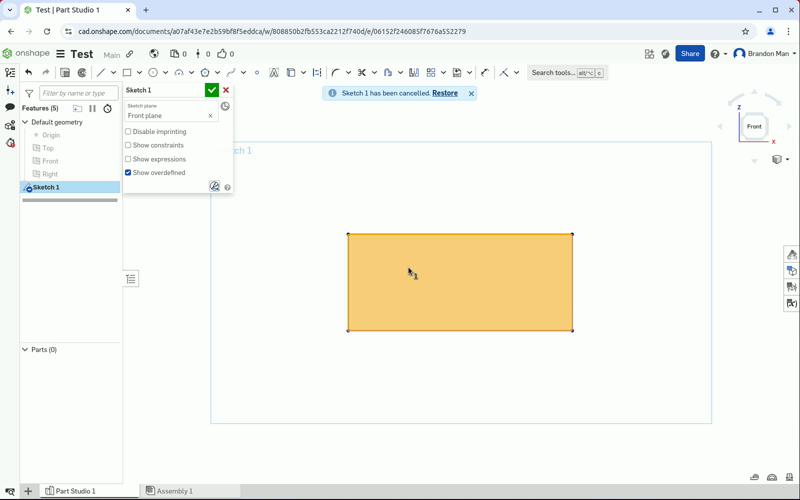
mouse_move(73, 352)
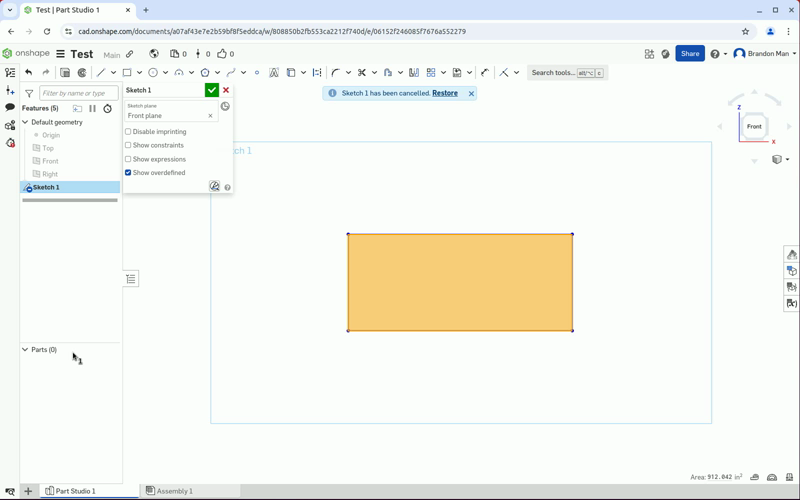
key(shift+y)
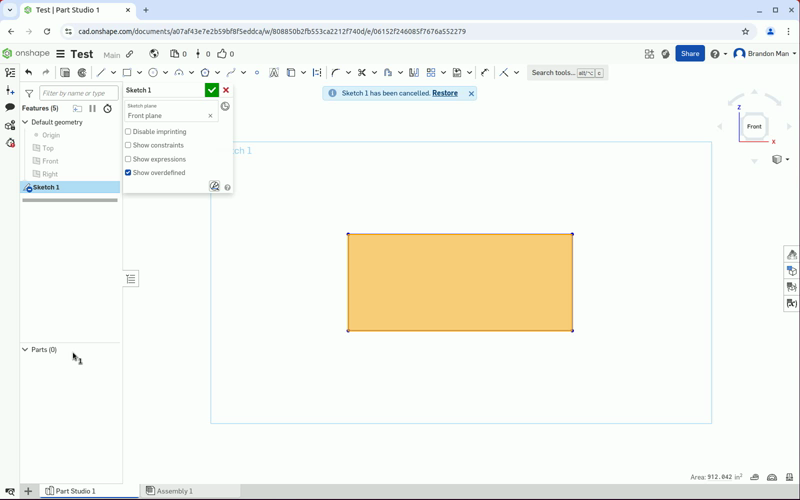
key(shift+e)
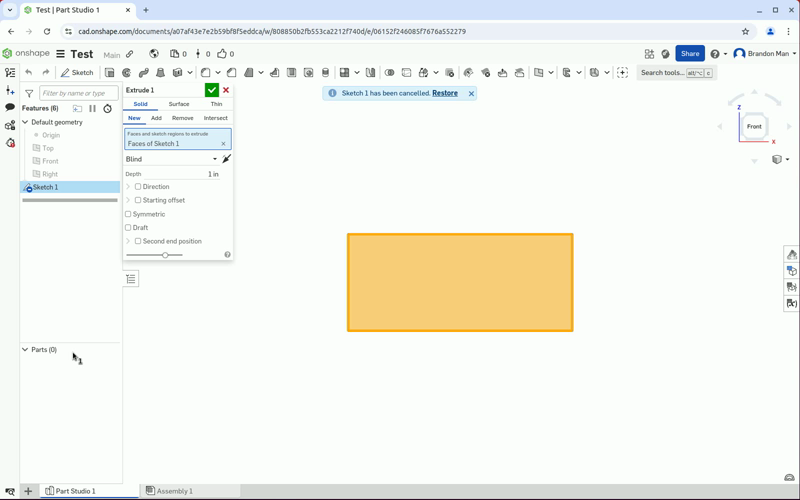
mouse_move(143, 106)
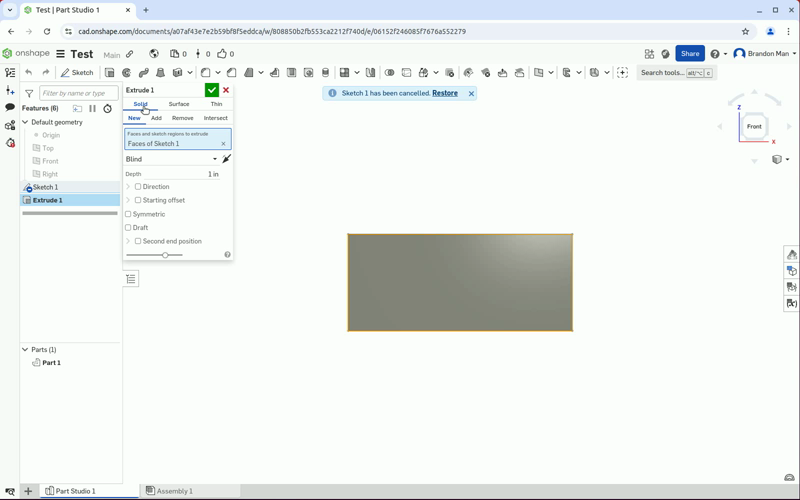
click(143, 106)
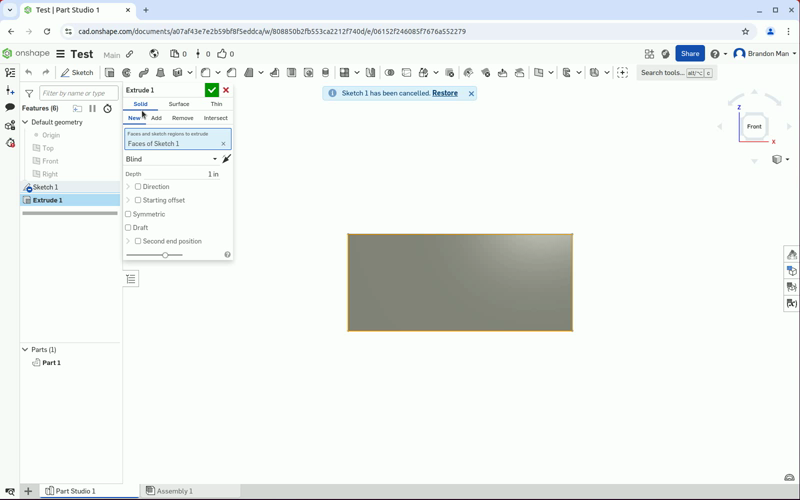
mouse_move(137, 120)
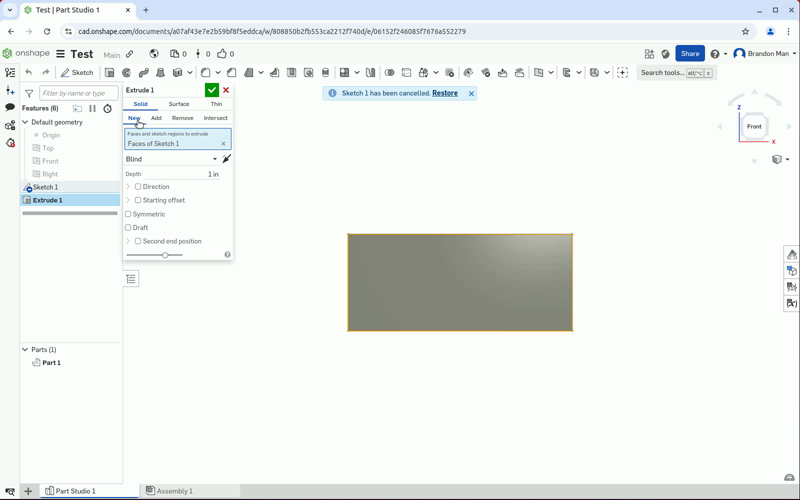
click(137, 120)
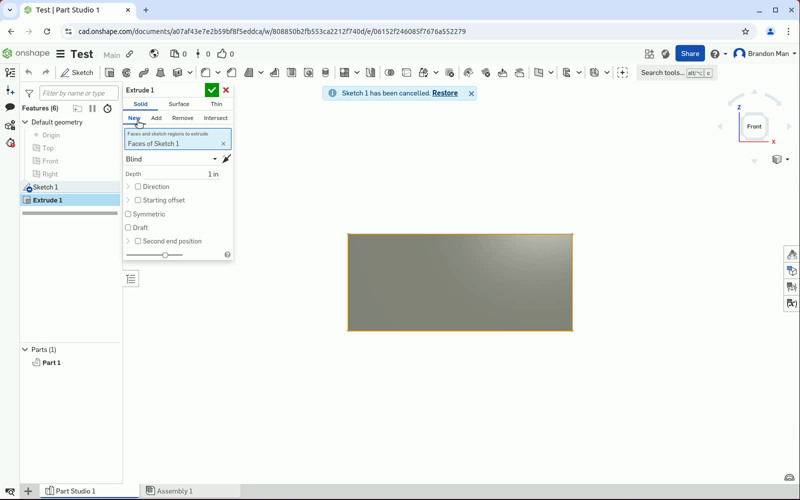
key(tab, 4)
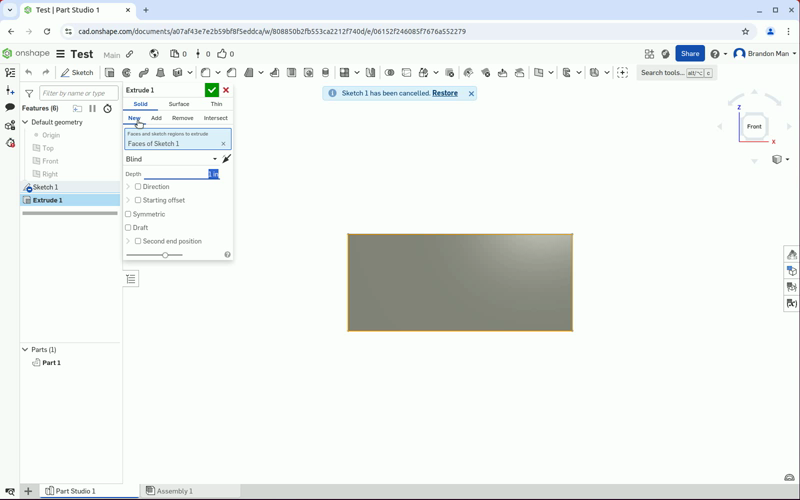
text(19.738)
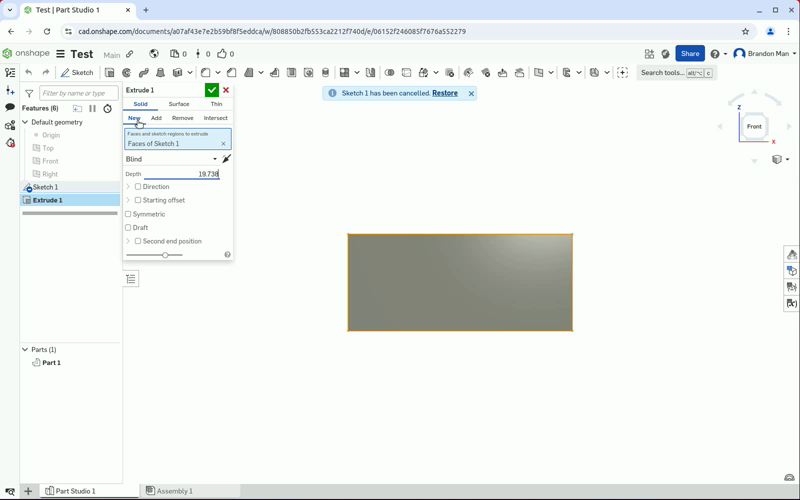
key(enter)
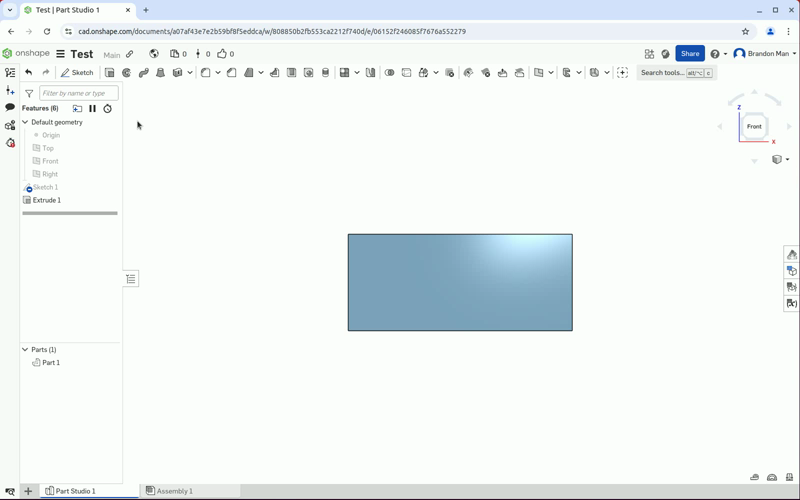
key(shift+h)
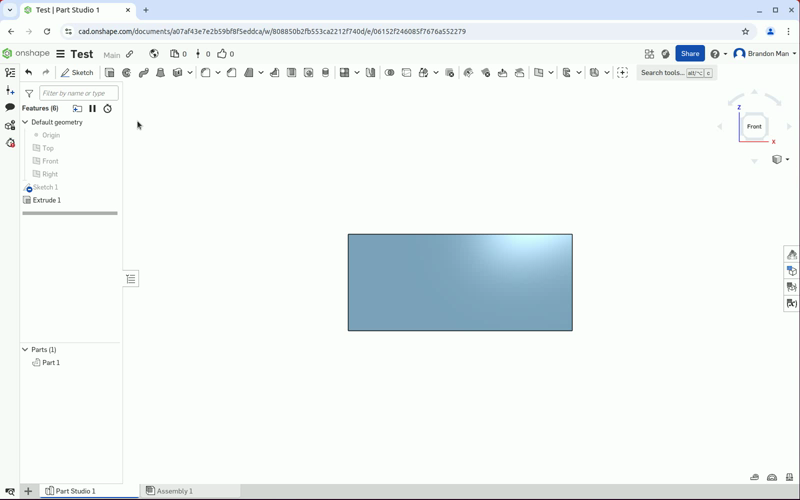
key(shift+h)
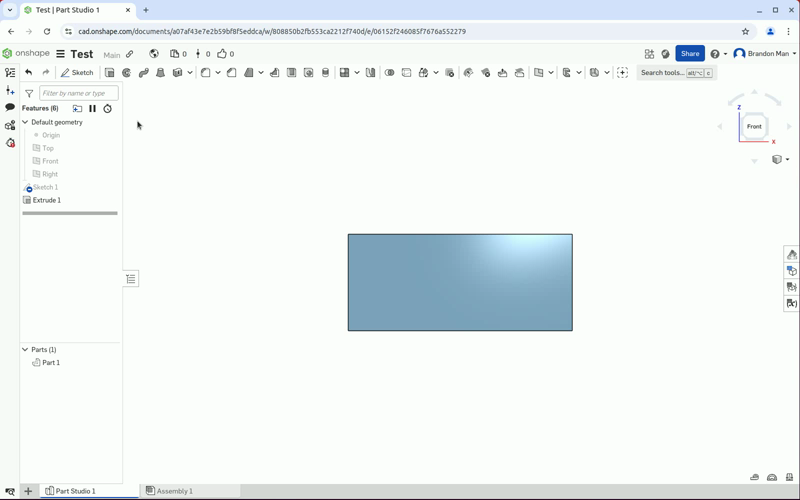
mouse_move(73, 189)
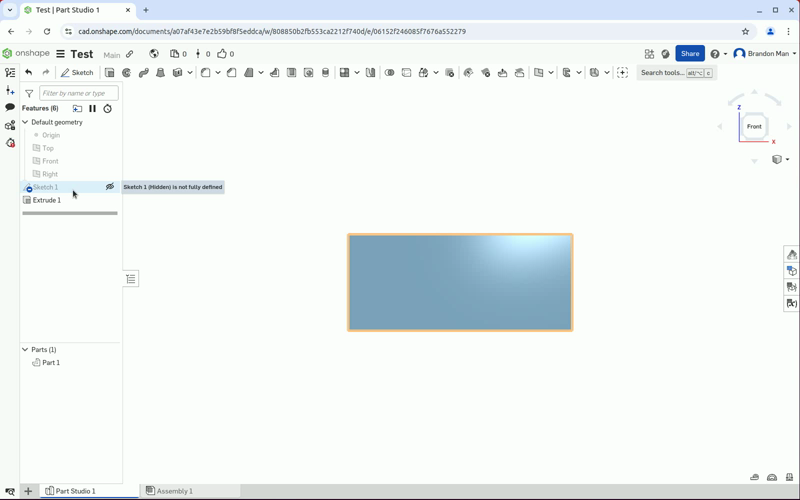
click(73, 189)
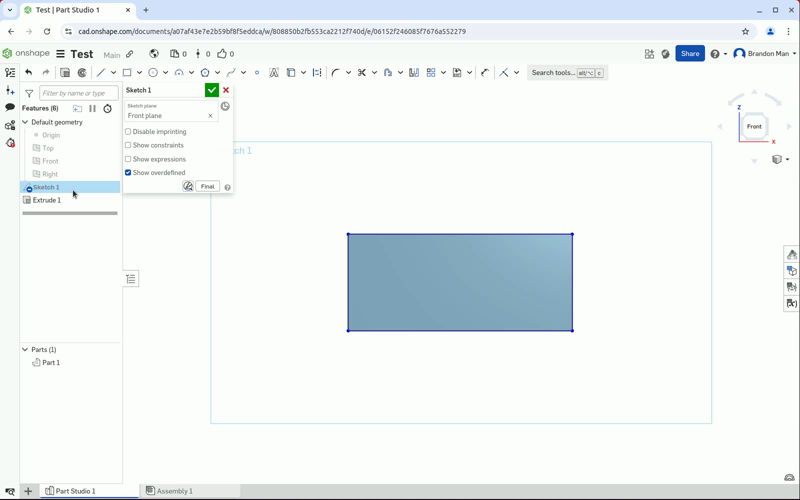
mouse_move(229, 92)
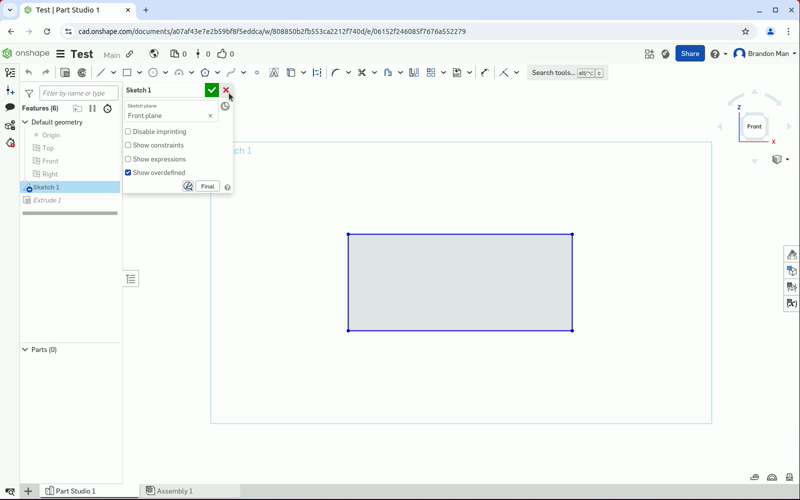
click(229, 92)
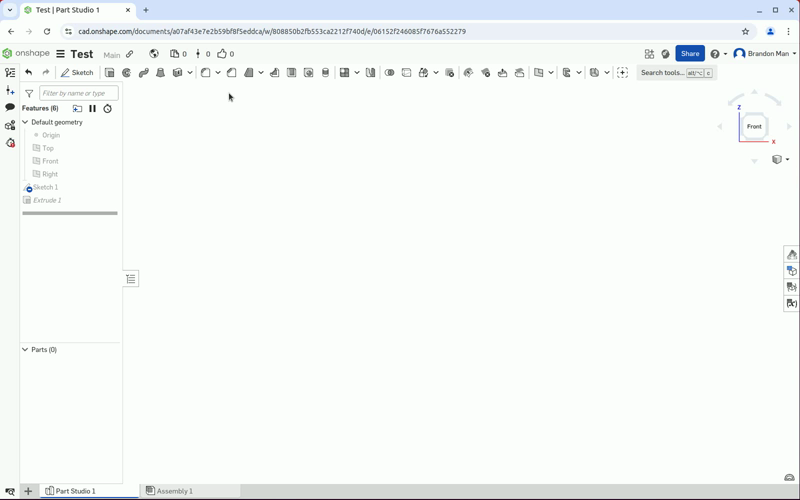
mouse_move(73, 352)
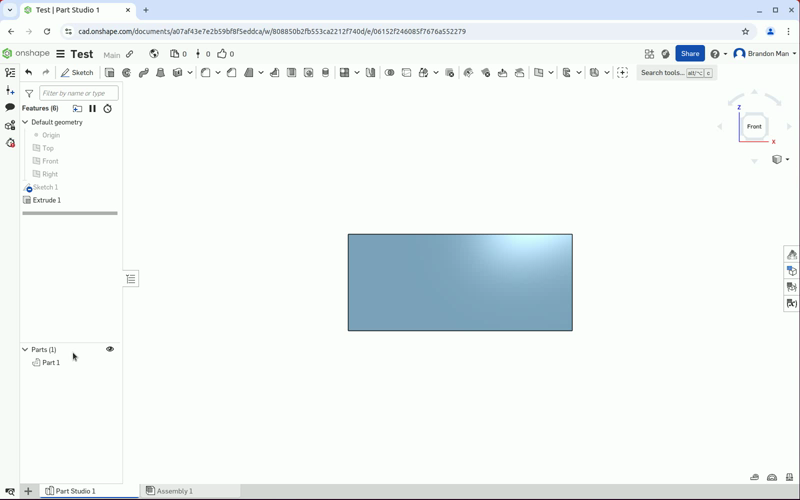
key(y)
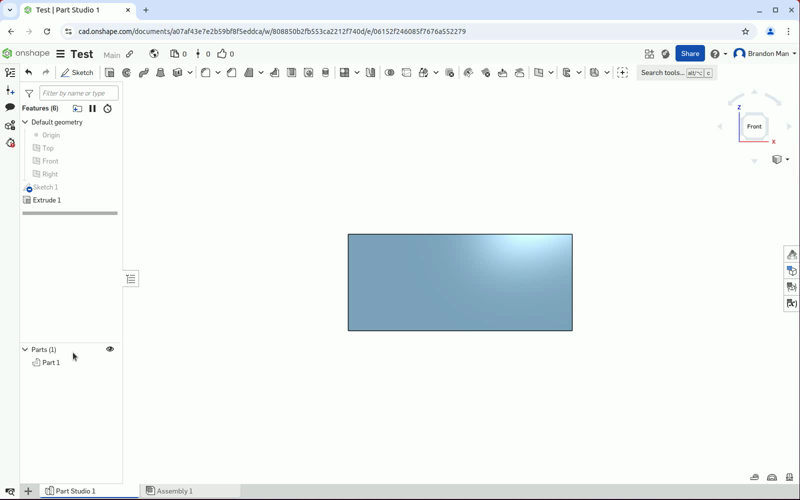
key(shift+p)
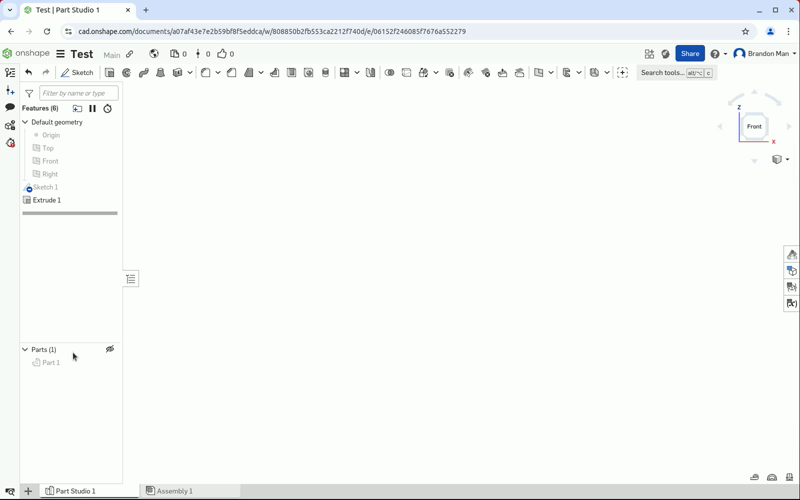
key(space)
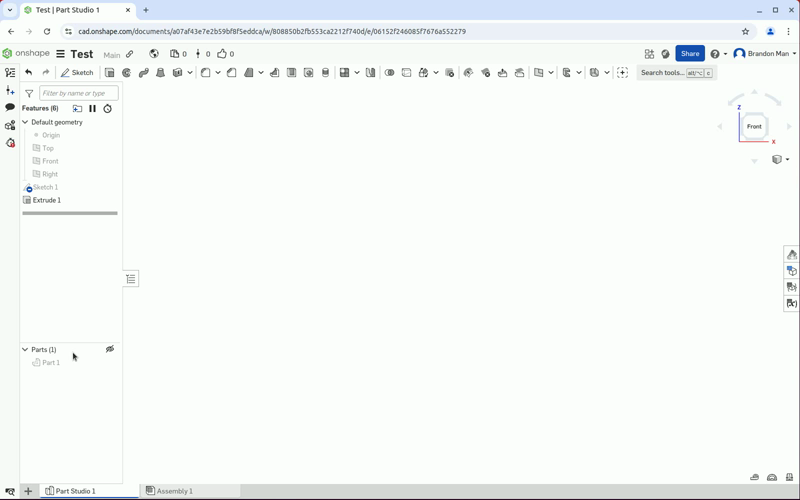
key_down(shift)
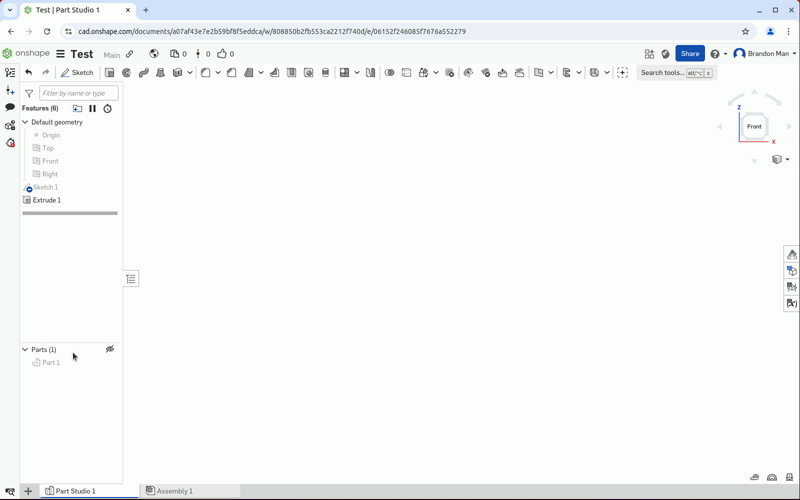
key(down)
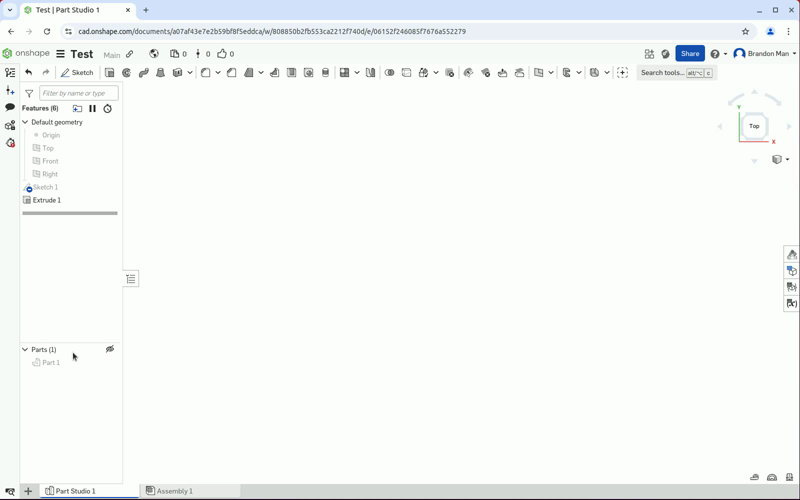
key_up(shift)
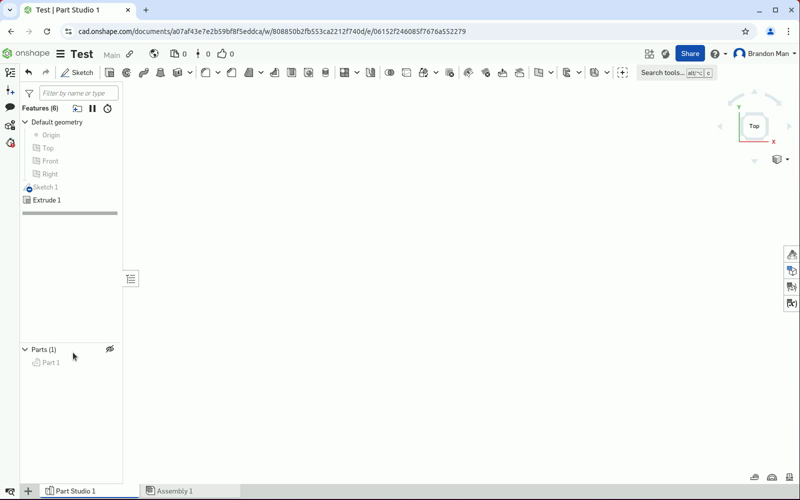
mouse_move(73, 352)
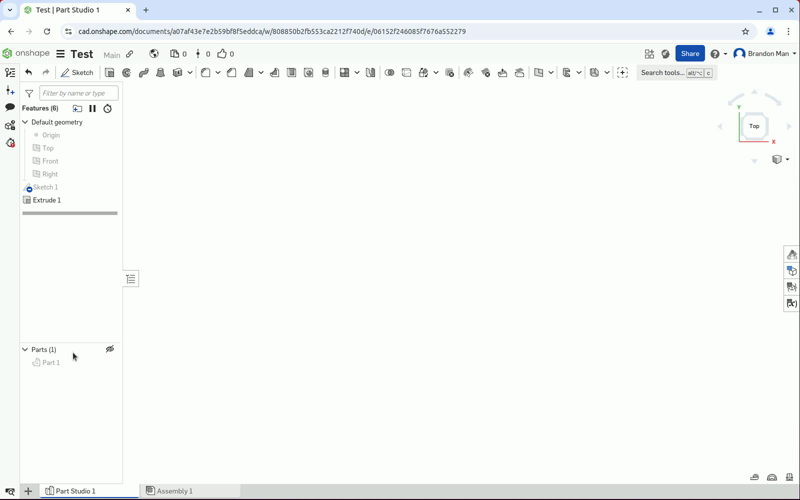
key(shift+y)
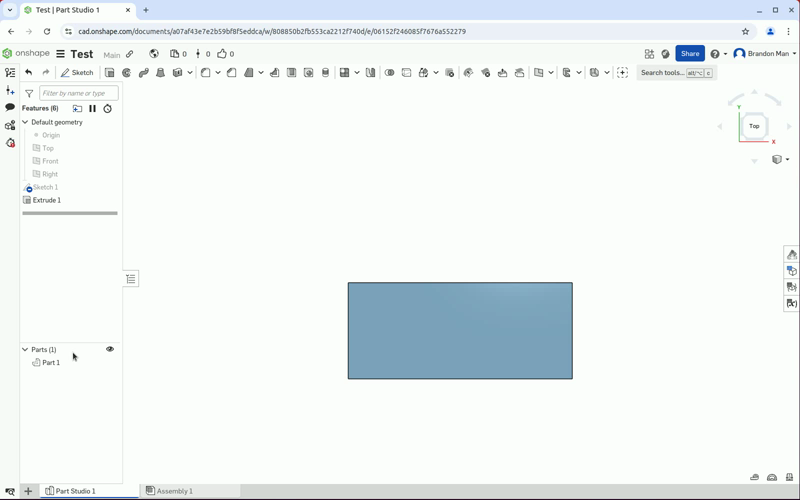
mouse_move(541, 75)
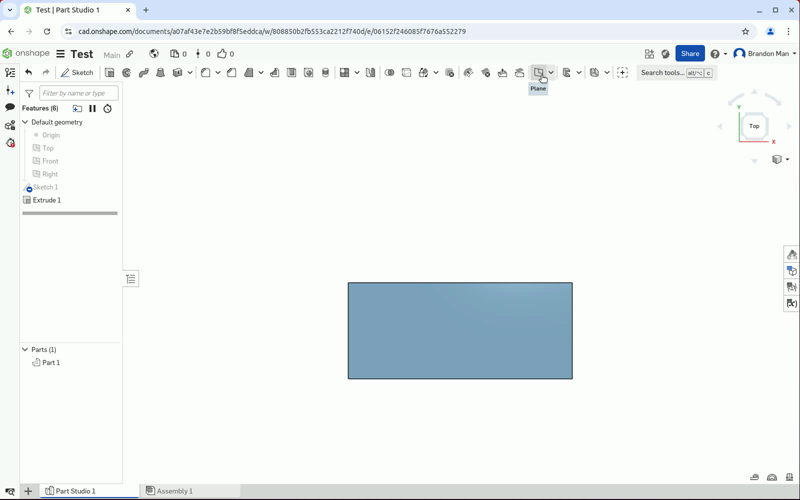
click(541, 75)
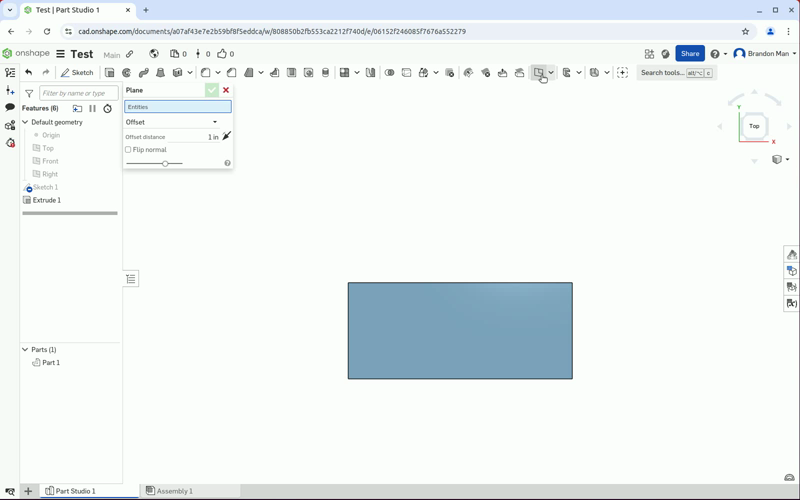
mouse_move(73, 150)
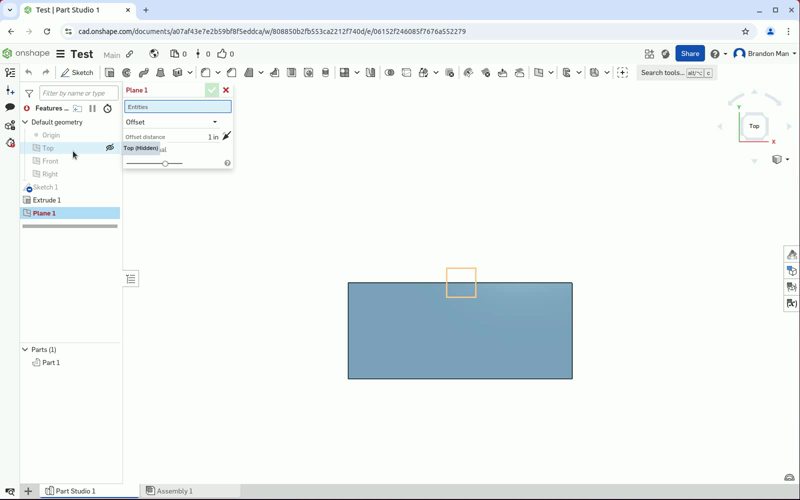
click(73, 150)
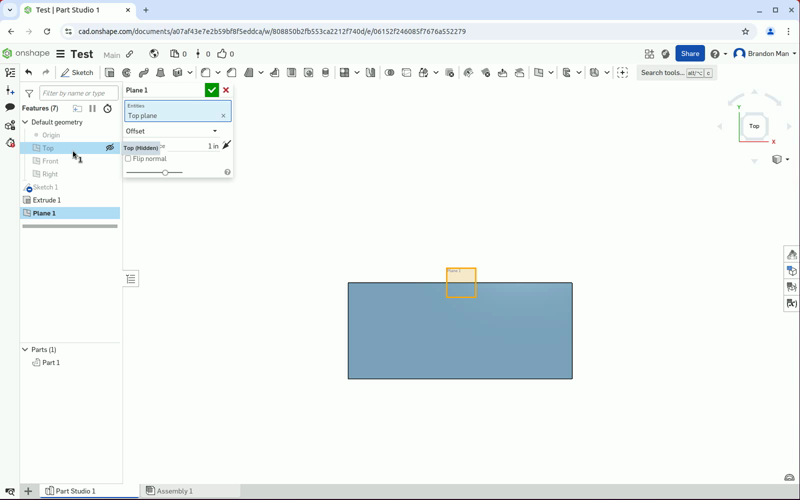
key(tab, 2)
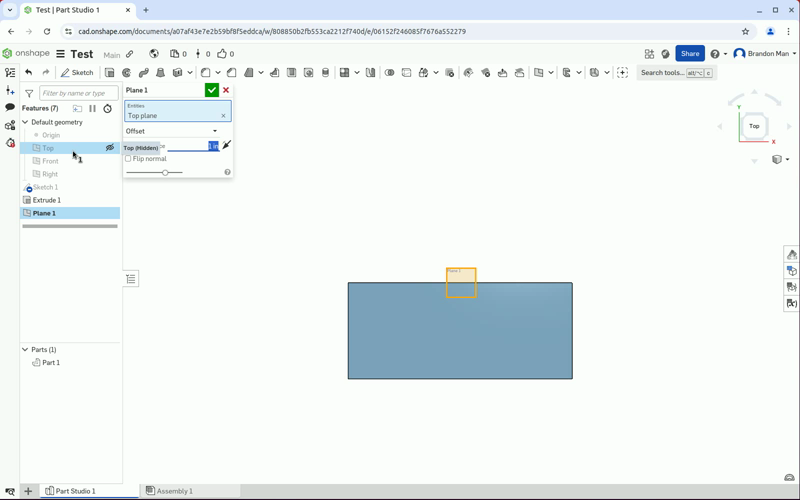
text(9.86)
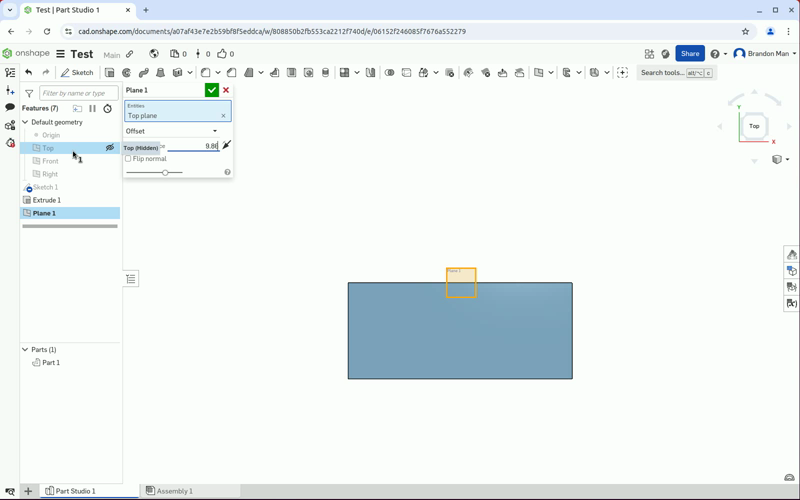
key(enter, 2)
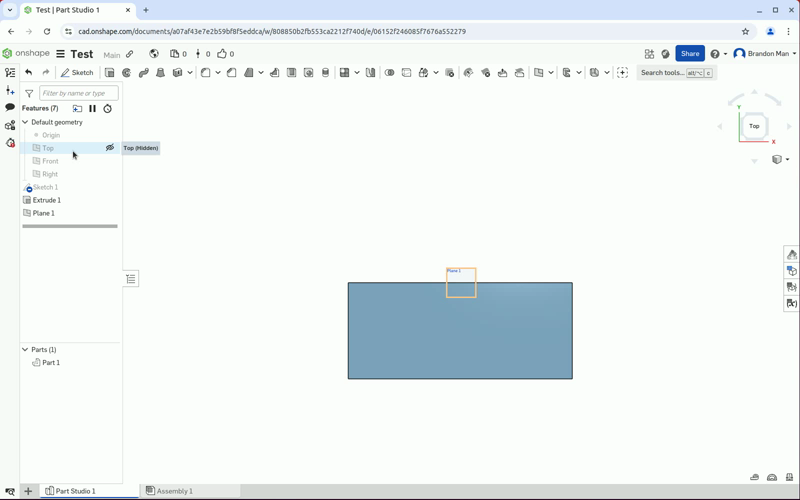
key(shift+s)
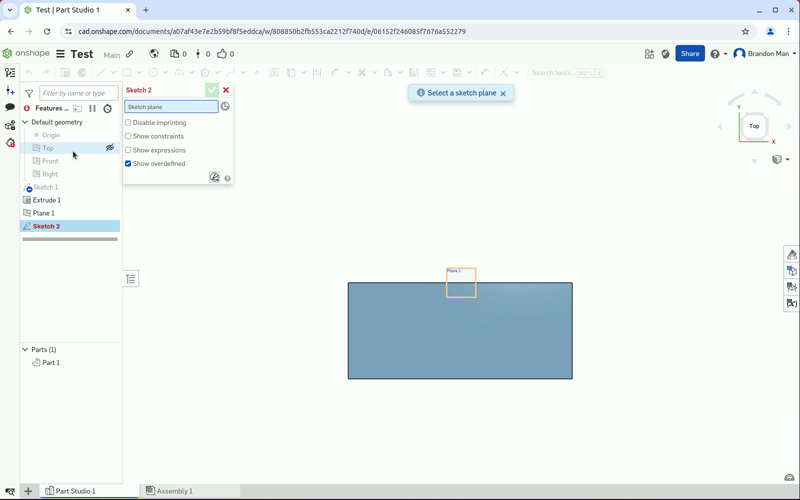
mouse_move(73, 215)
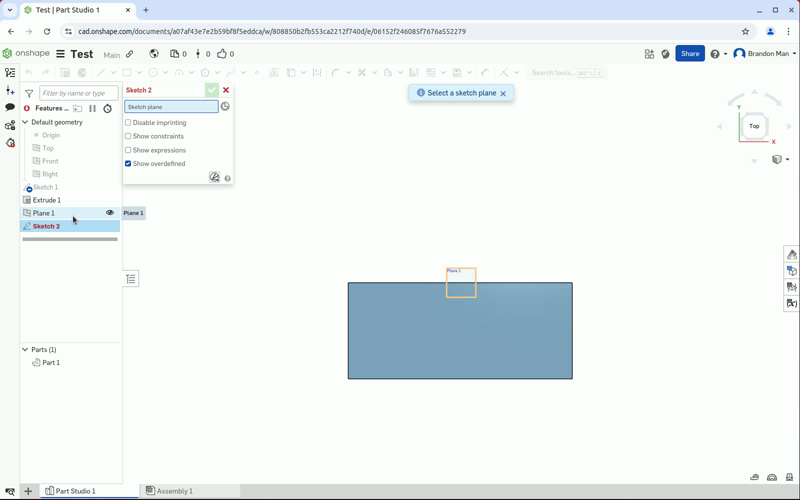
click(73, 215)
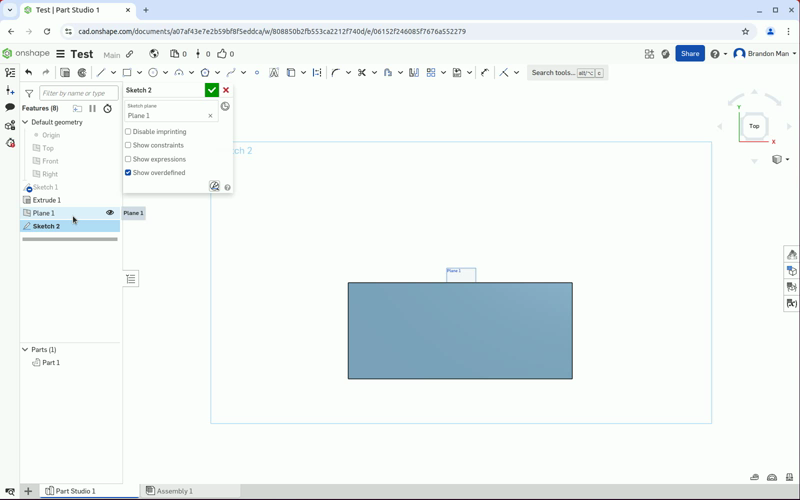
mouse_move(73, 352)
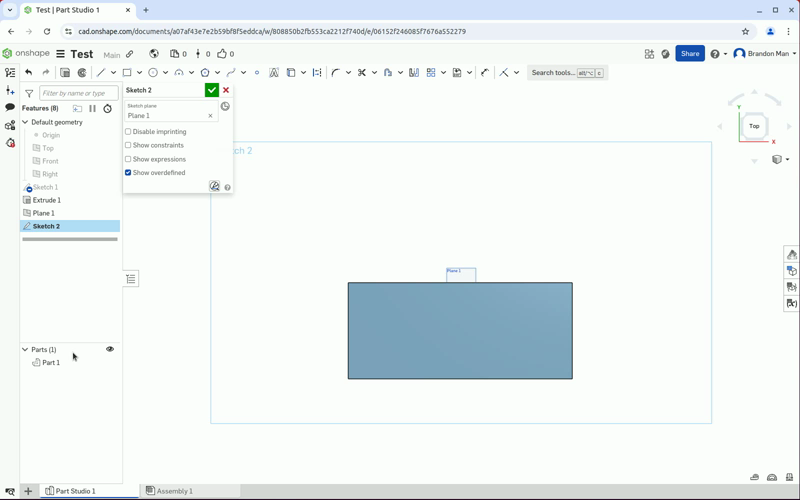
key(y)
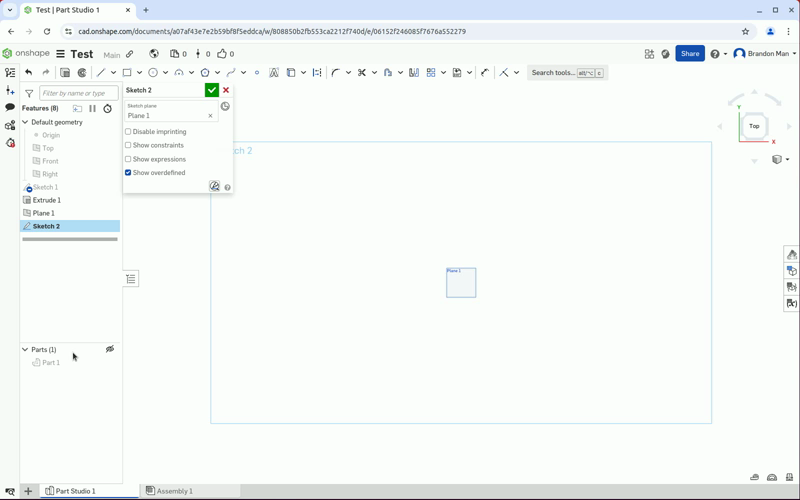
key(l)
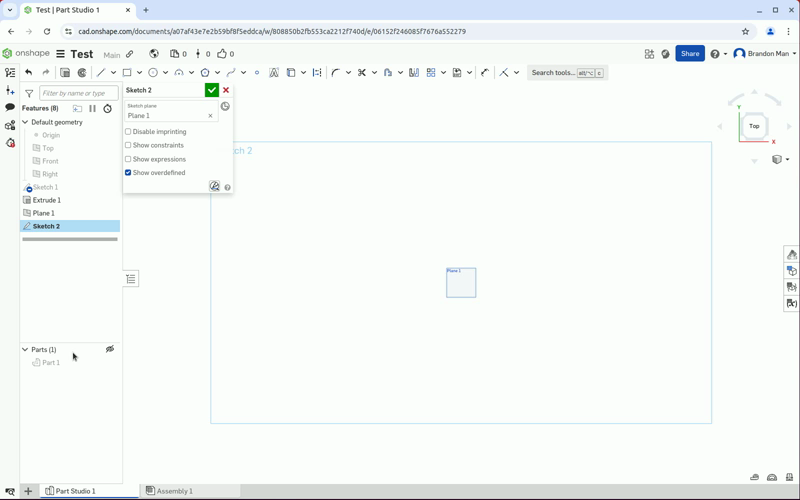
key_down(shift)
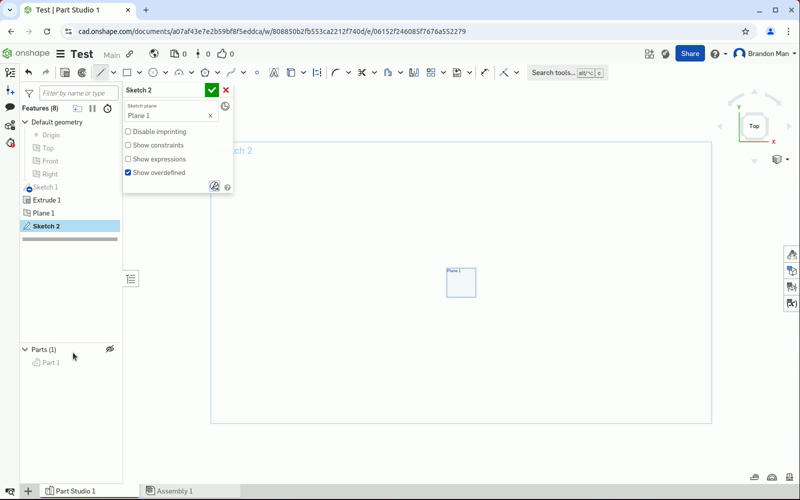
mouse_move(412, 379)
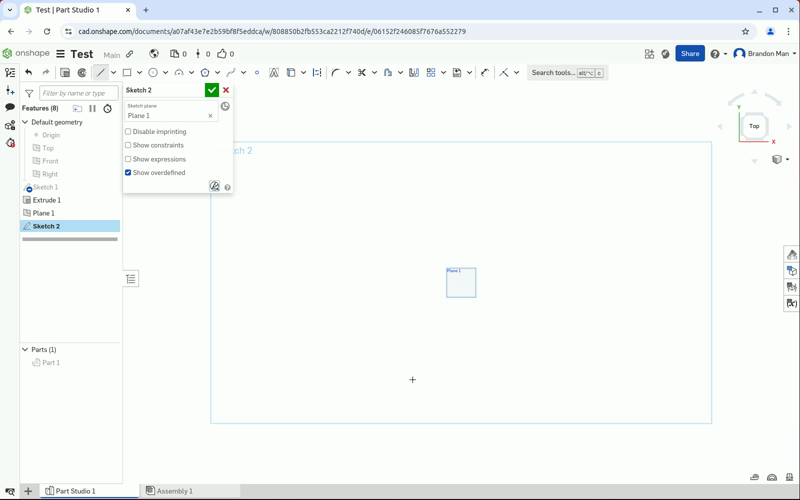
click(412, 379)
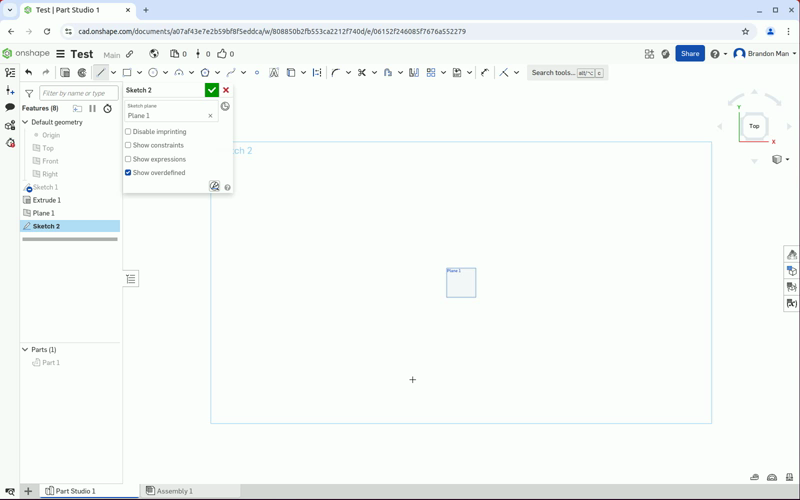
key_up(shift)
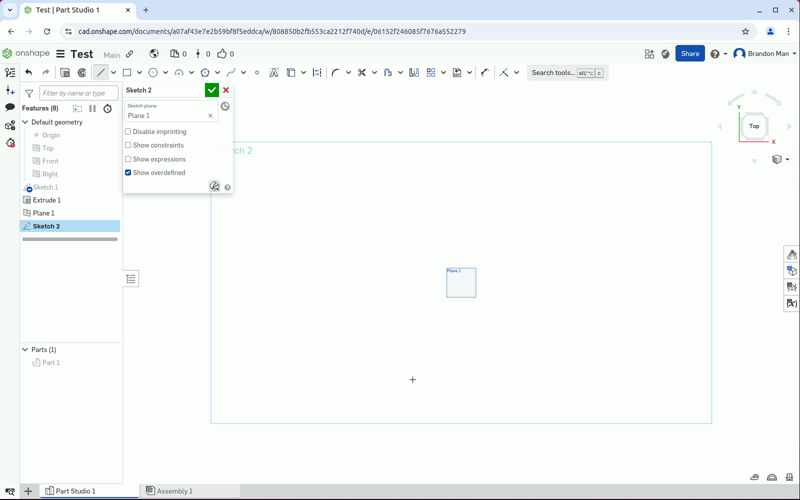
key_down(shift)
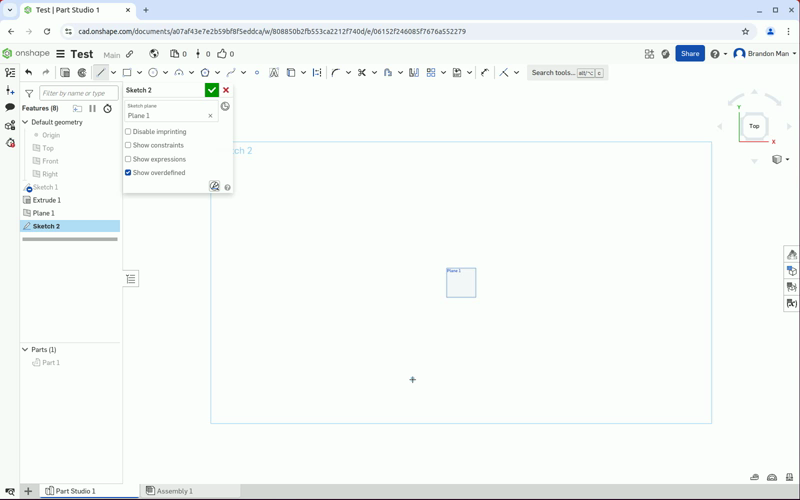
mouse_move(509, 379)
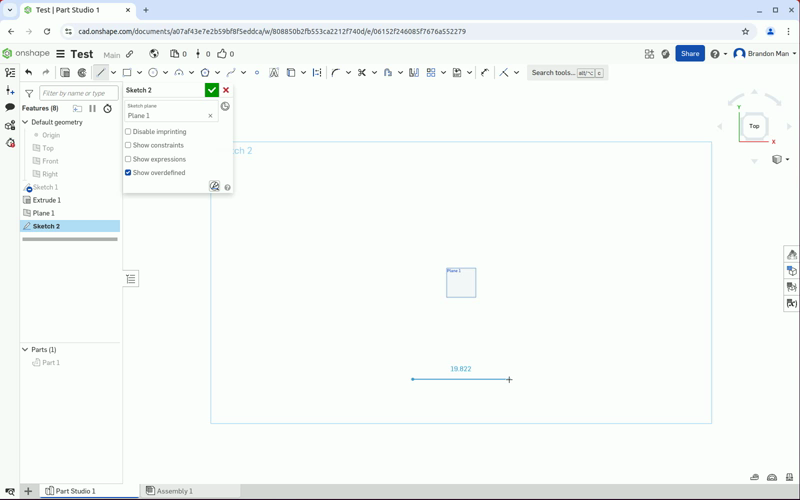
click(509, 379)
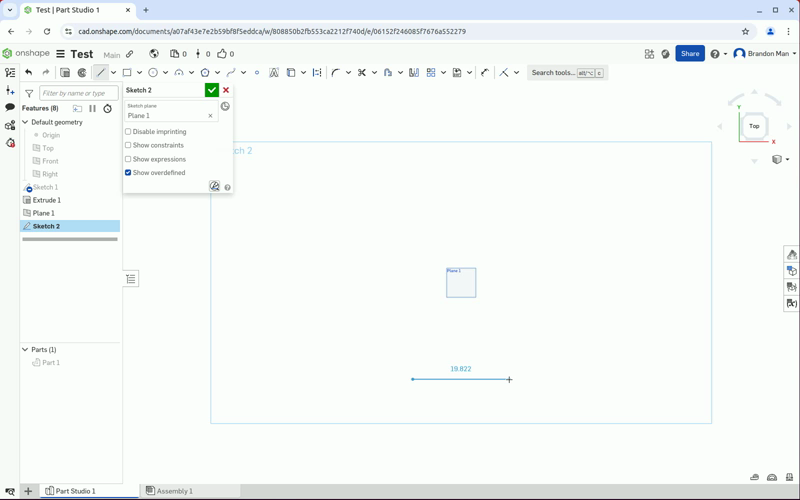
key_up(shift)
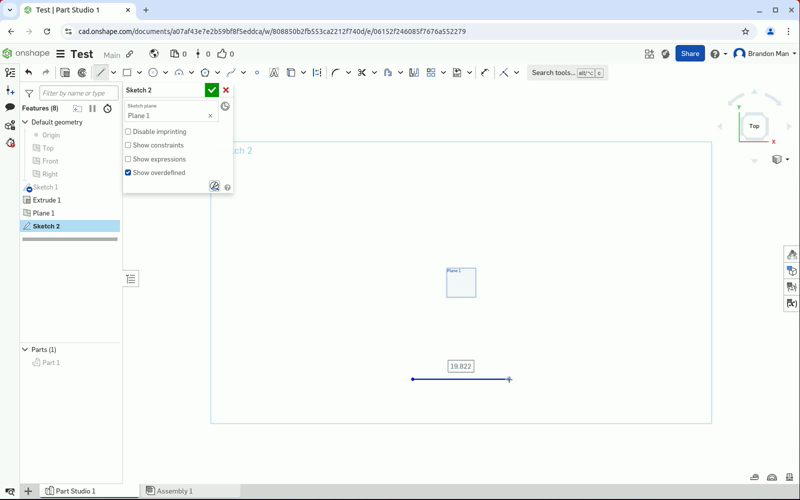
key_down(shift)
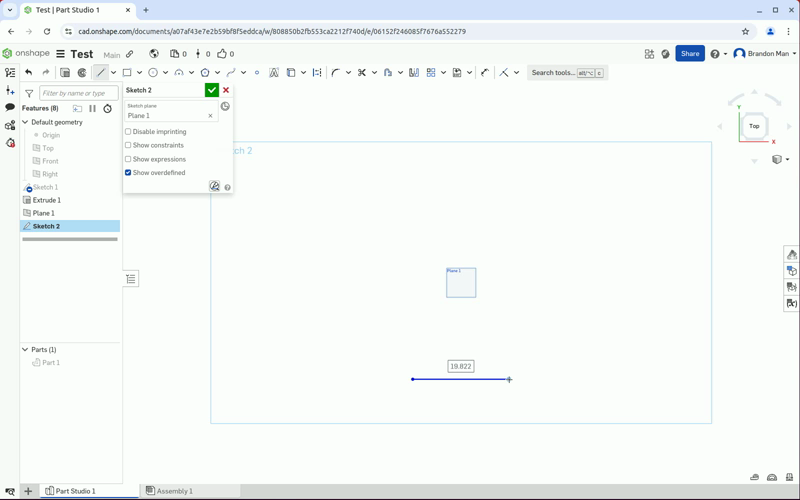
mouse_move(509, 282)
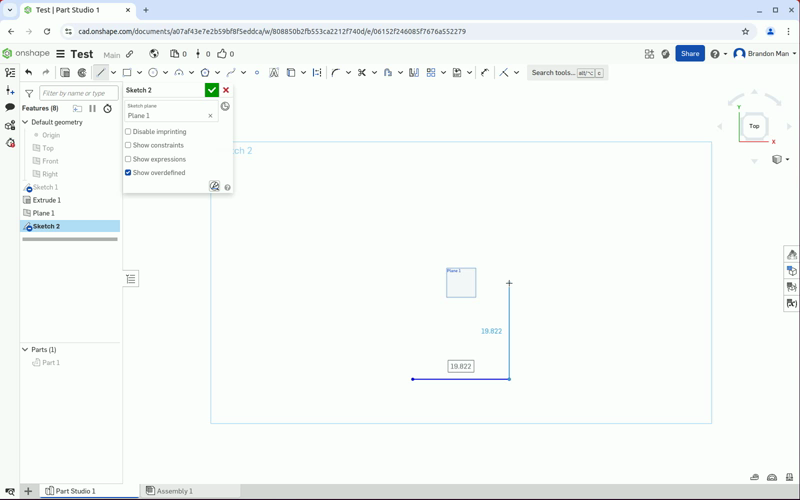
click(509, 282)
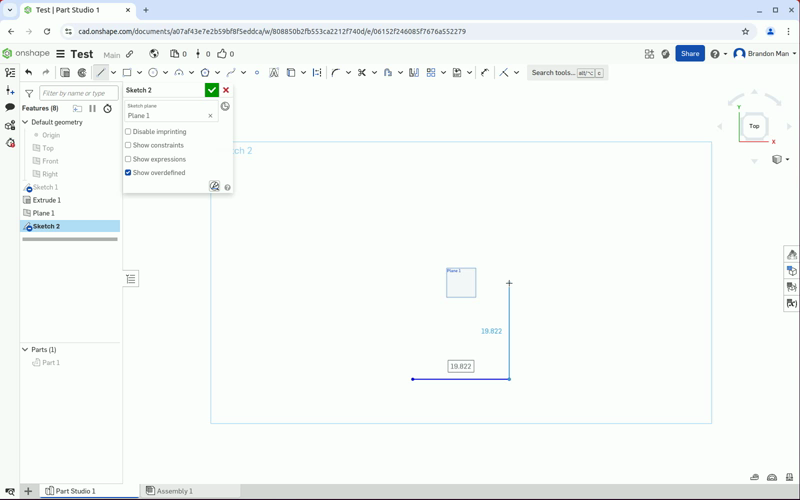
key_up(shift)
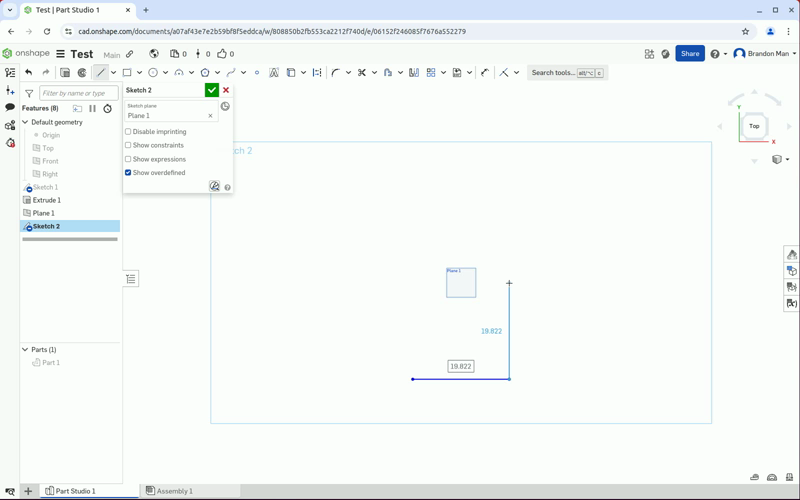
key_down(shift)
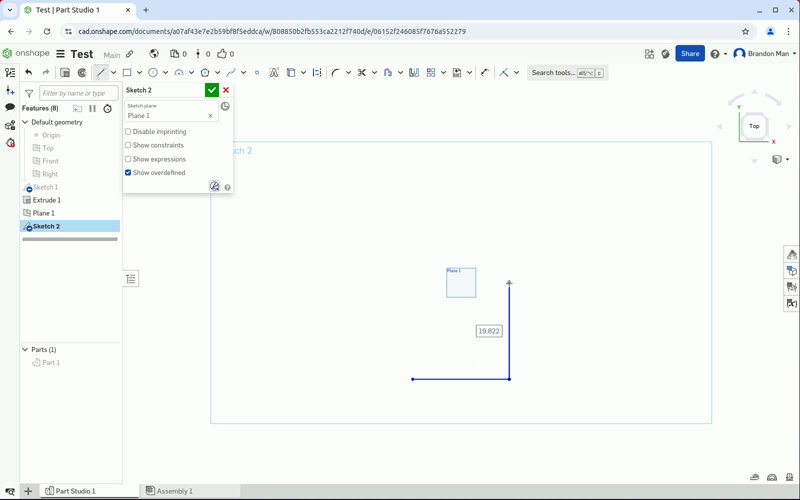
mouse_move(412, 282)
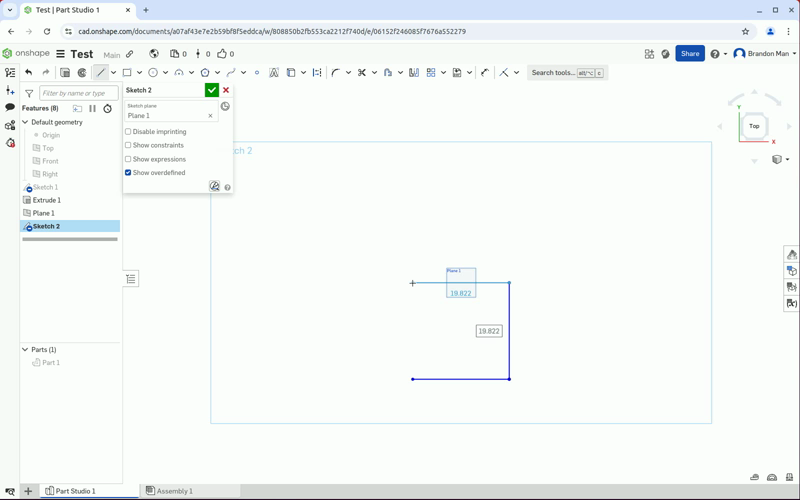
click(412, 282)
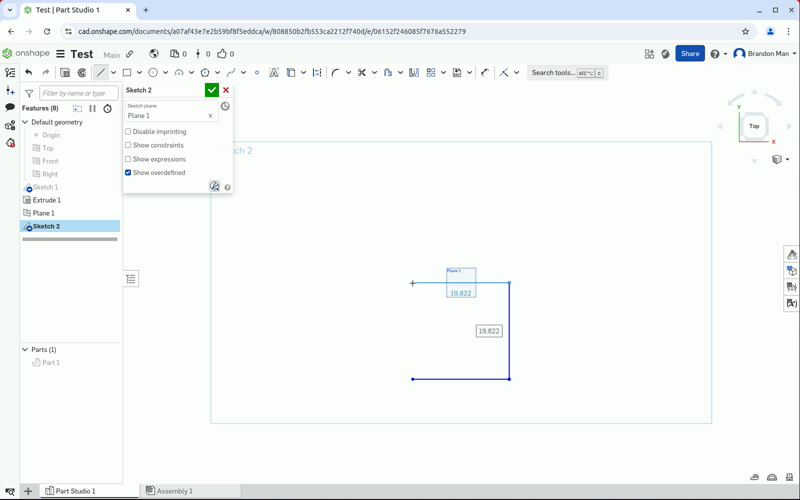
key_up(shift)
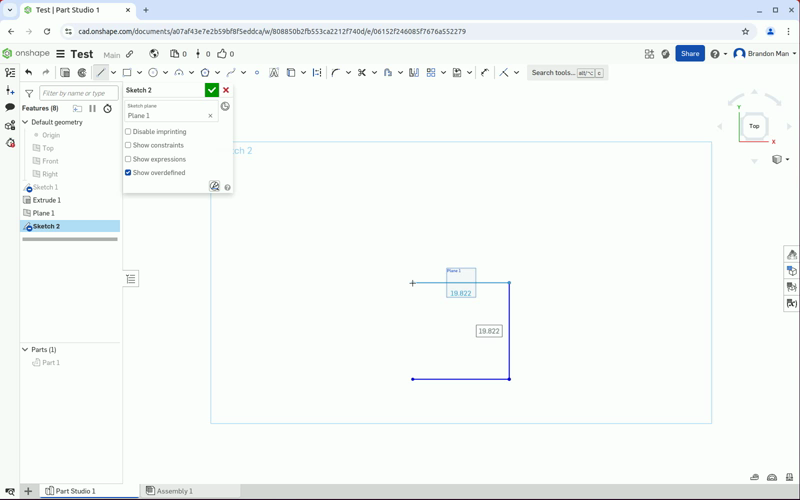
key_down(shift)
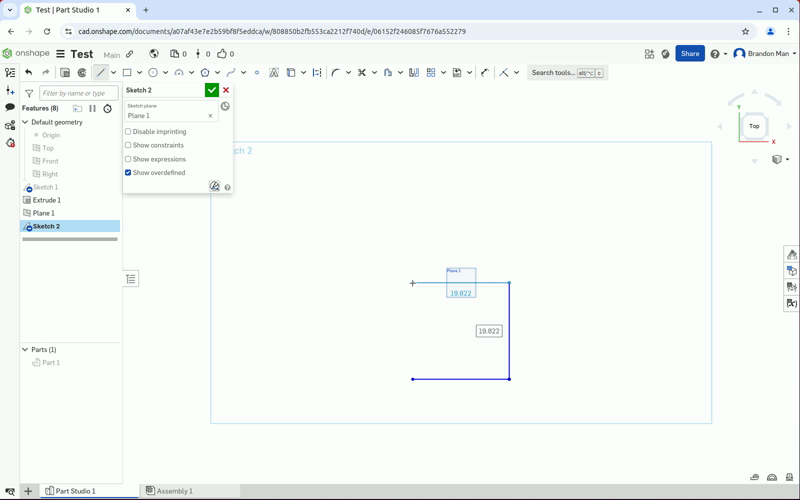
mouse_move(412, 379)
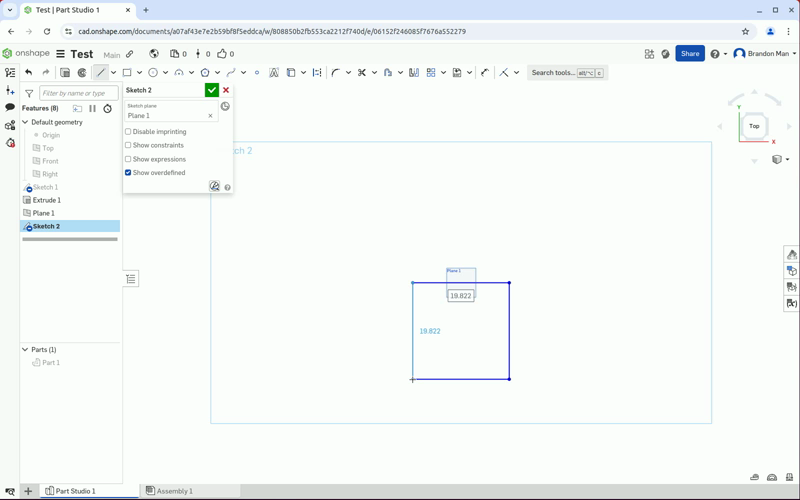
key_up(shift)
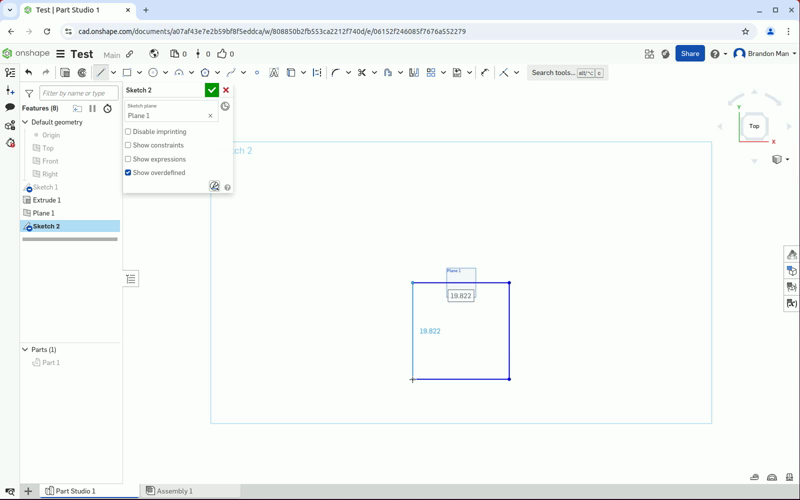
click(412, 379)
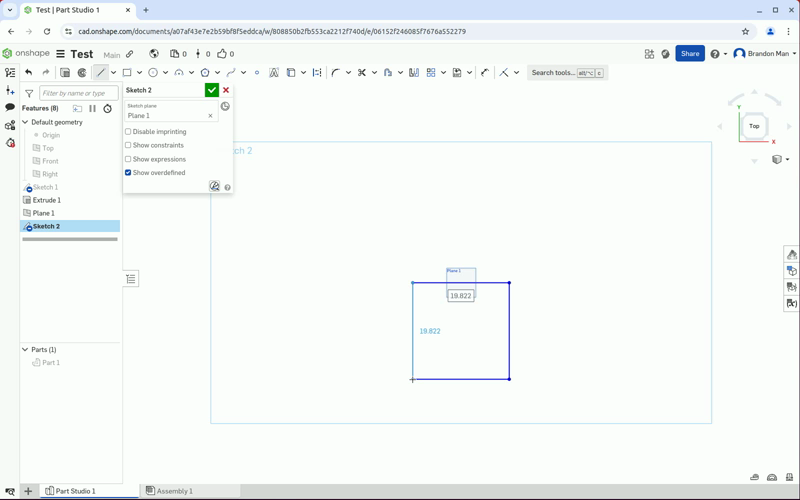
key(esc)
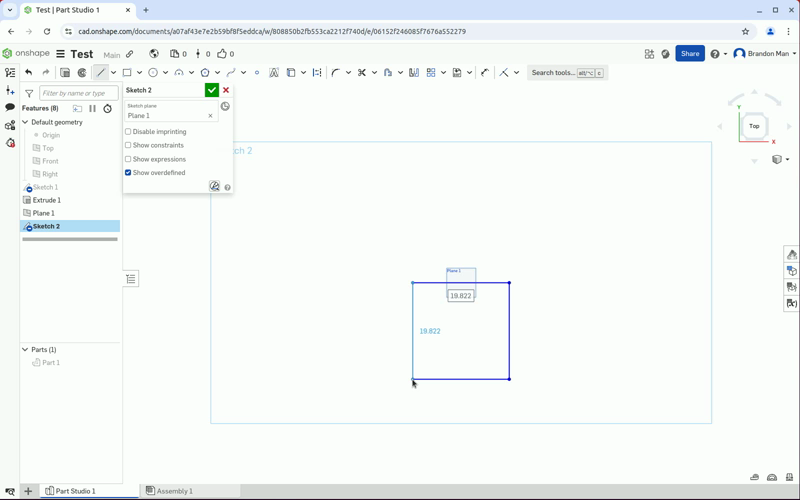
mouse_move(484, 352)
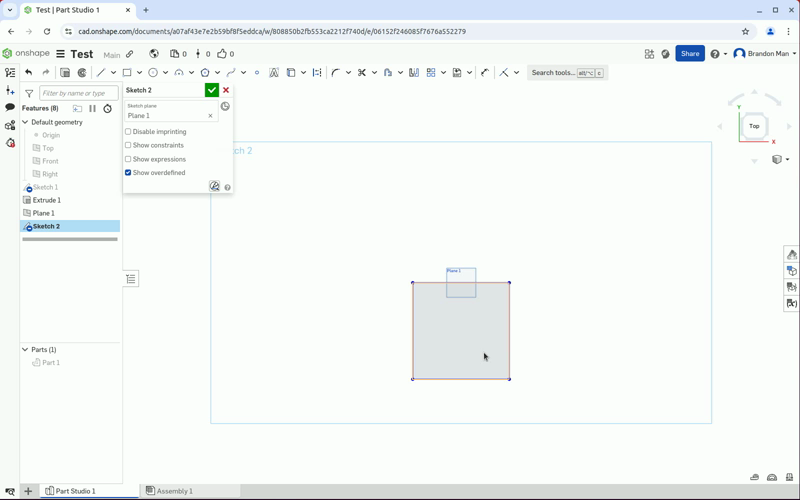
click(484, 352)
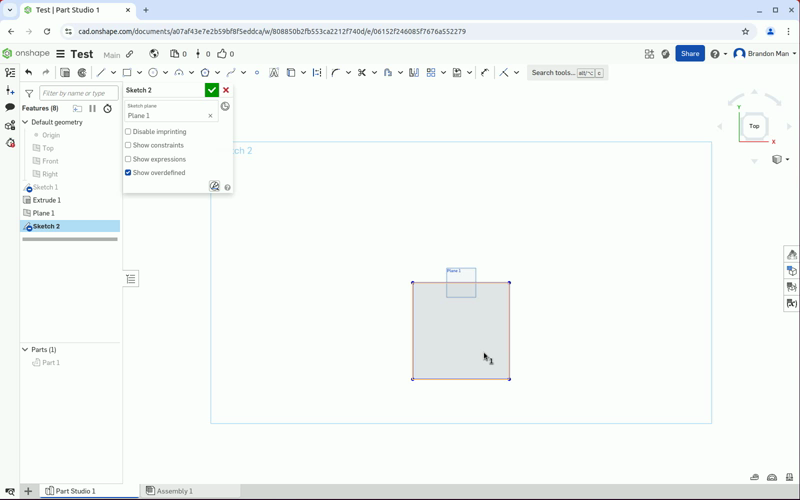
mouse_move(73, 352)
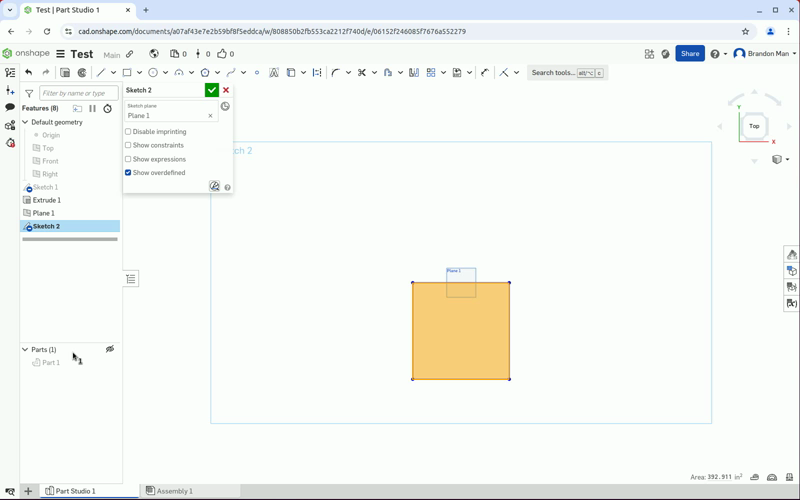
key(shift+y)
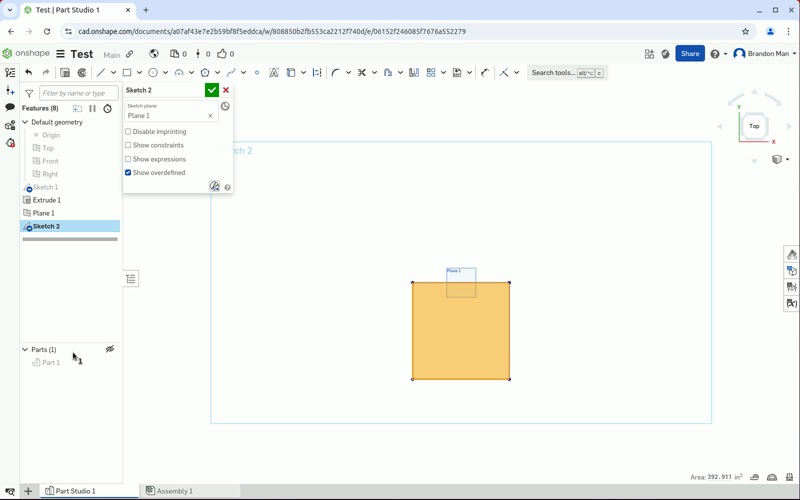
key(shift+e)
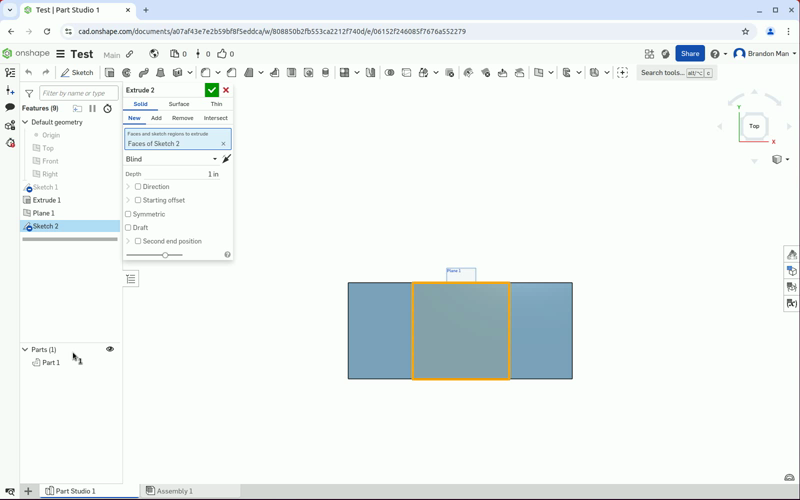
mouse_move(143, 106)
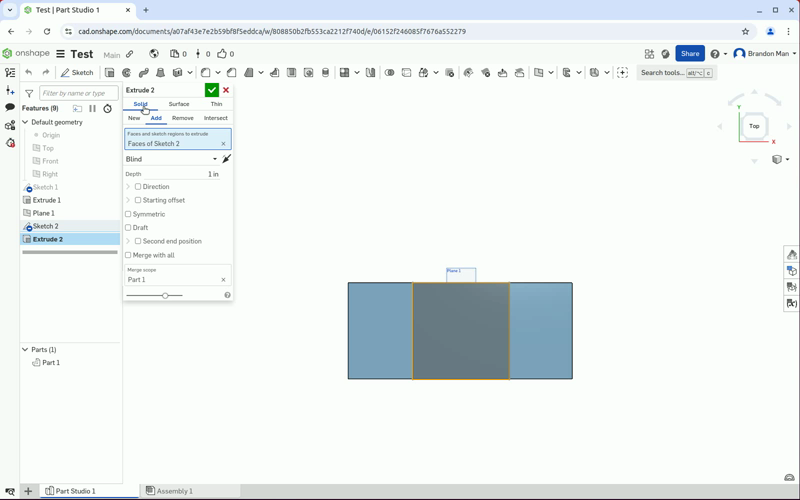
click(143, 106)
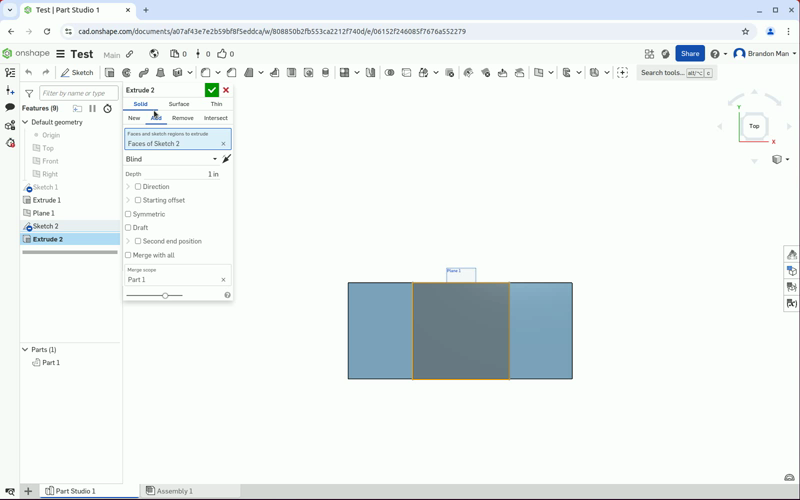
mouse_move(186, 120)
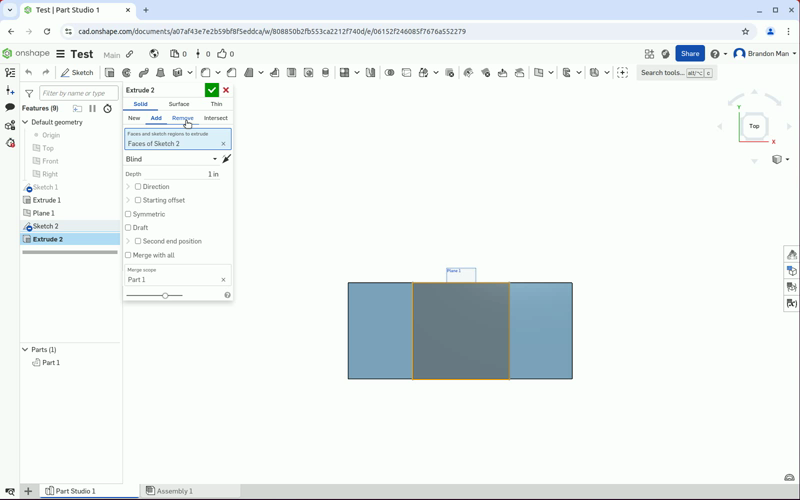
click(186, 120)
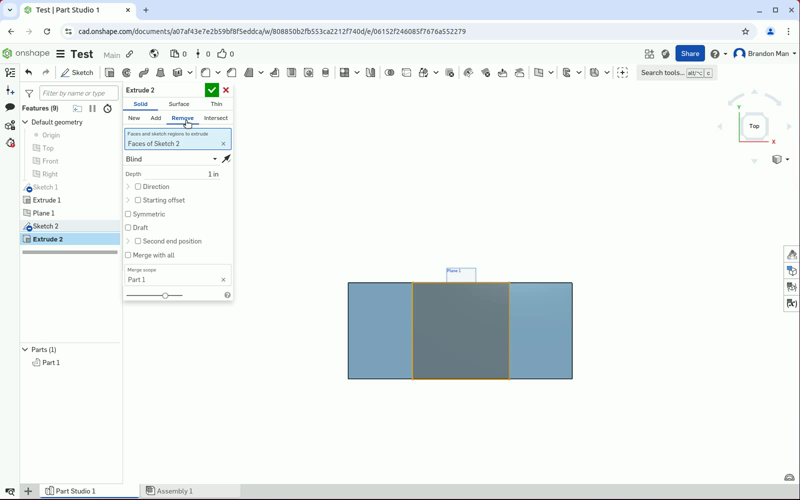
key(tab, 4)
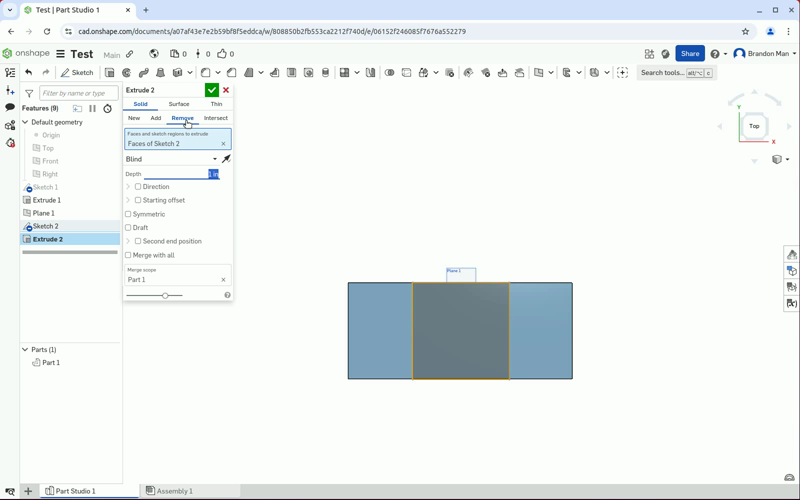
text(13.239)
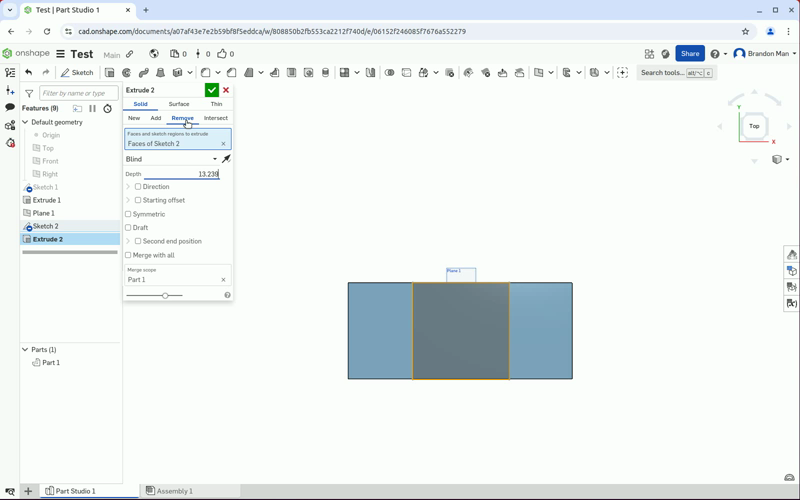
key(tab, 6)
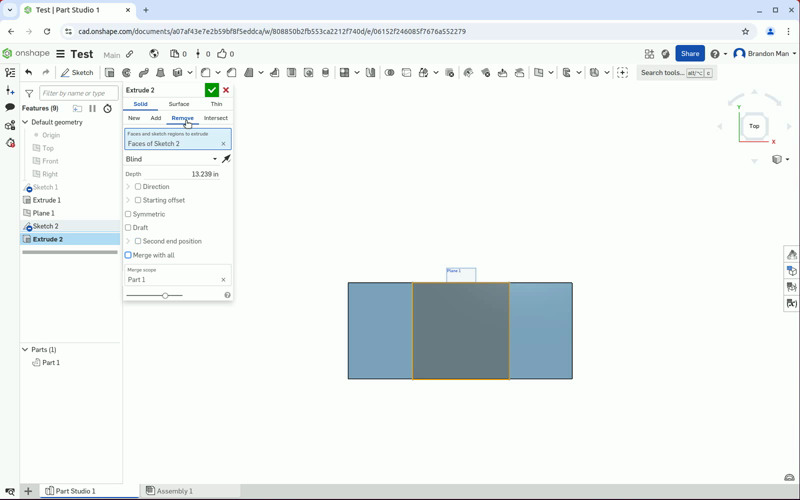
key(space)
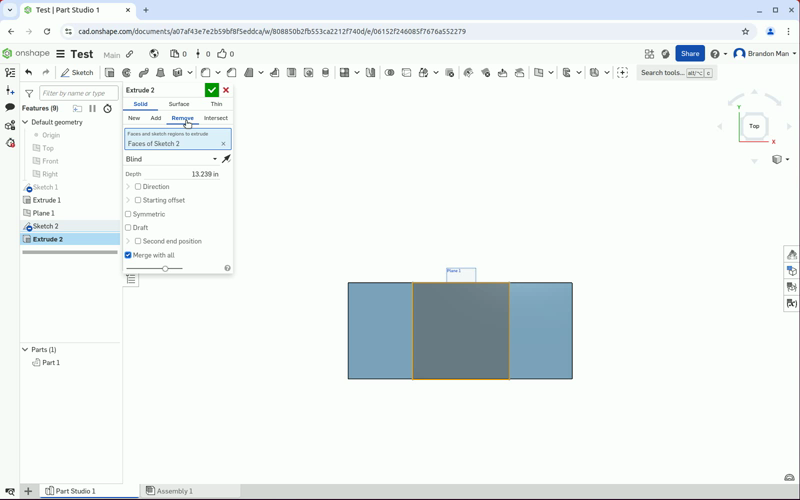
key(enter)
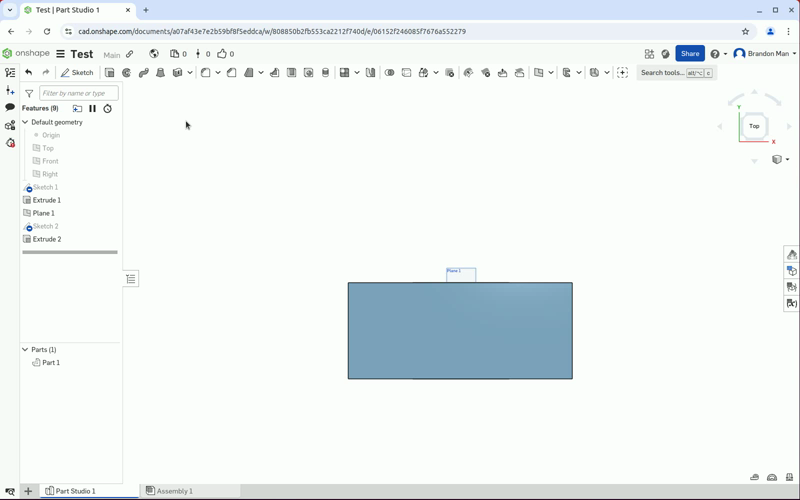
key(shift+h)
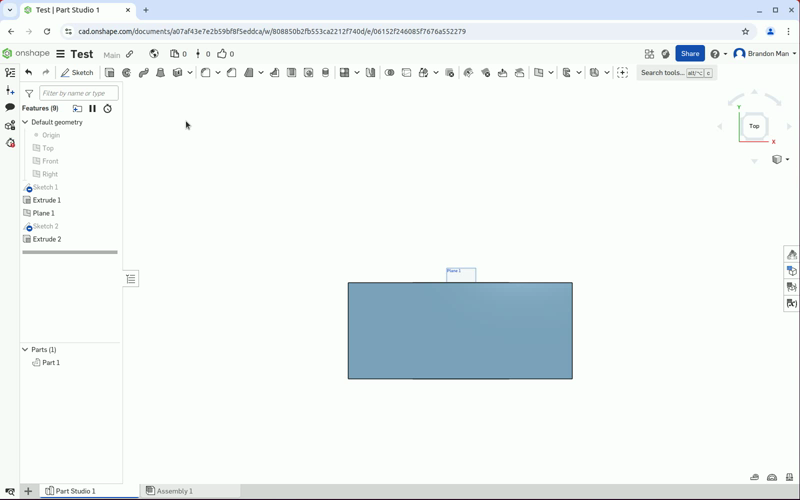
key(shift+h)
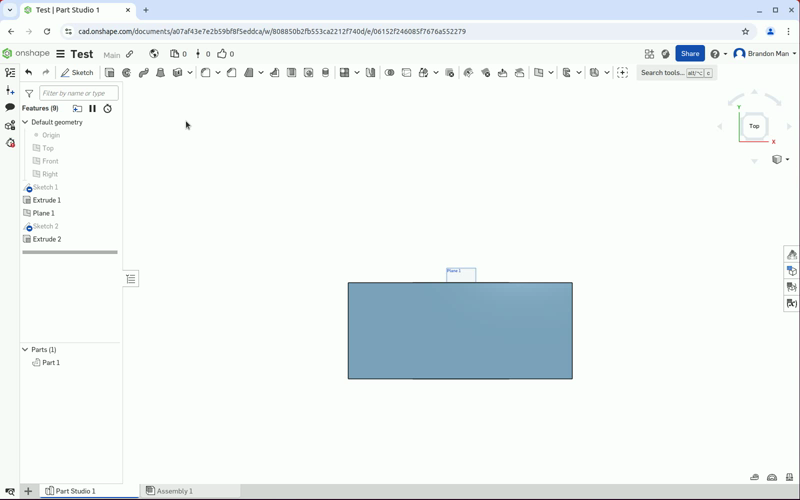
mouse_move(73, 189)
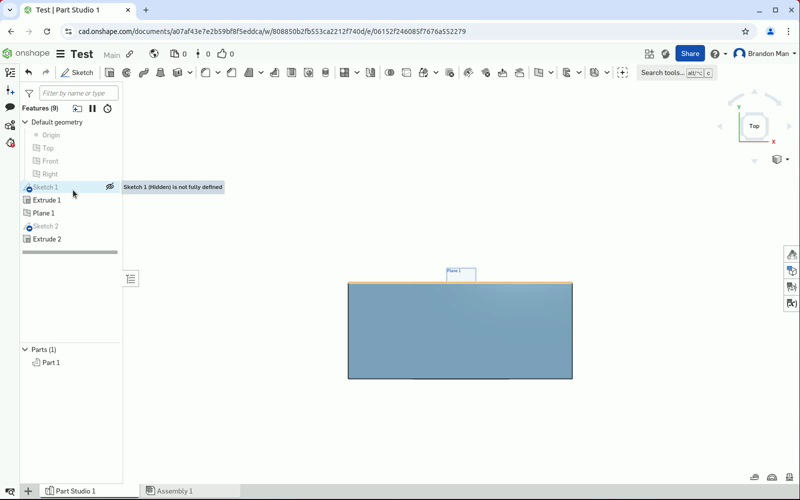
click(73, 189)
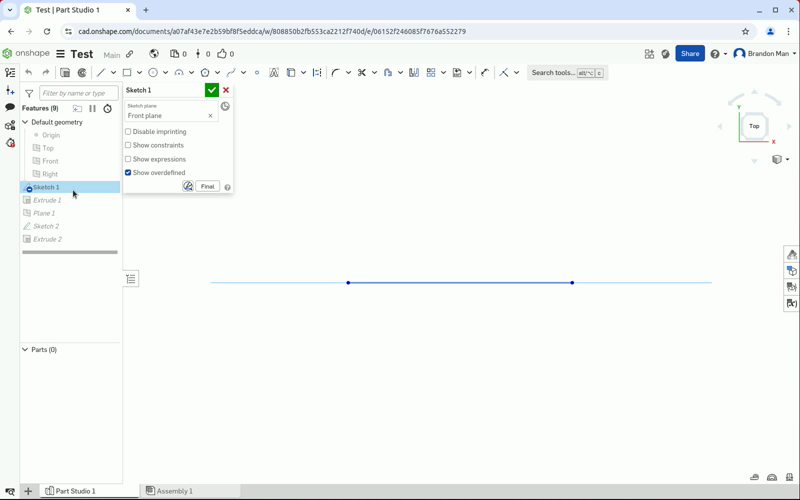
mouse_move(229, 92)
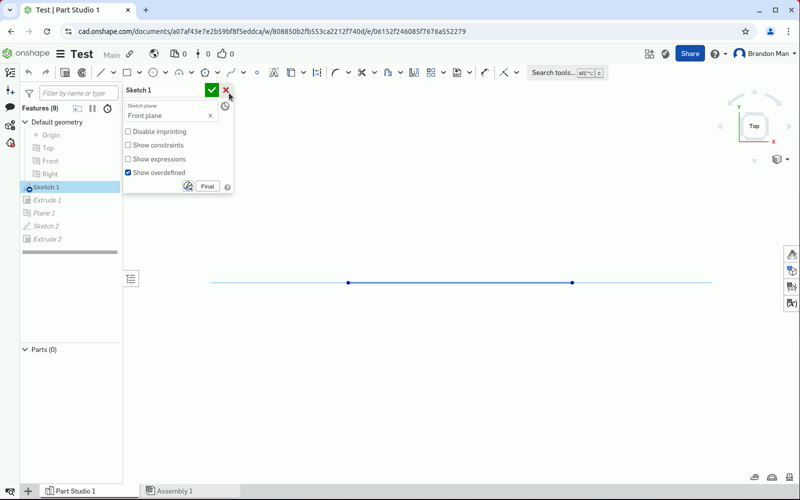
click(229, 92)
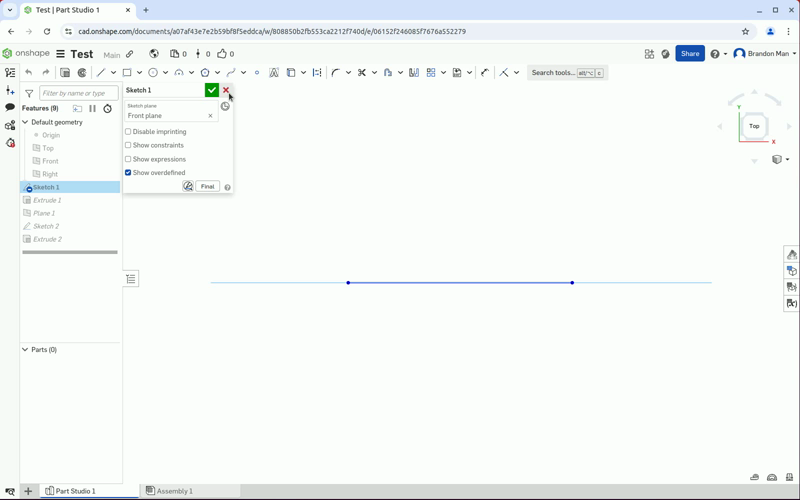
key(shift+s)
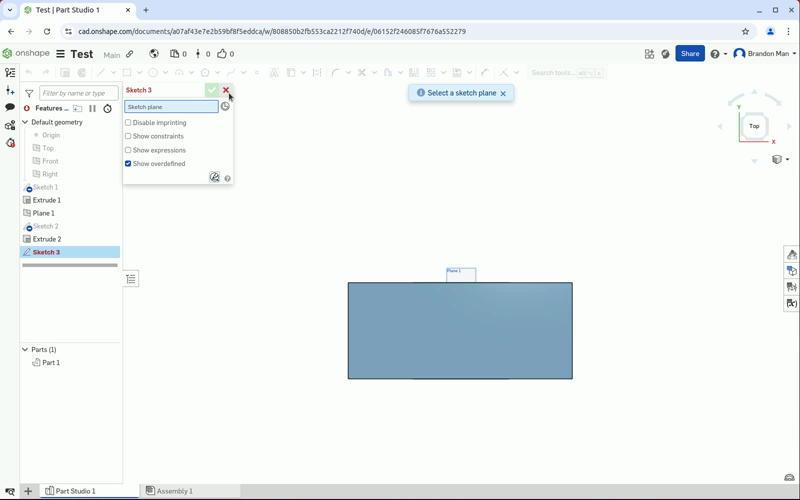
mouse_move(73, 215)
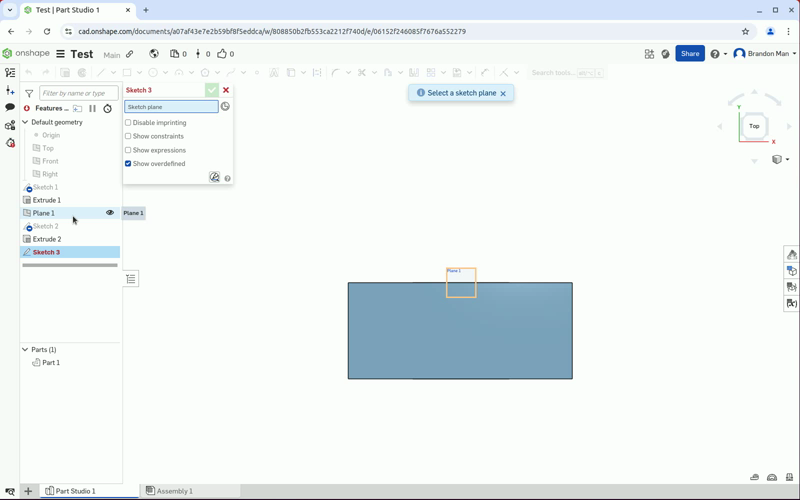
click(73, 215)
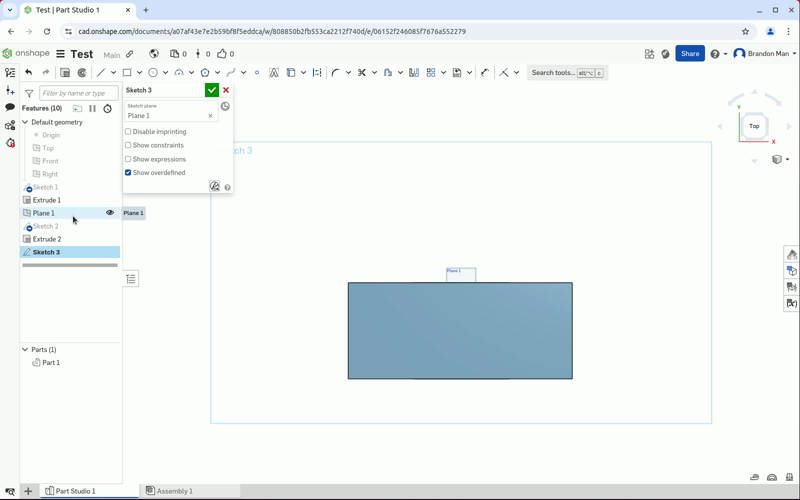
mouse_move(73, 352)
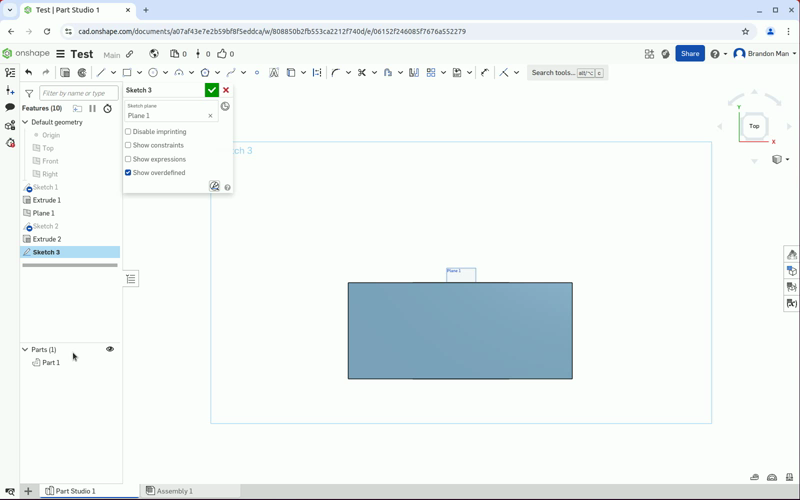
key(y)
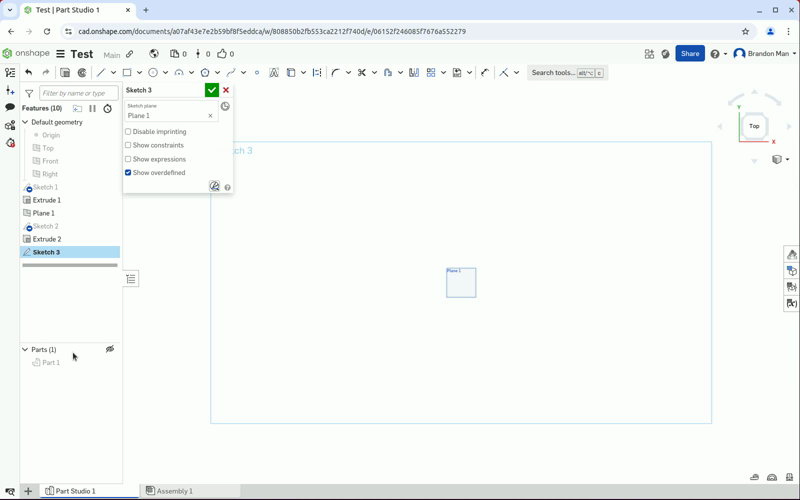
key(l)
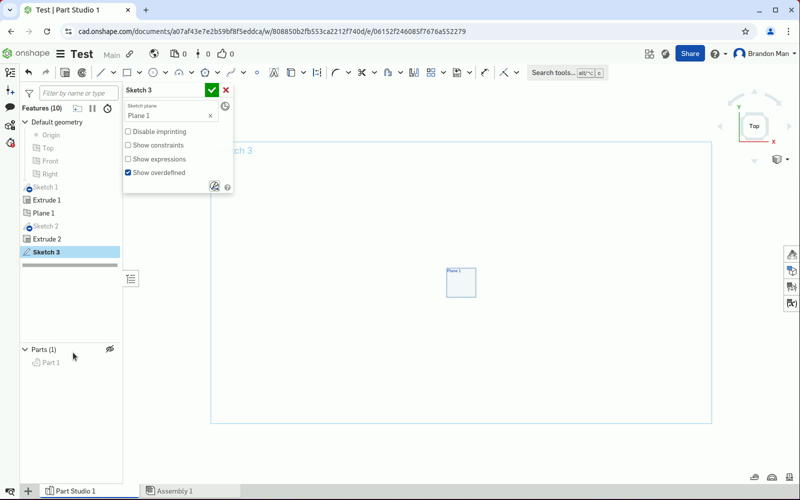
key_down(shift)
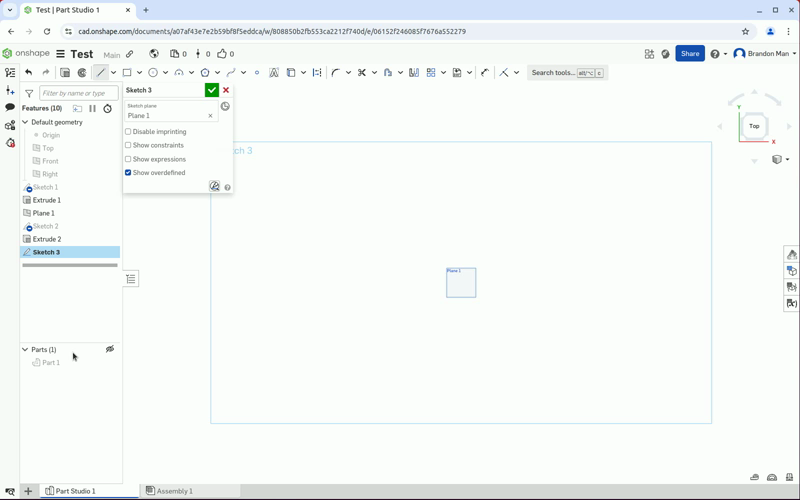
mouse_move(412, 379)
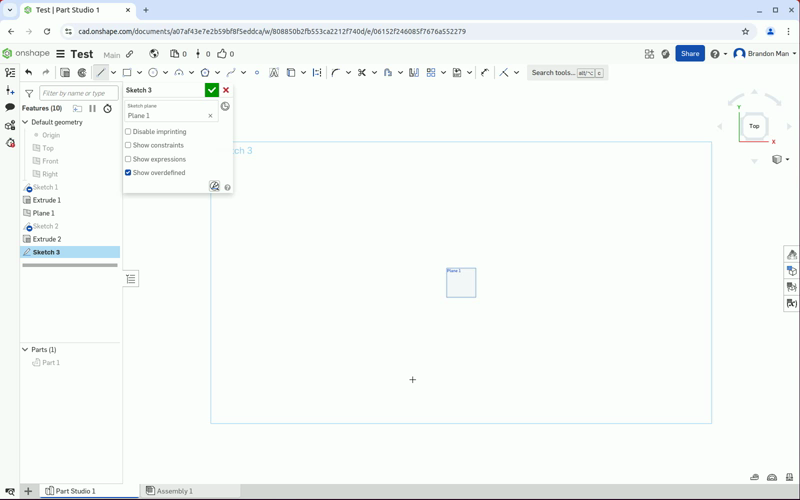
click(412, 379)
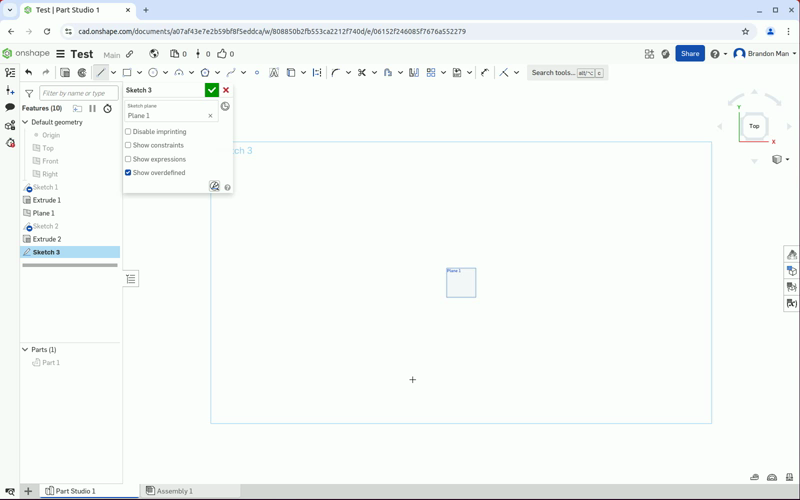
key_up(shift)
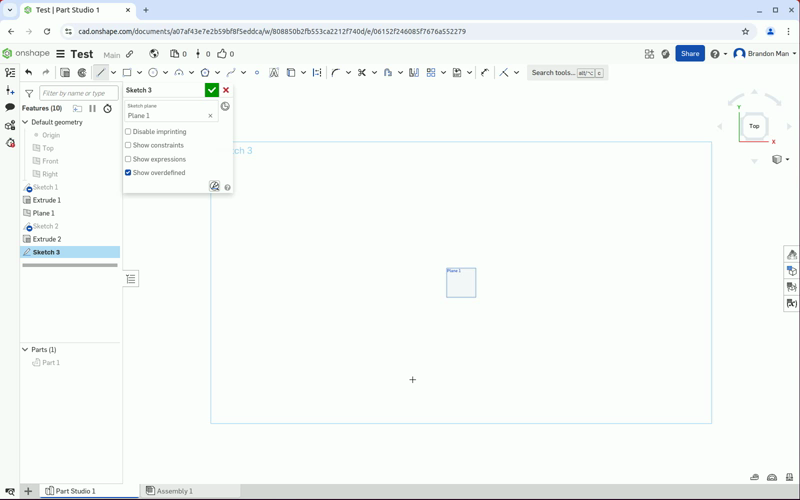
key_down(shift)
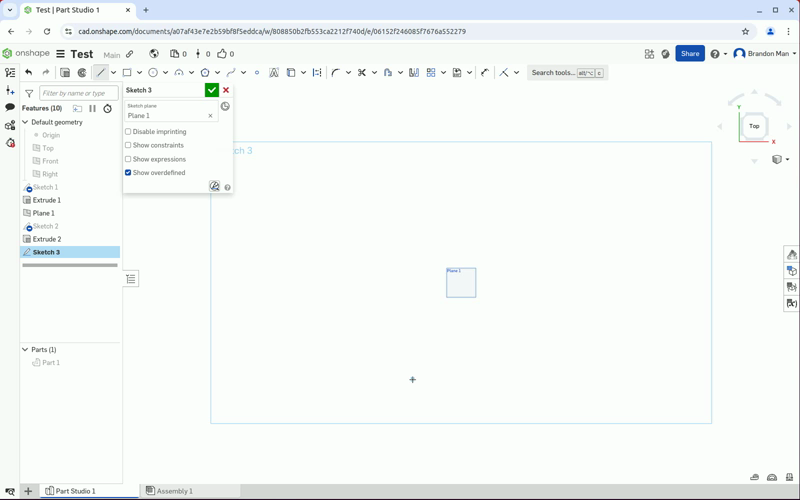
mouse_move(509, 379)
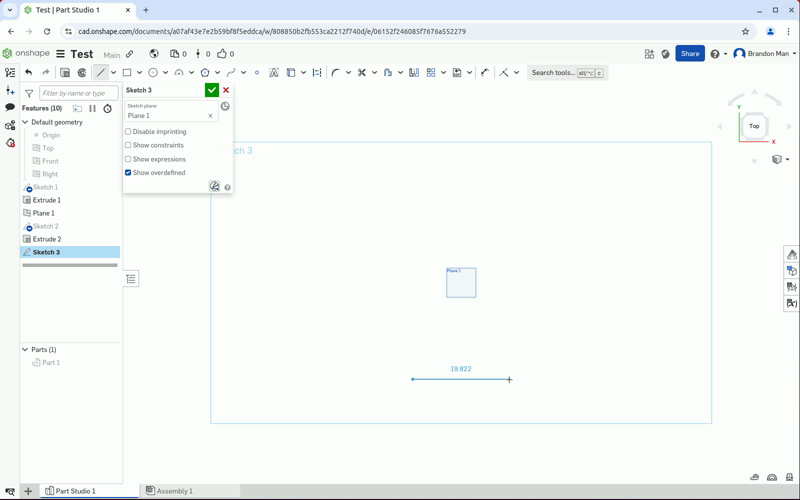
click(509, 379)
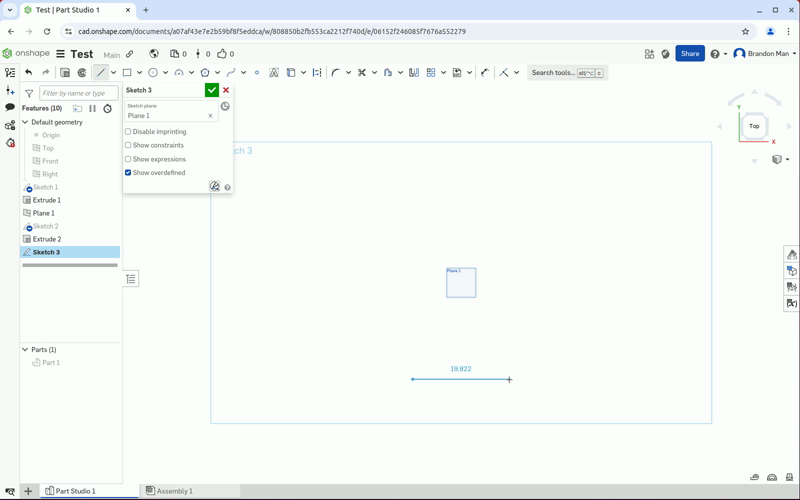
key_up(shift)
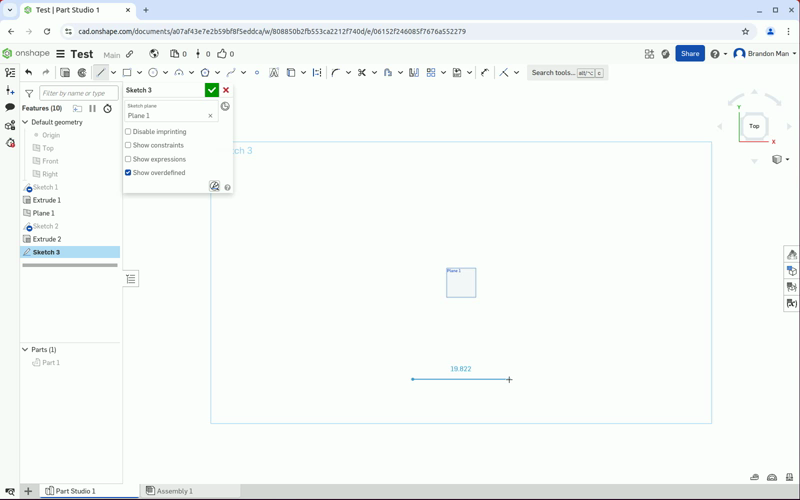
key_down(shift)
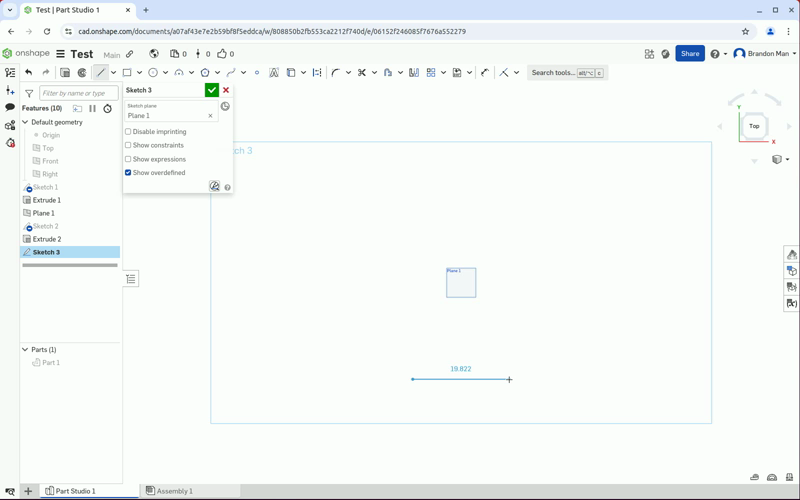
mouse_move(509, 282)
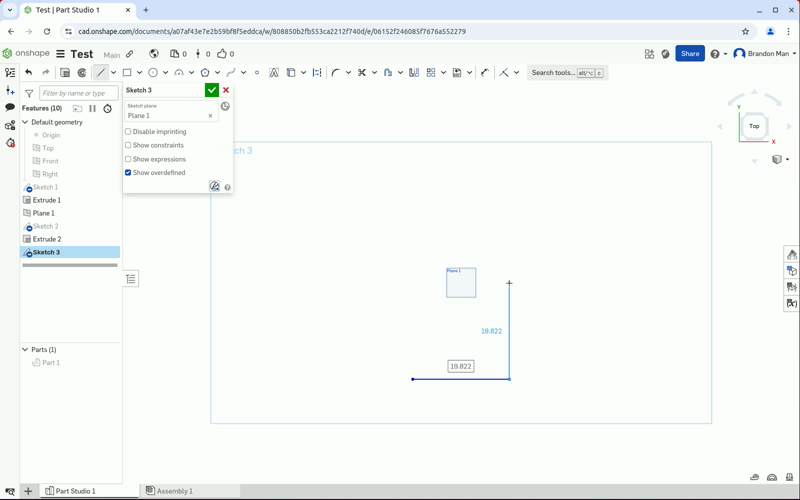
click(509, 282)
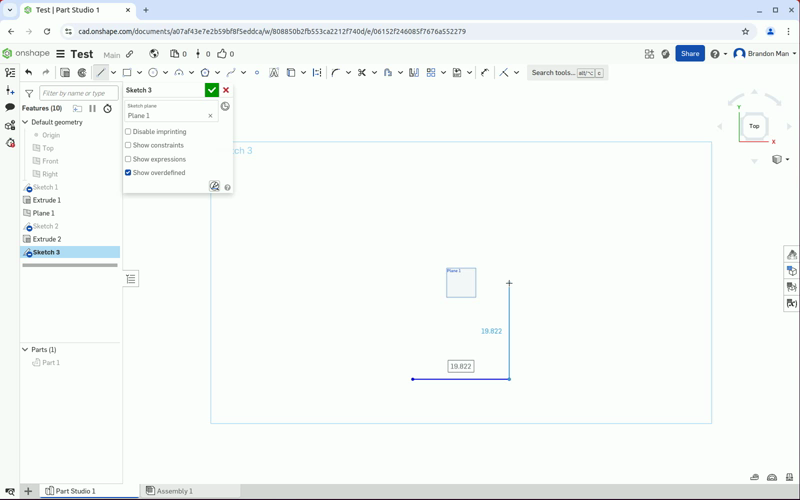
key_up(shift)
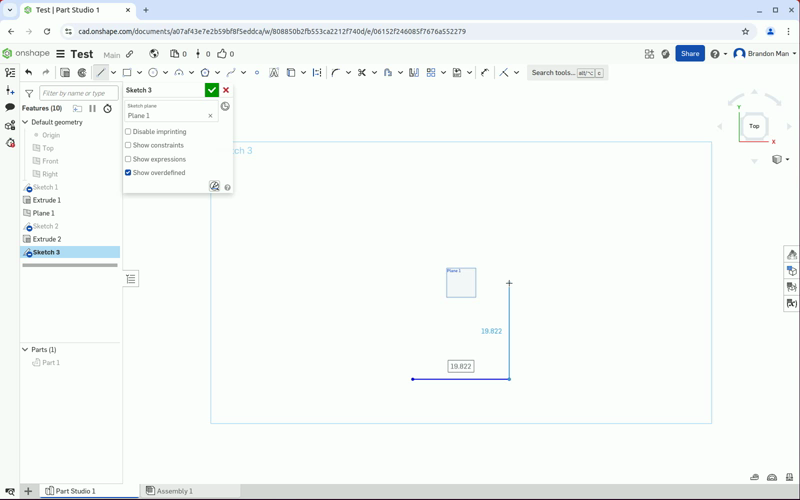
key_down(shift)
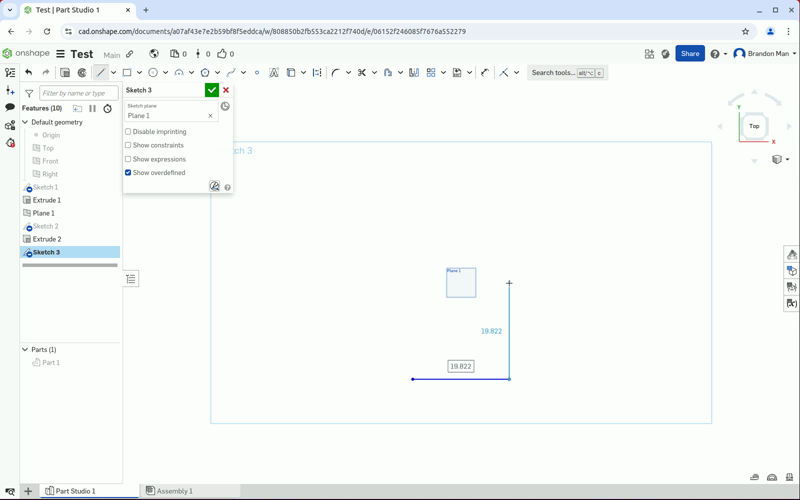
mouse_move(412, 282)
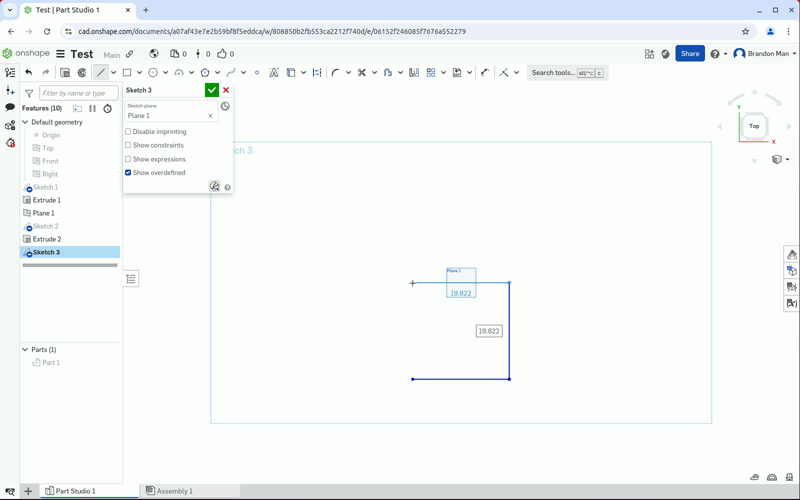
click(412, 282)
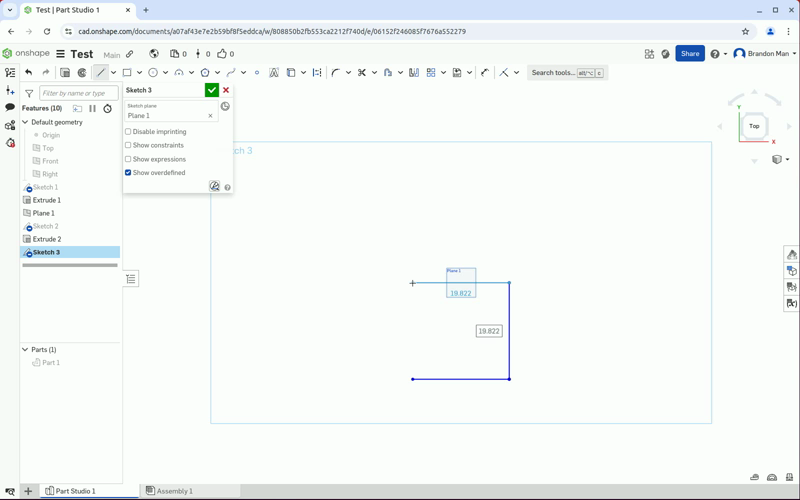
key_up(shift)
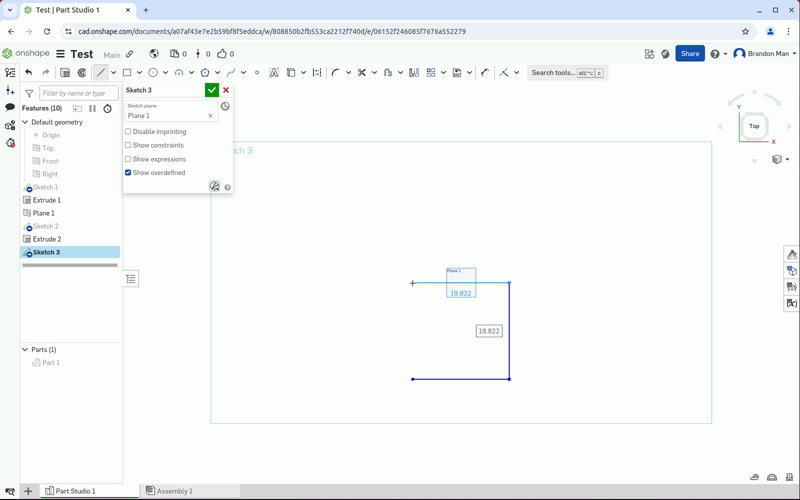
key_down(shift)
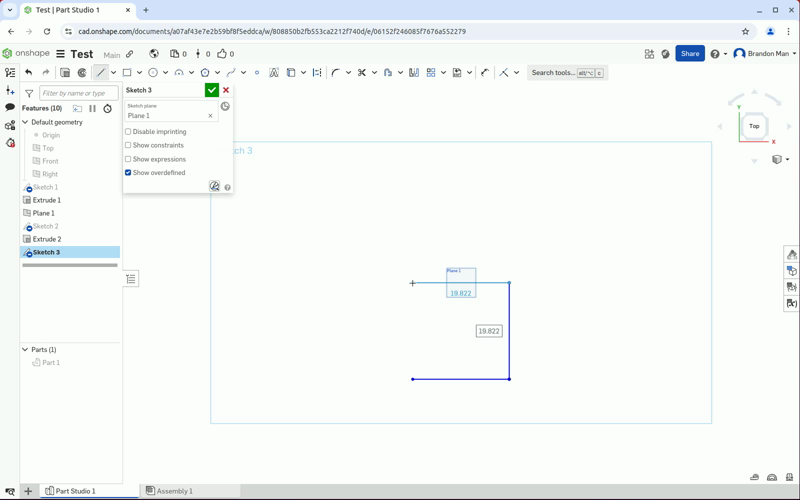
mouse_move(412, 379)
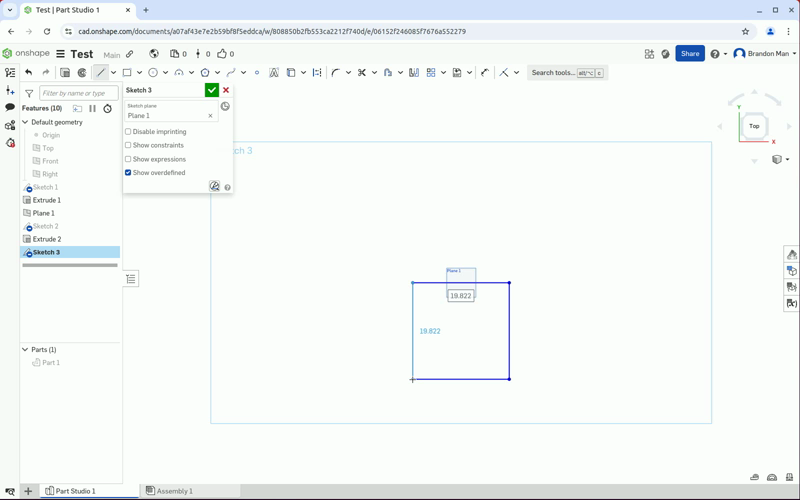
key_up(shift)
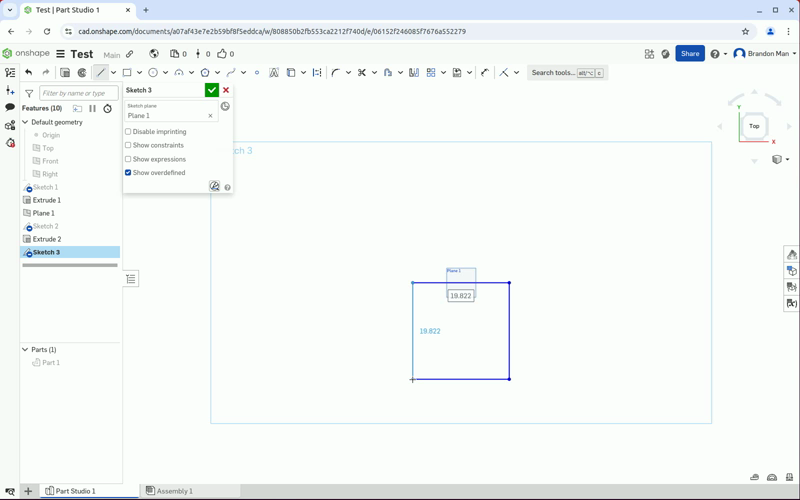
click(412, 379)
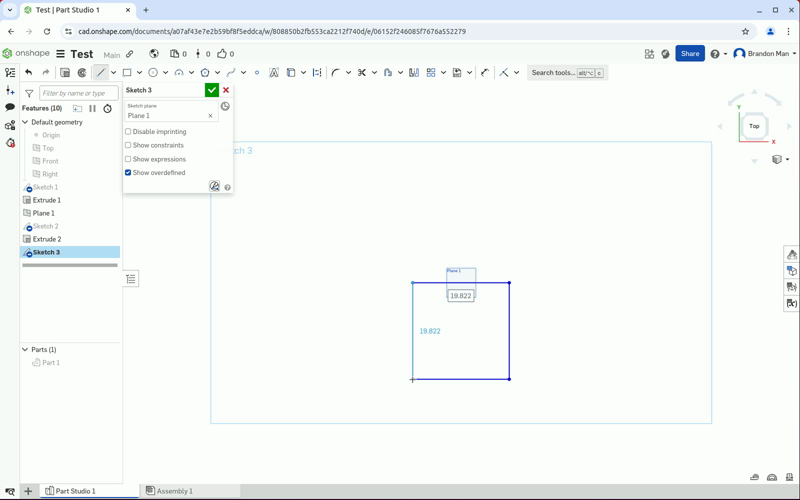
key(esc)
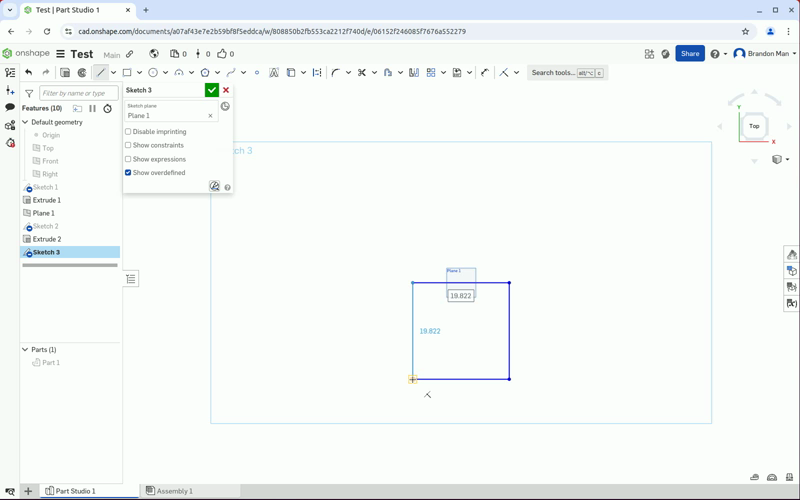
mouse_move(448, 298)
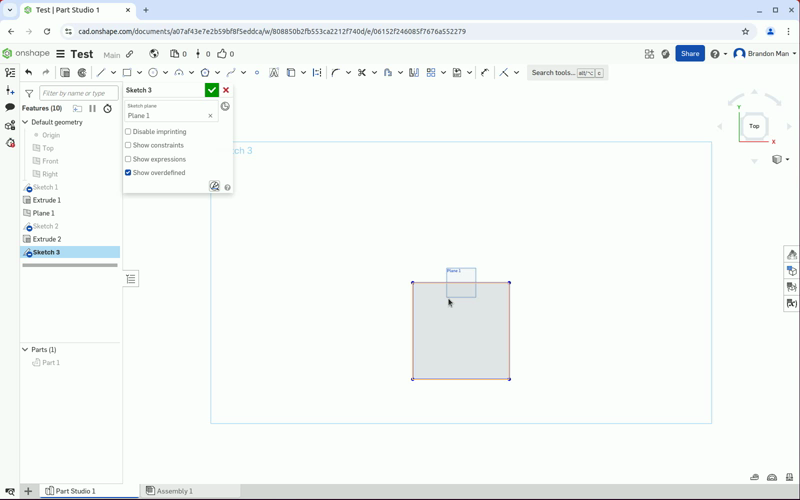
click(448, 298)
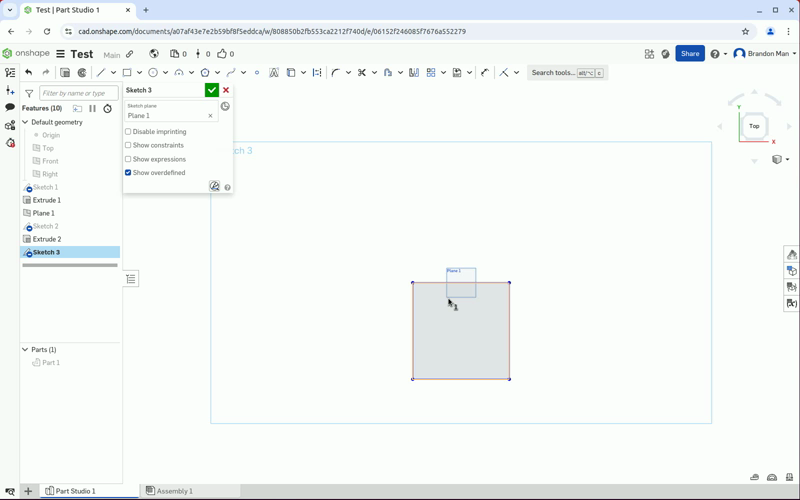
mouse_move(73, 352)
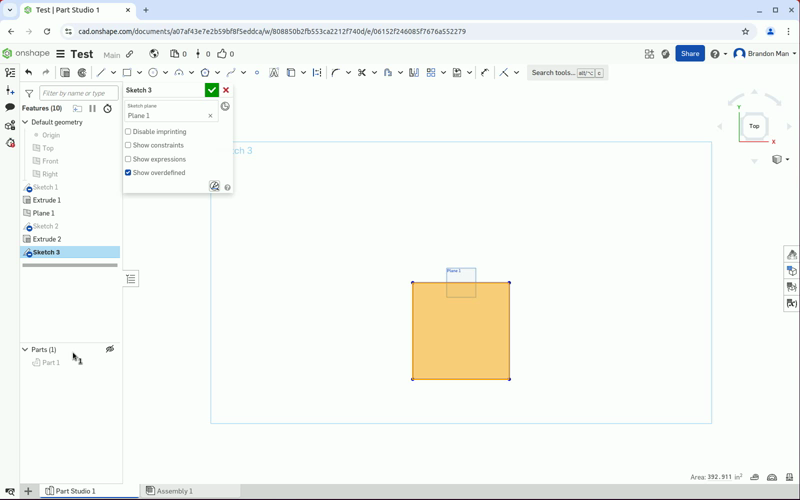
key(shift+y)
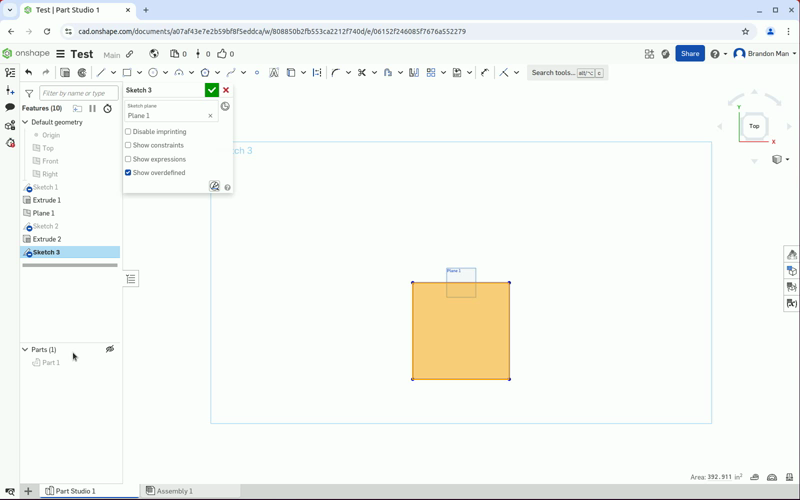
key(shift+e)
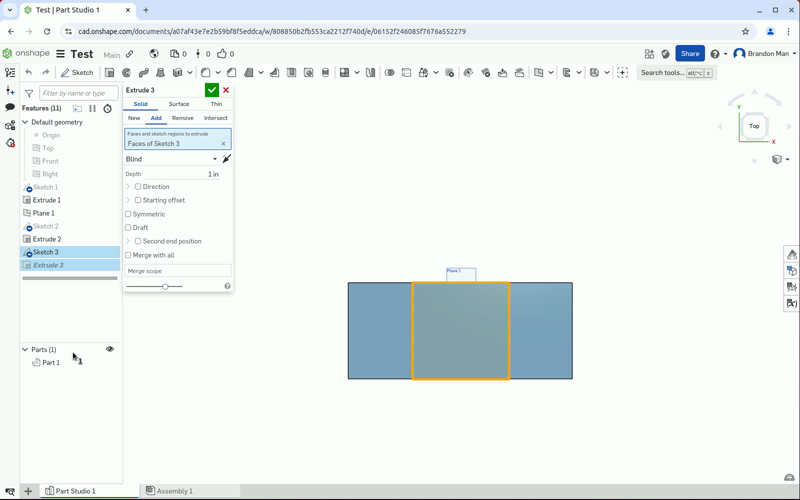
mouse_move(143, 106)
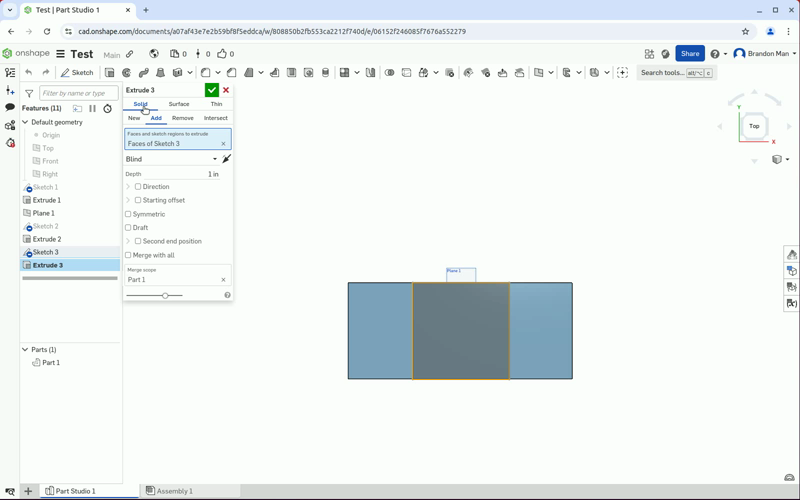
click(143, 106)
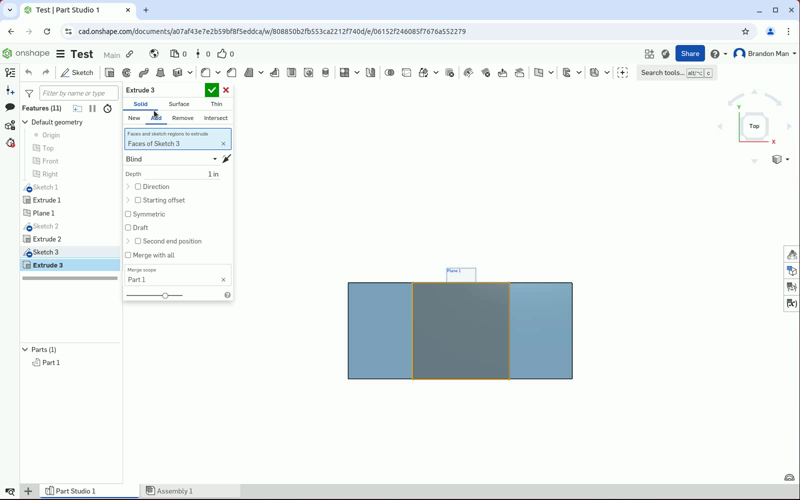
mouse_move(186, 120)
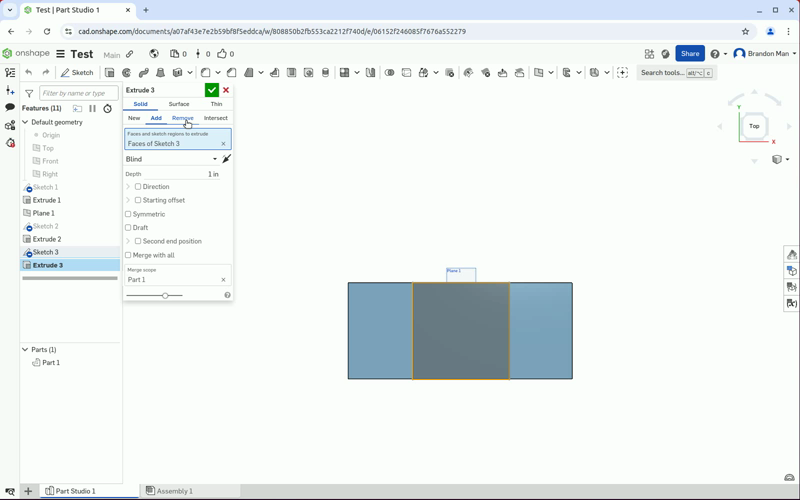
click(186, 120)
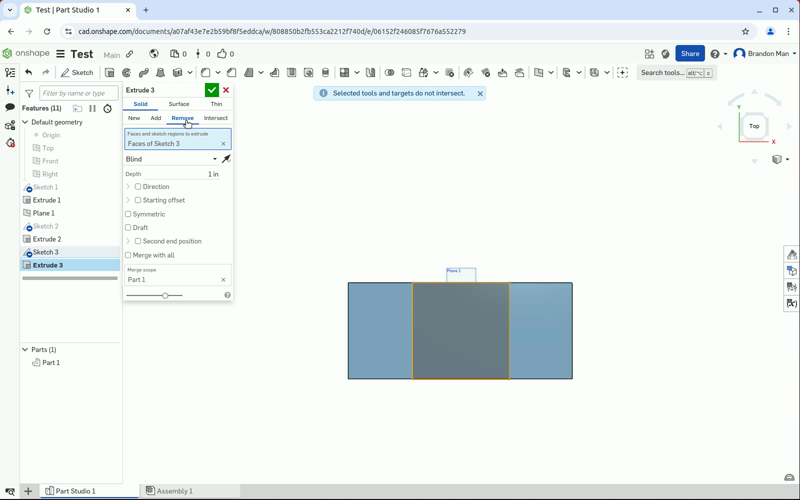
key(tab, 4)
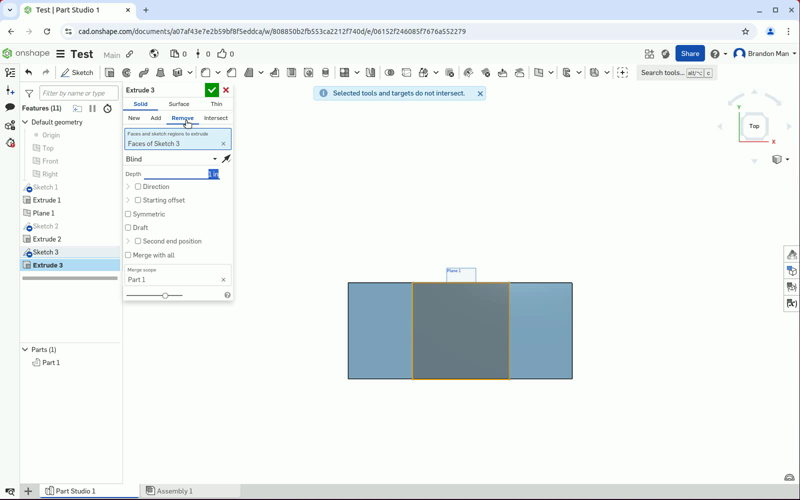
text(13.239)
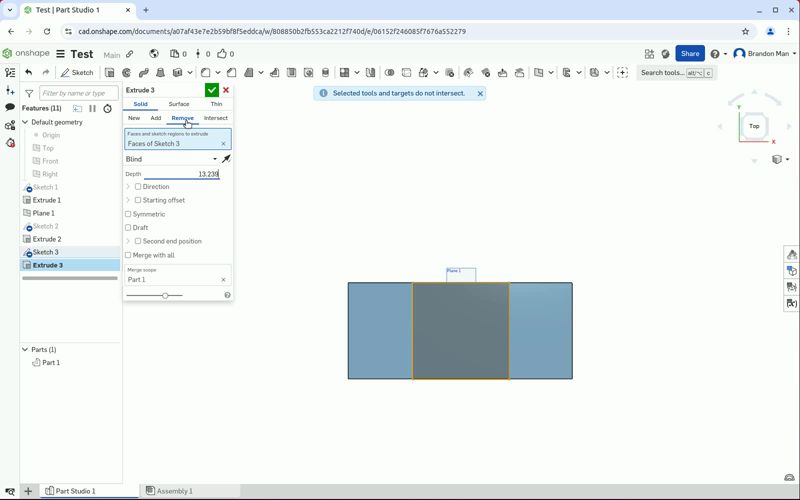
key(tab, 6)
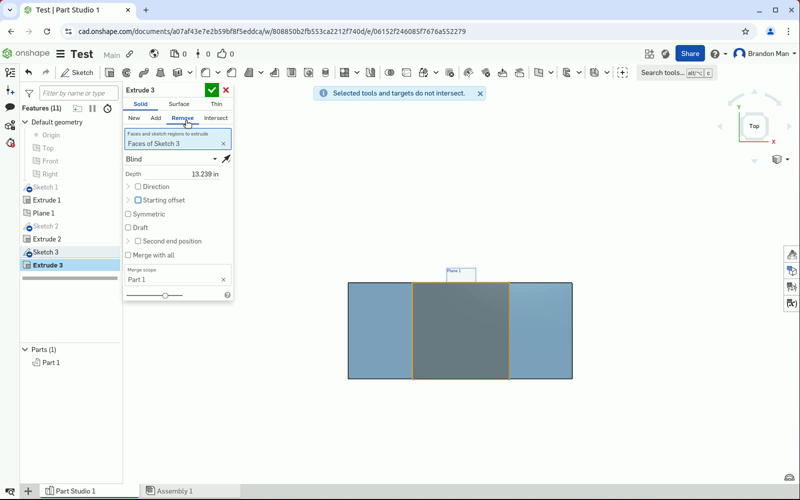
key(space)
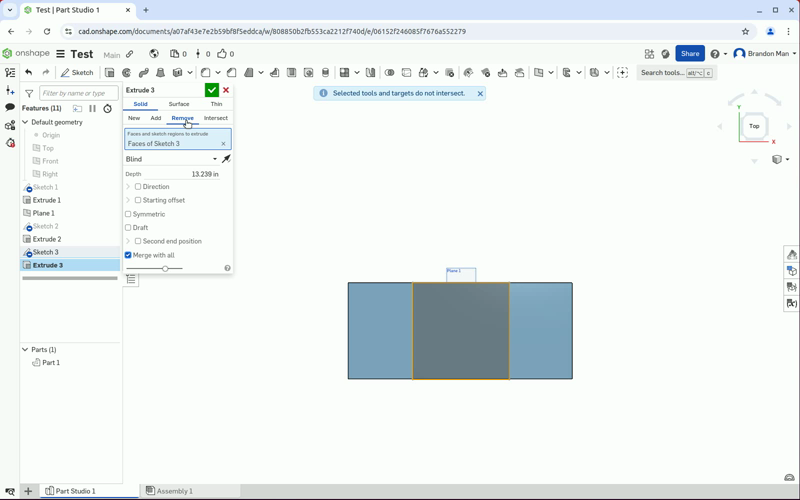
key(enter)
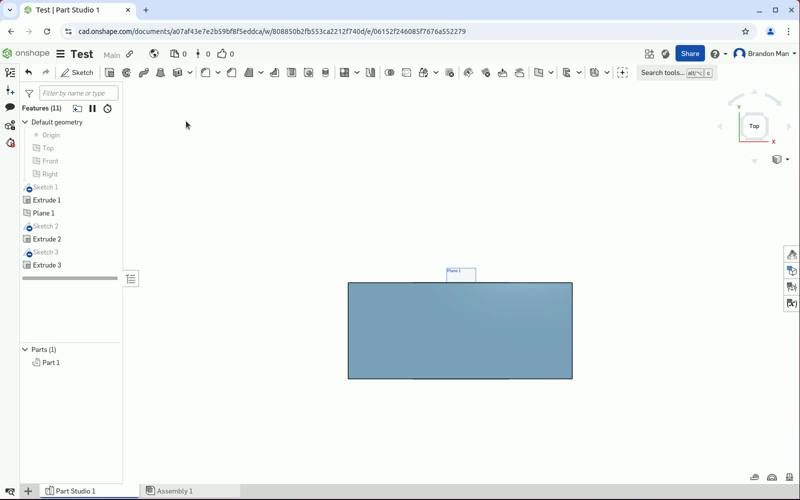
key(shift+h)
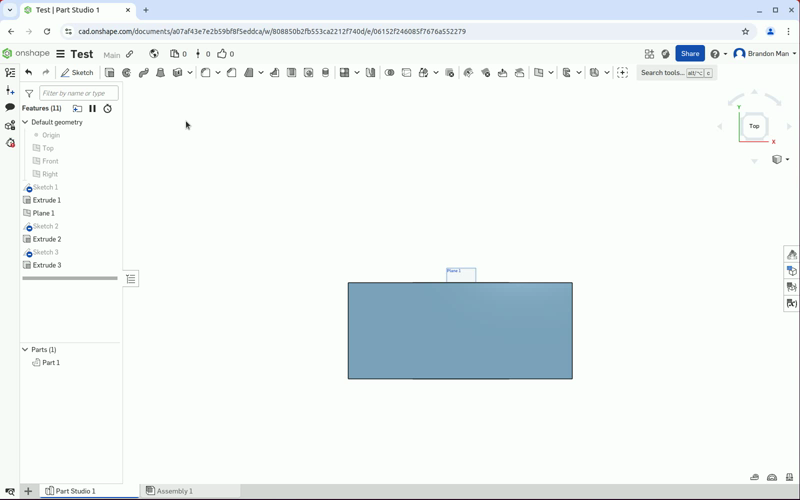
key(shift+h)
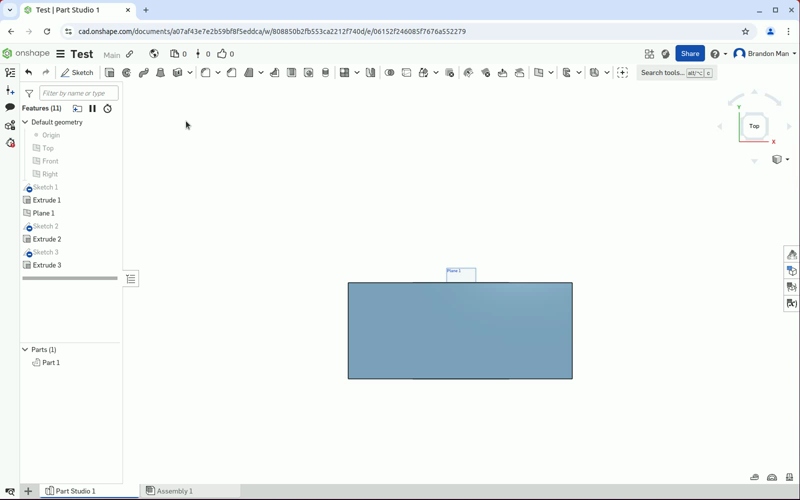
mouse_move(73, 189)
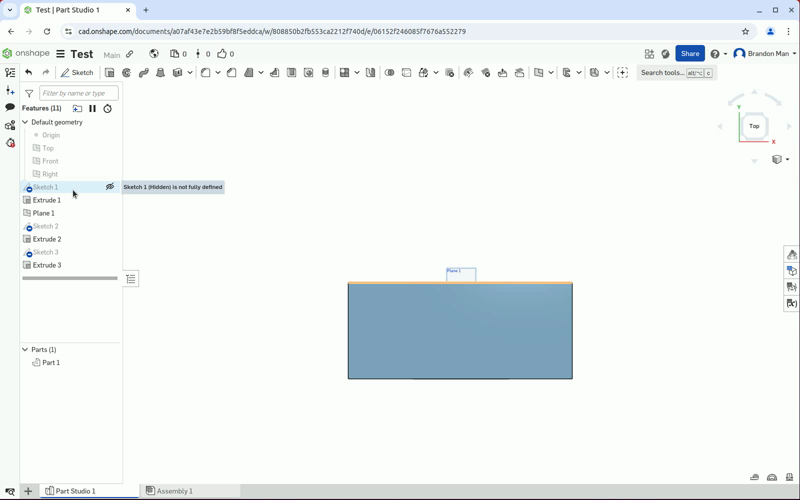
click(73, 189)
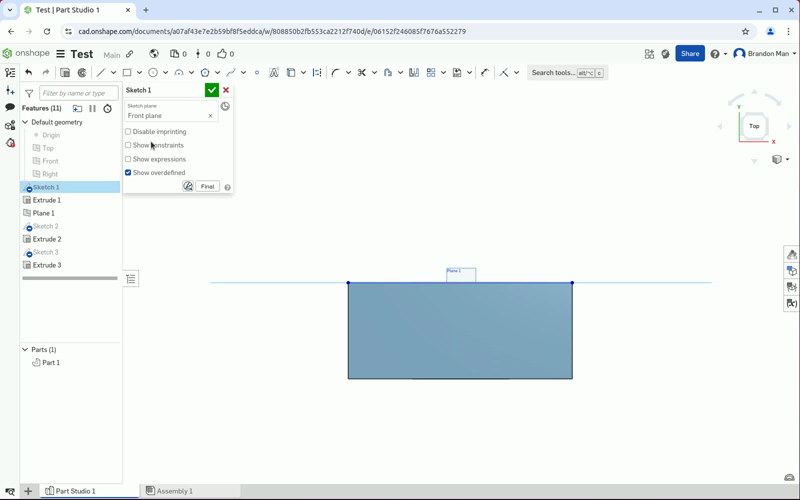
mouse_move(229, 92)
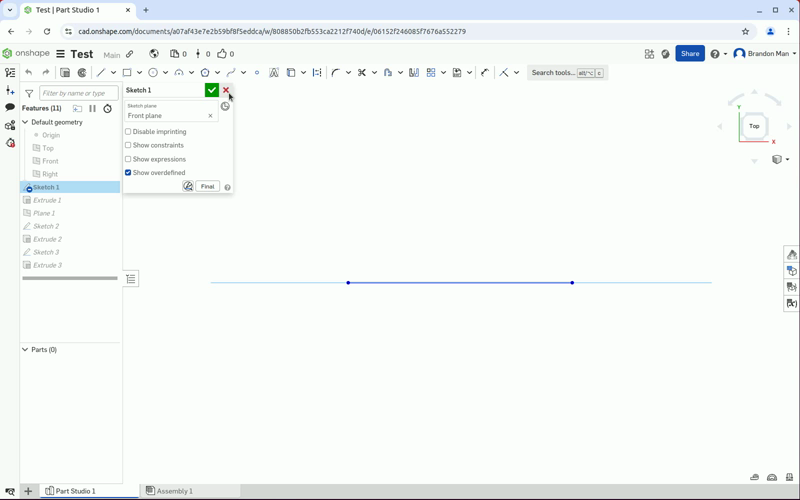
click(229, 92)
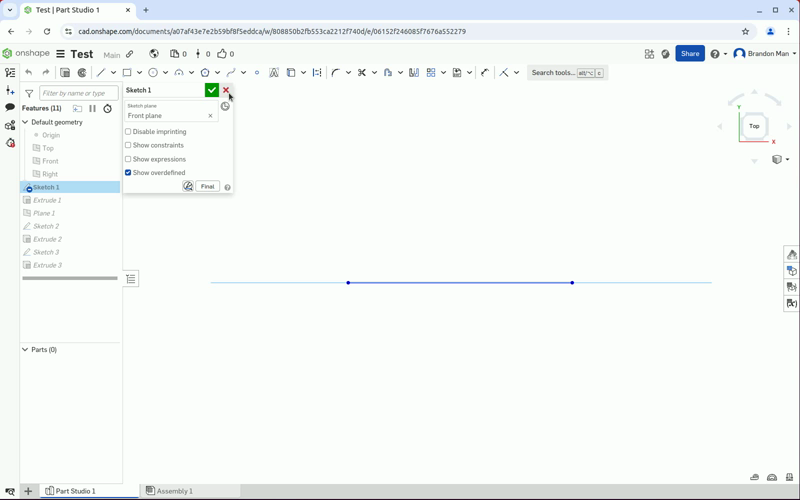
key(shift+s)
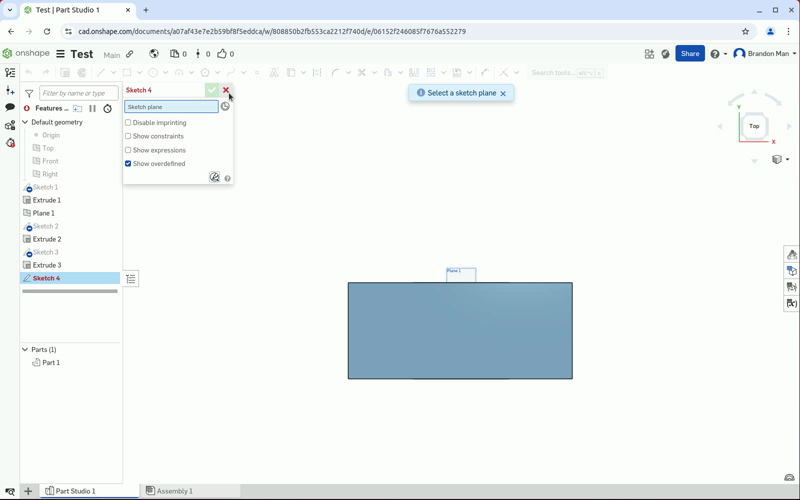
mouse_move(73, 215)
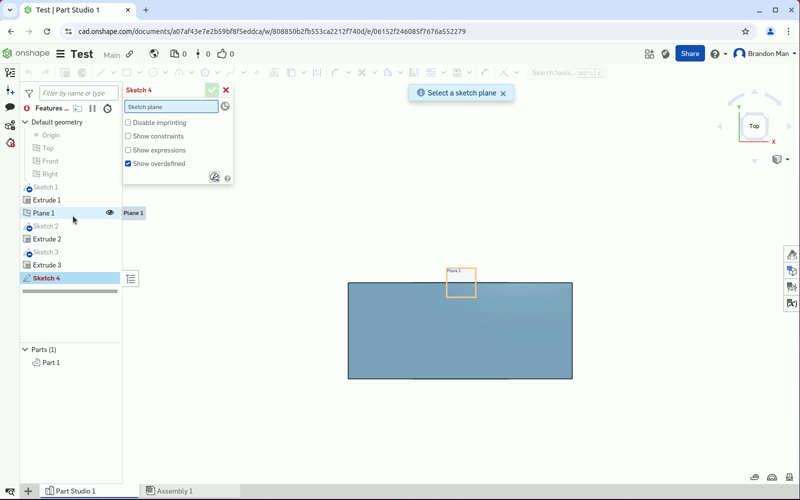
click(73, 215)
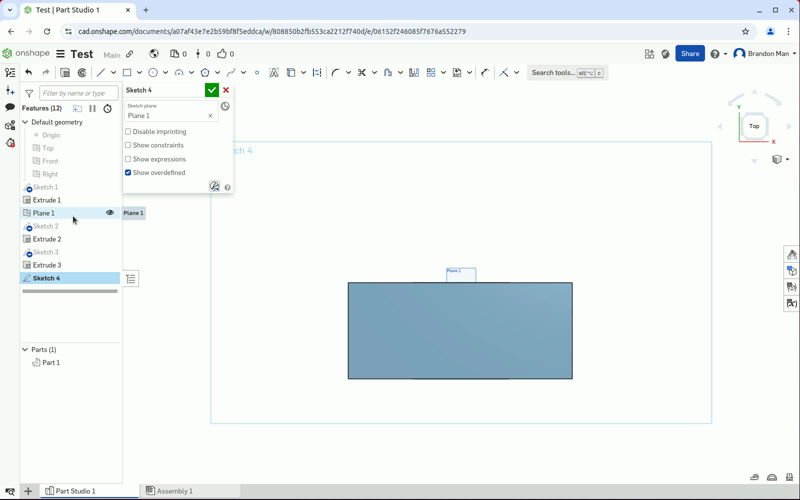
mouse_move(73, 352)
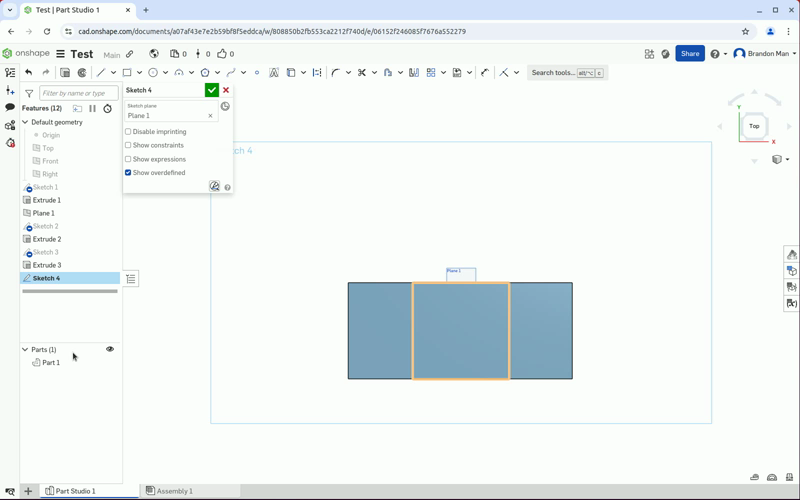
key(y)
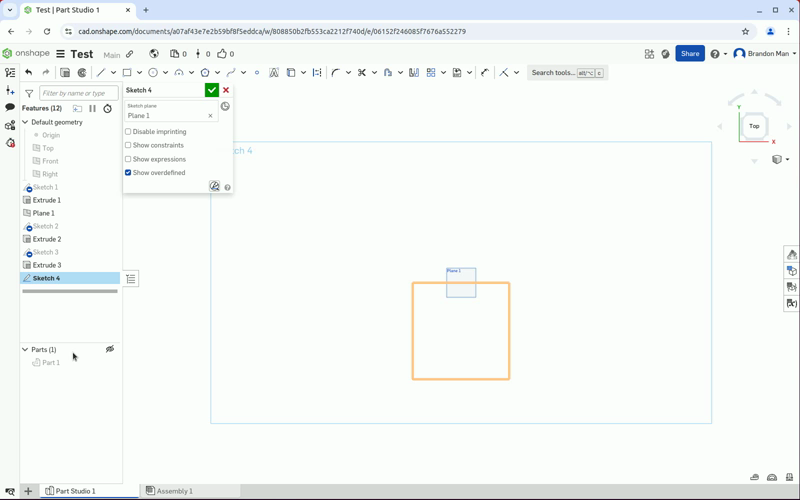
key(l)
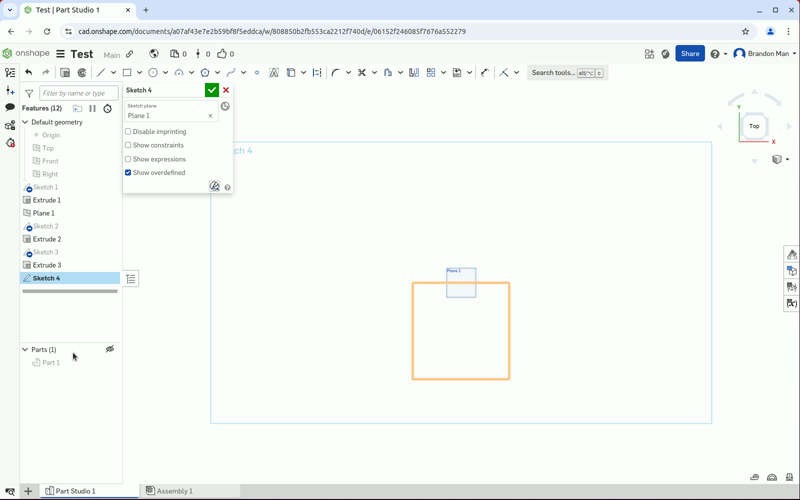
key_down(shift)
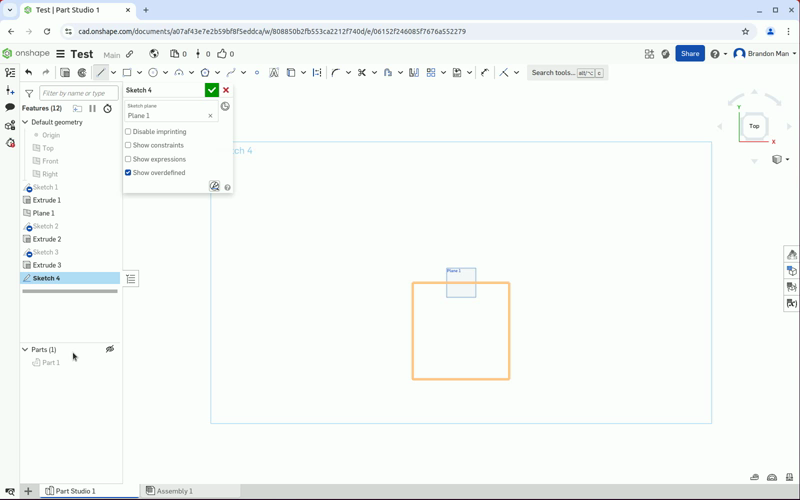
mouse_move(538, 379)
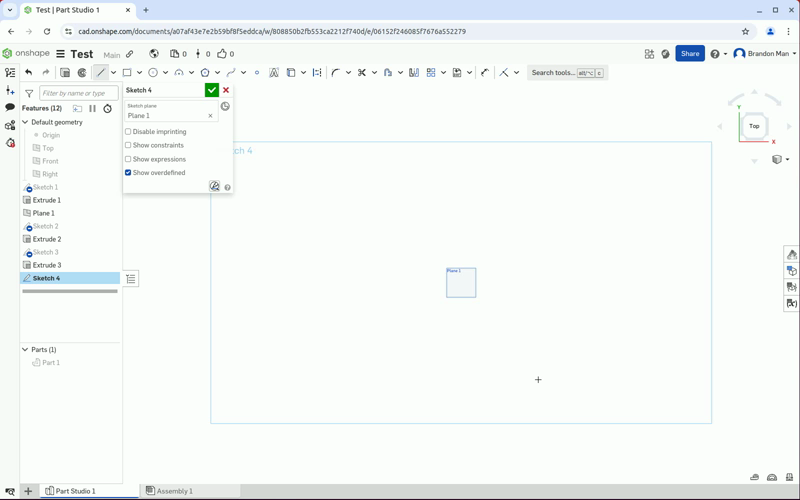
click(538, 379)
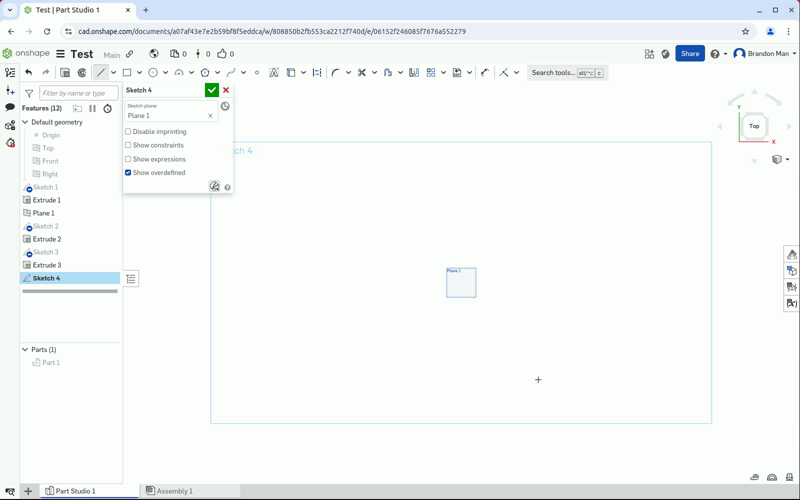
key_up(shift)
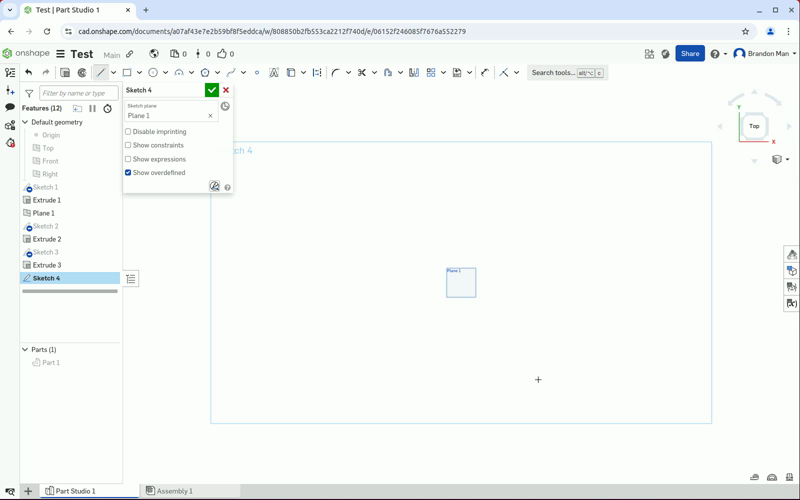
key_down(shift)
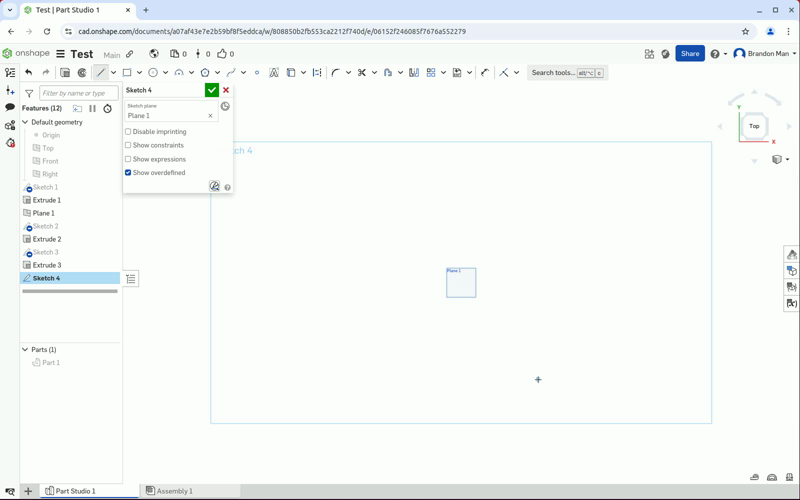
mouse_move(568, 379)
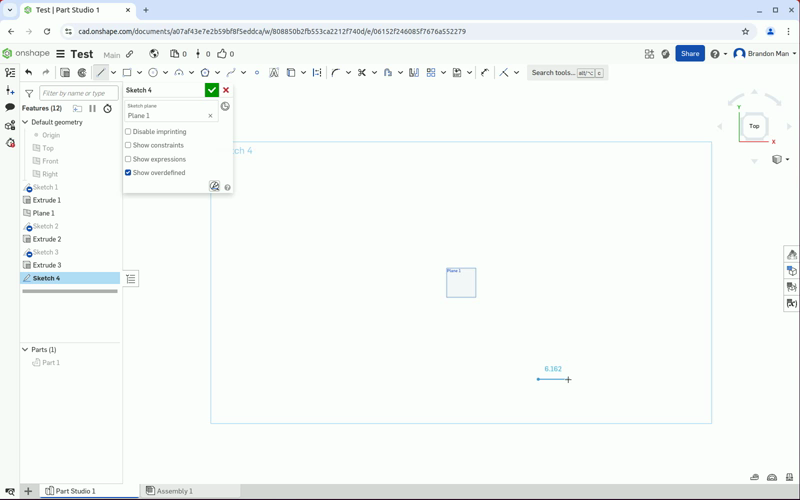
mouse_move(573, 379)
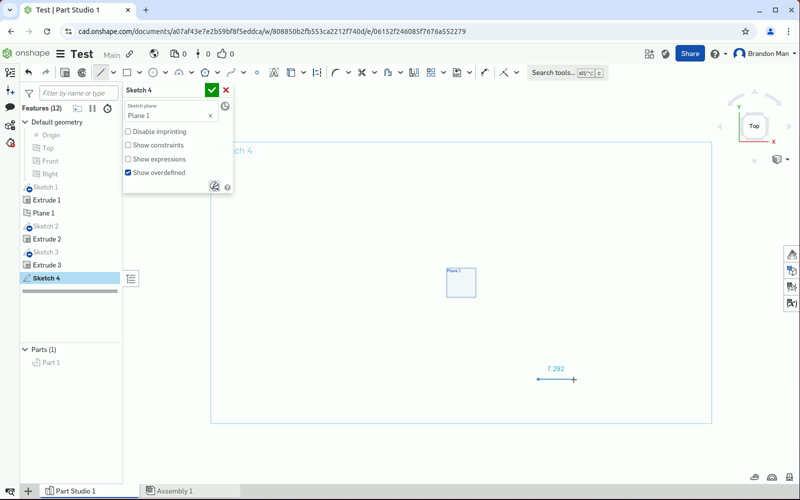
click(573, 379)
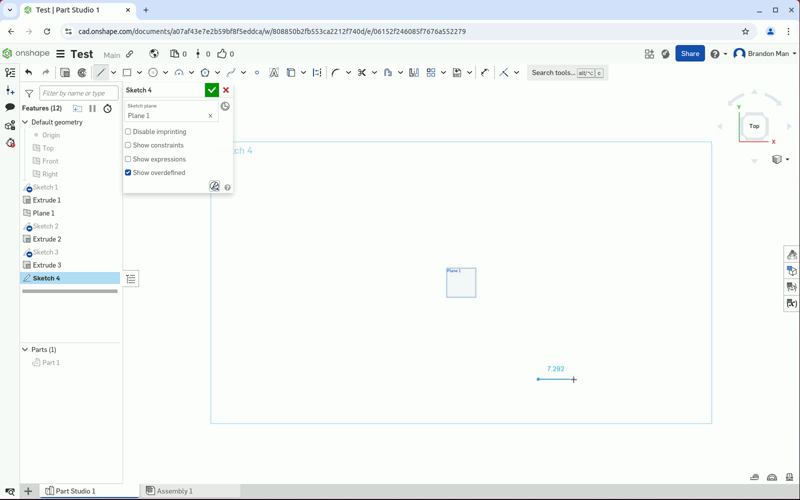
key_up(shift)
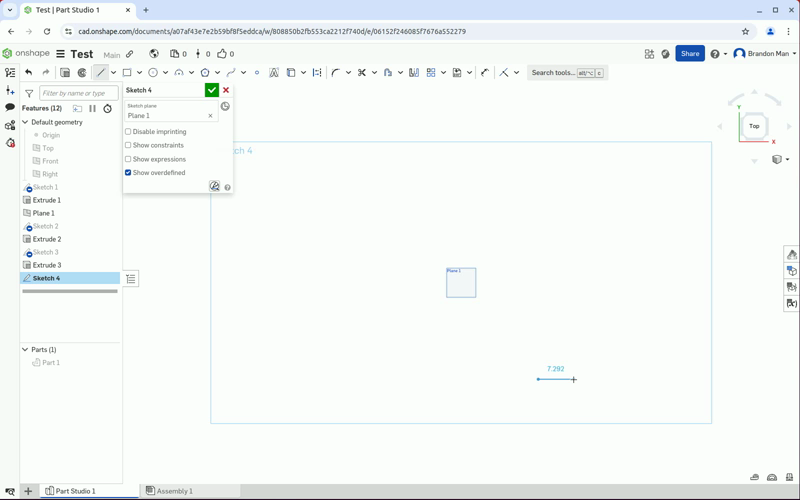
key_down(shift)
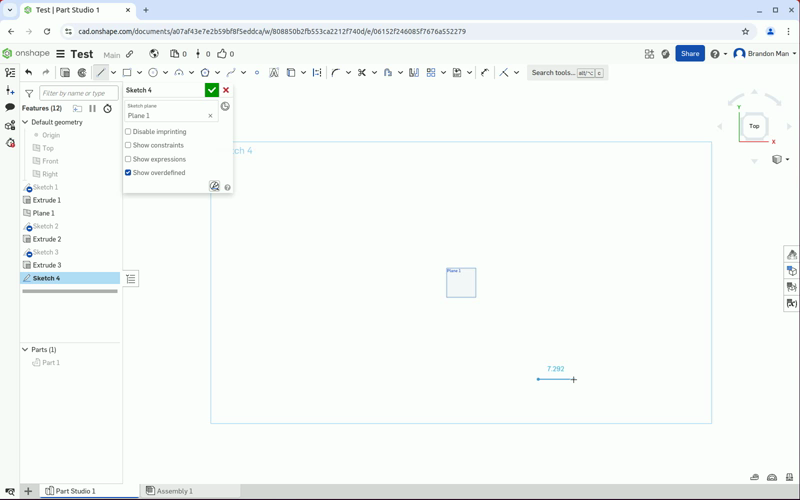
mouse_move(589, 379)
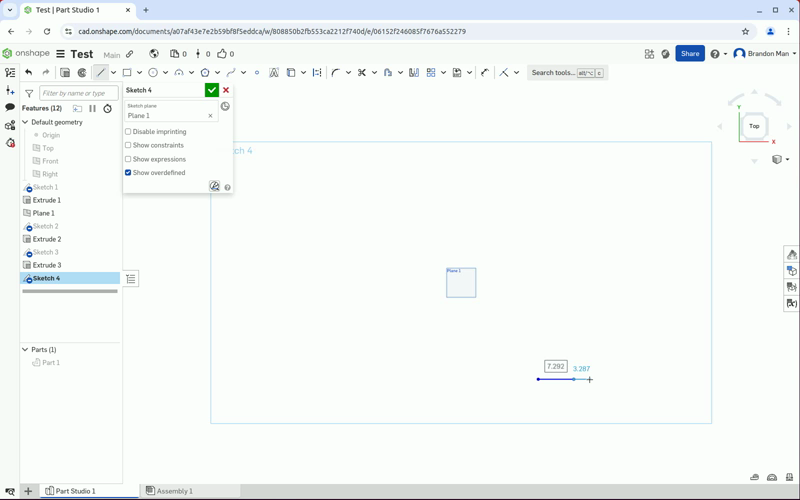
mouse_move(573, 333)
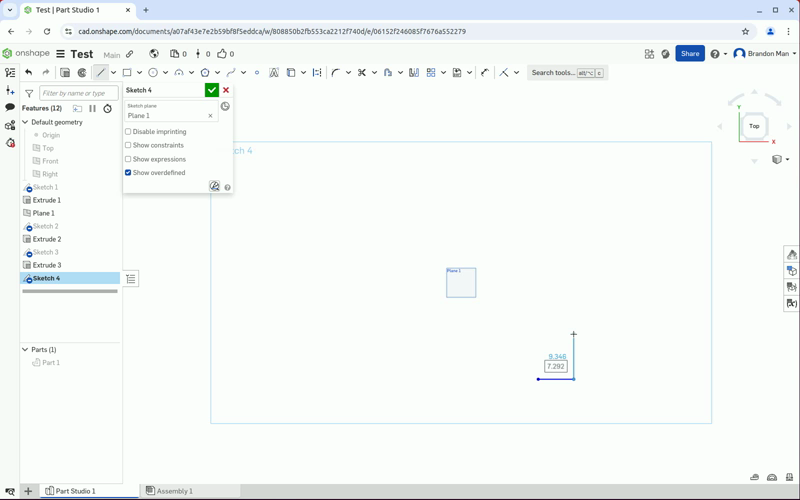
click(573, 333)
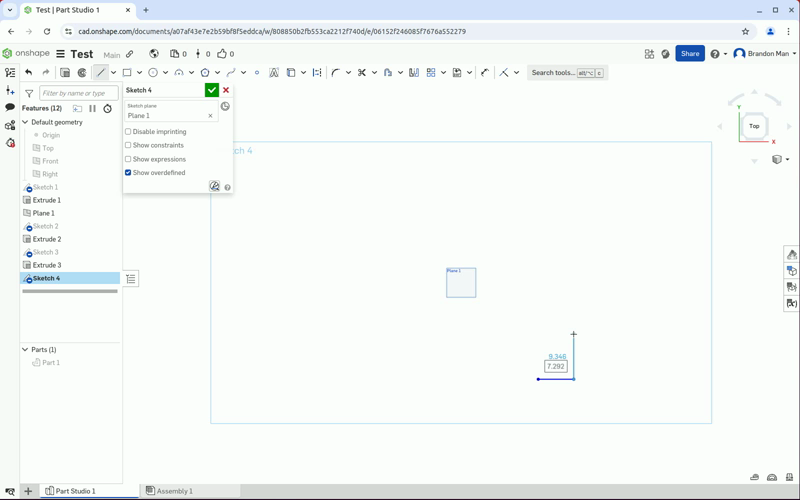
key_up(shift)
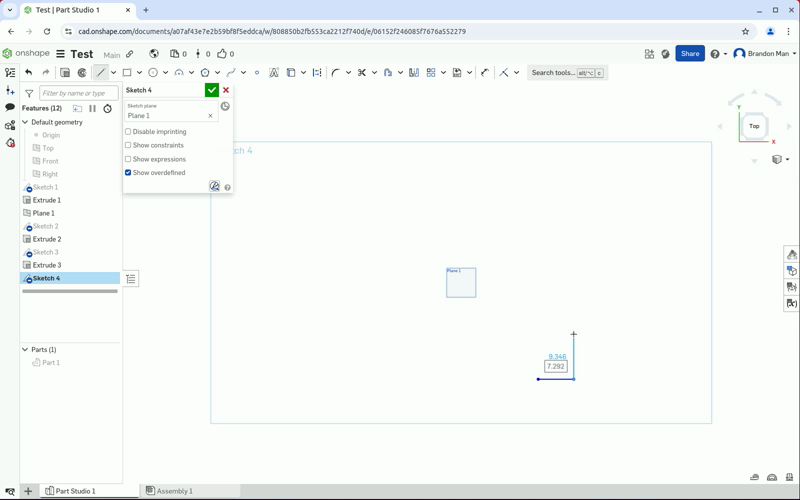
key_down(shift)
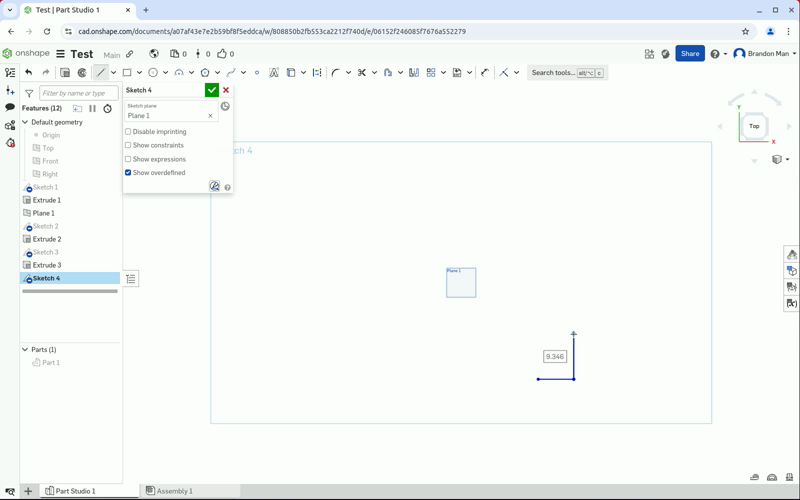
mouse_move(589, 333)
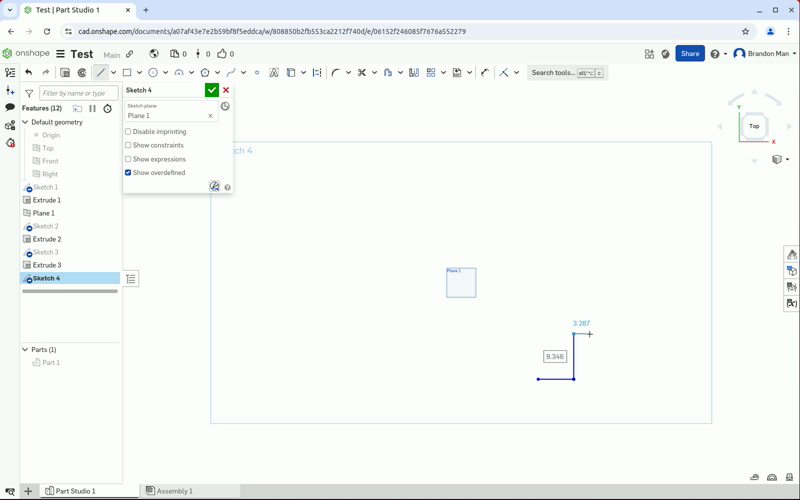
mouse_move(538, 333)
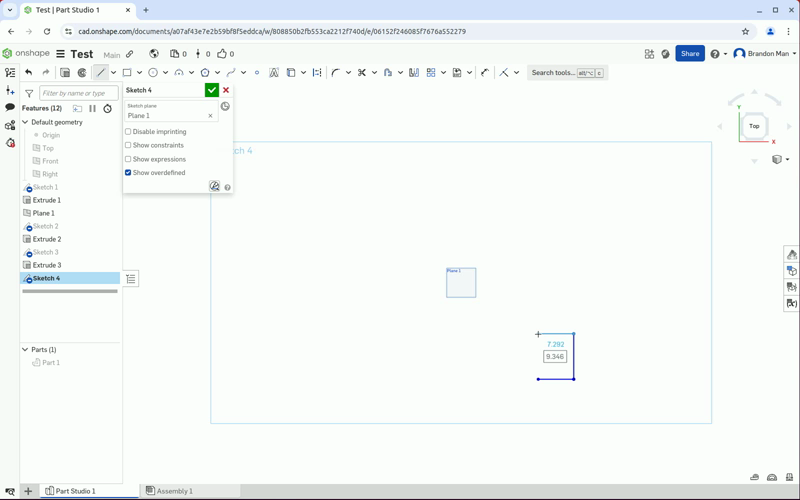
click(538, 333)
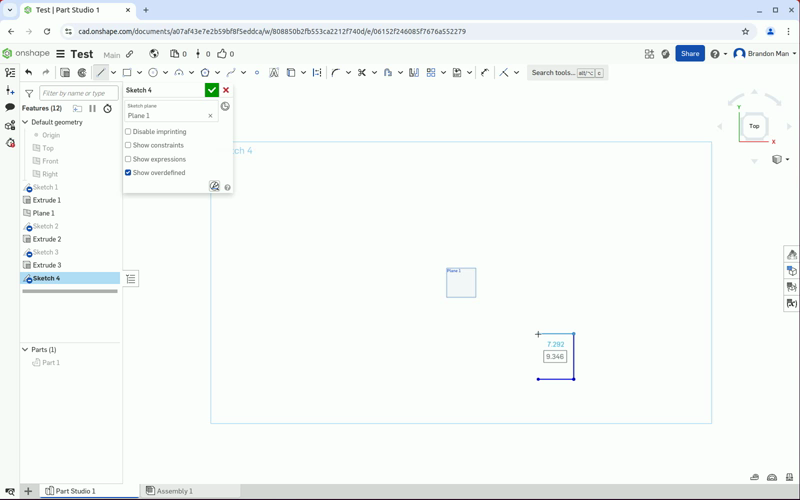
key_up(shift)
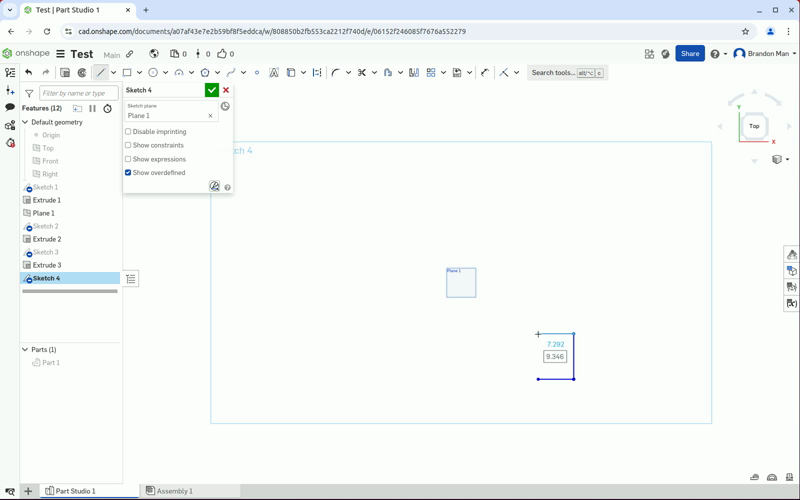
mouse_move(568, 333)
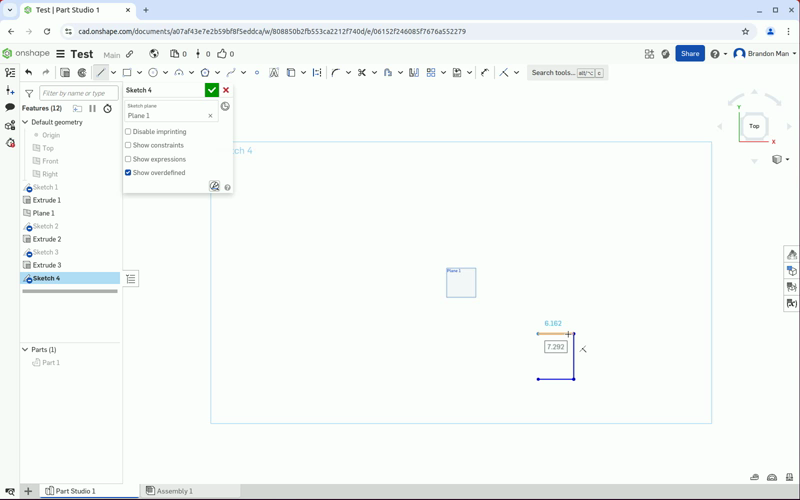
key_down(shift)
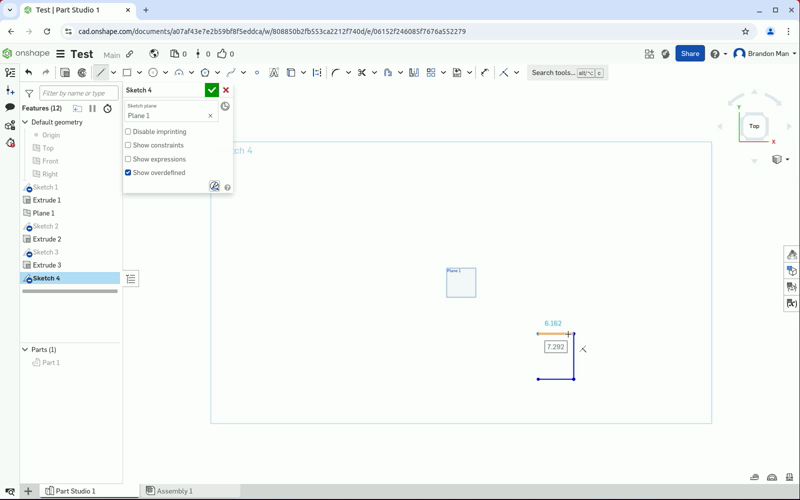
mouse_move(538, 379)
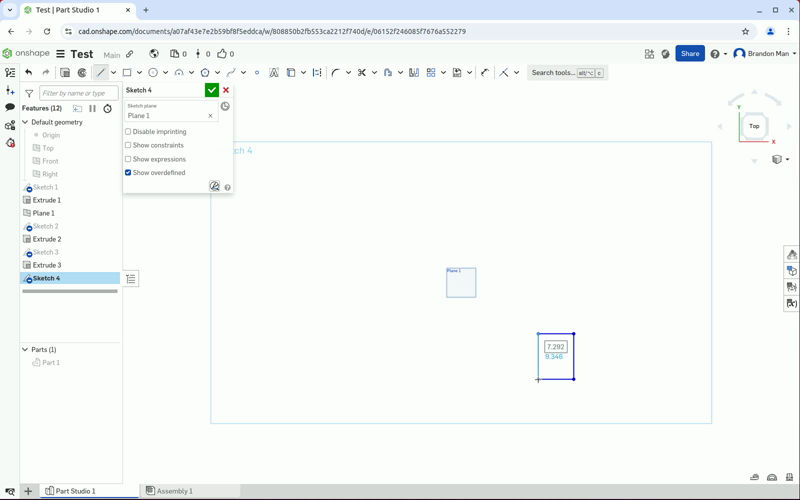
key_up(shift)
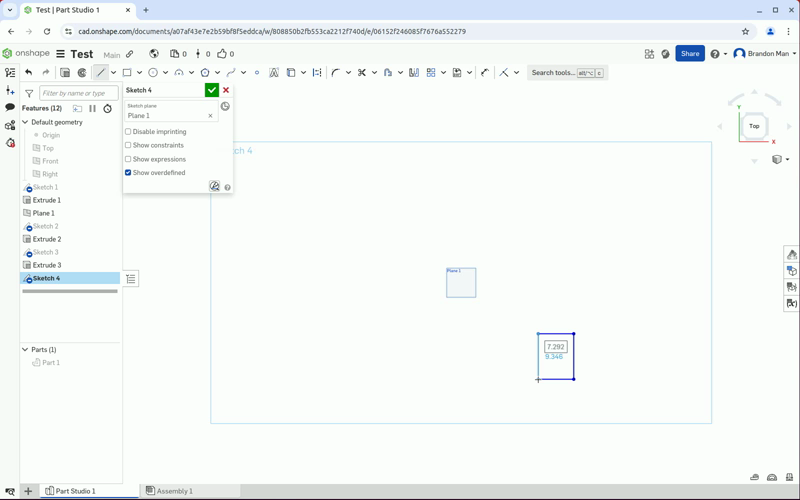
click(538, 379)
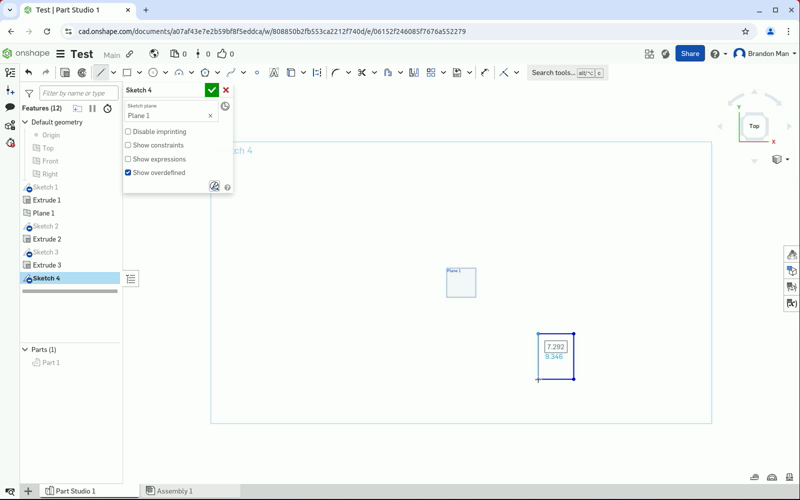
key(esc)
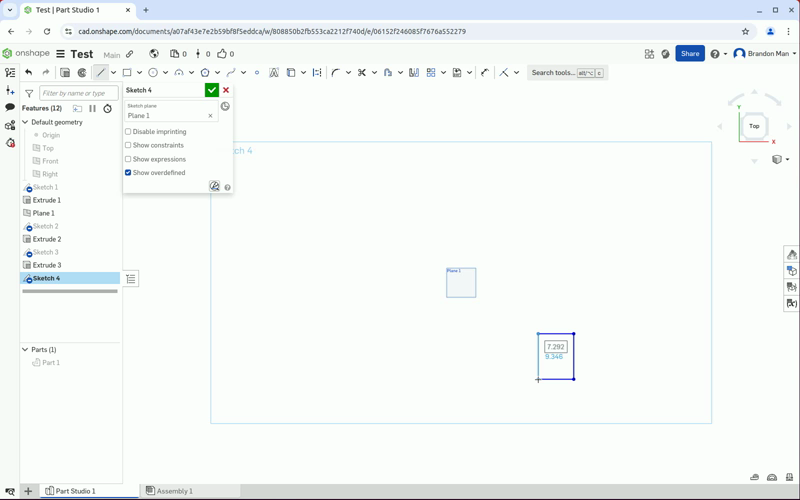
mouse_move(554, 373)
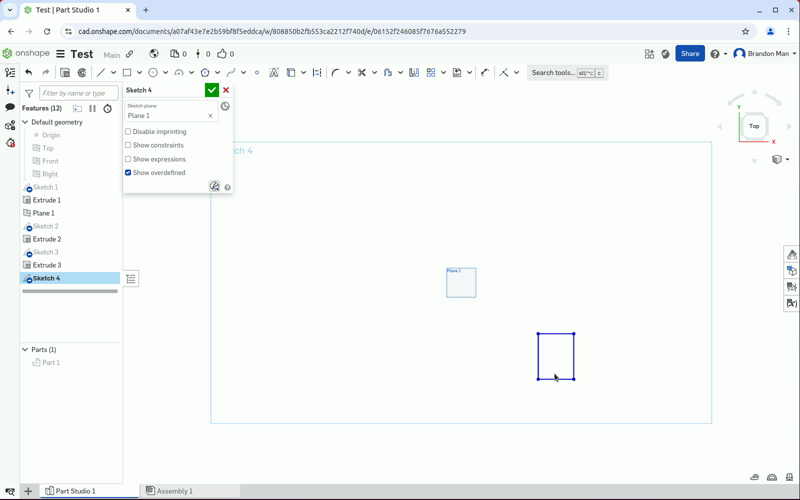
scroll(6)
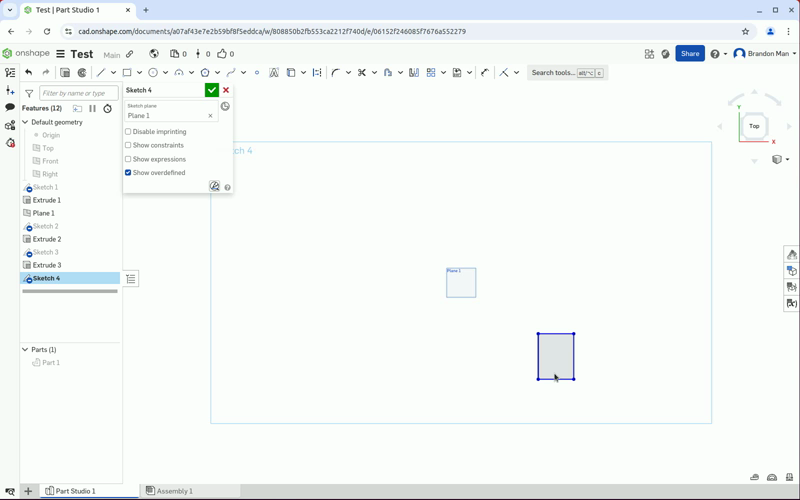
scroll(6)
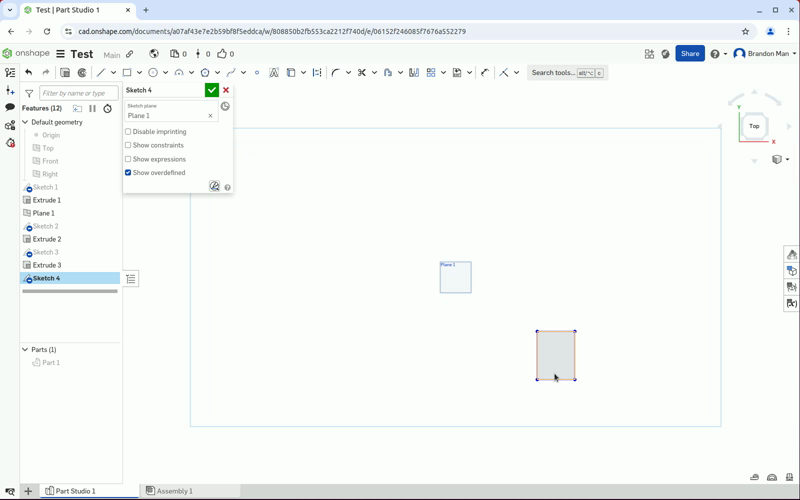
scroll(6)
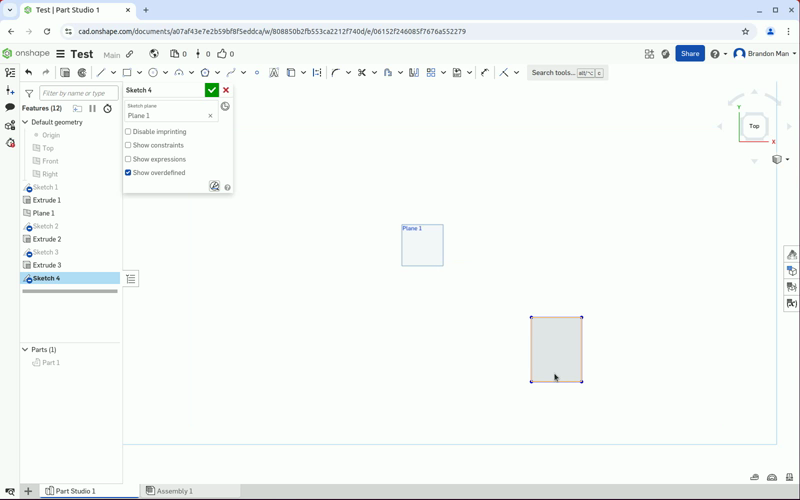
scroll(6)
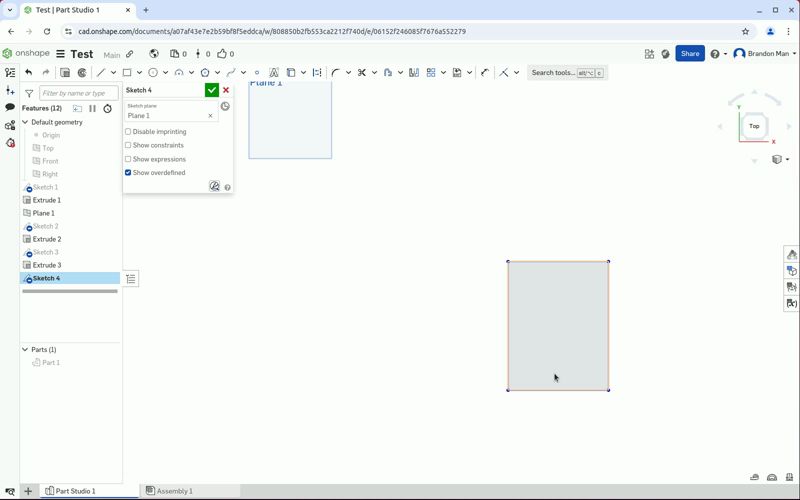
scroll(6)
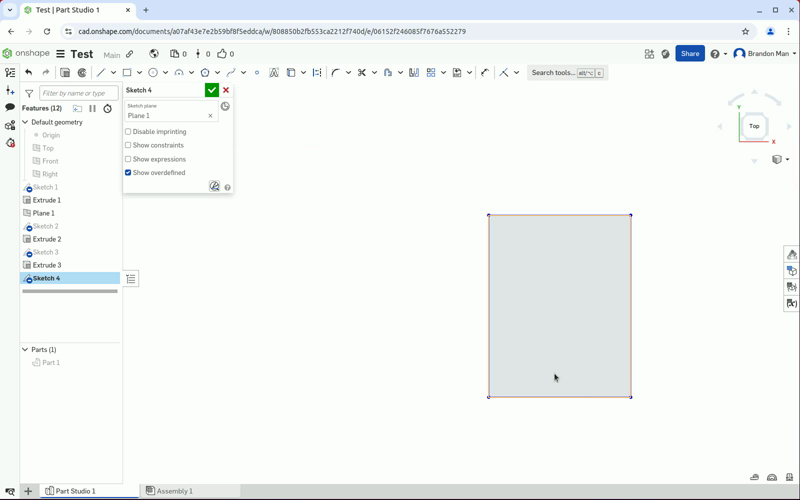
scroll(6)
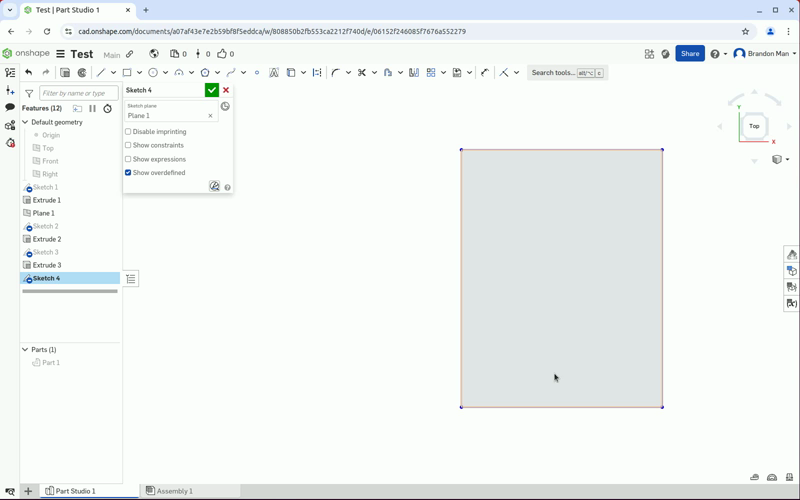
scroll(6)
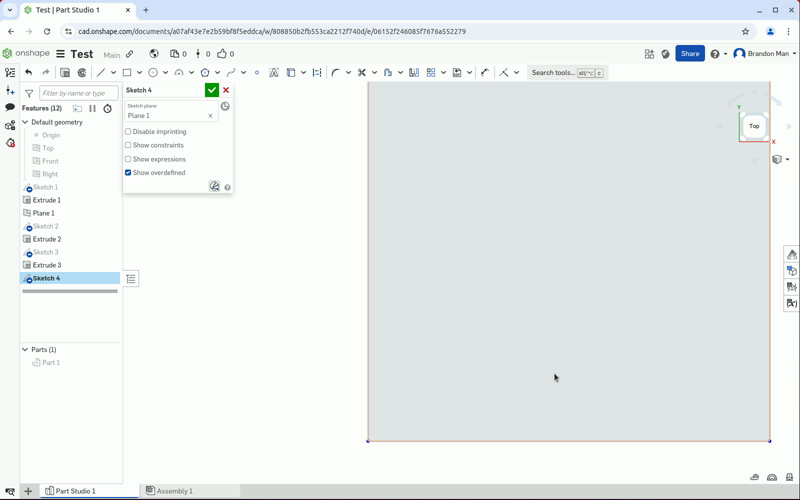
click(554, 373)
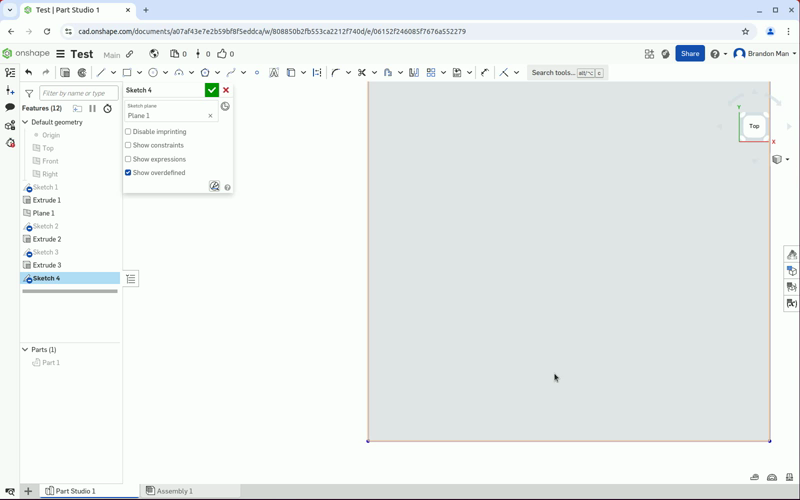
scroll(-6)
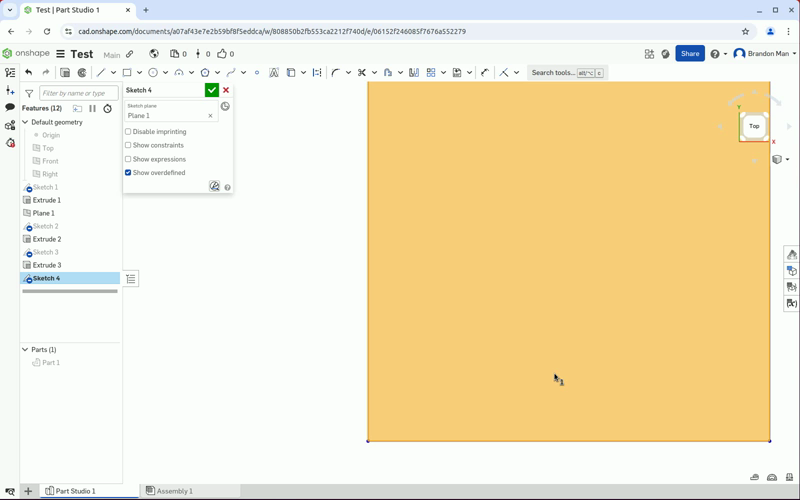
scroll(-6)
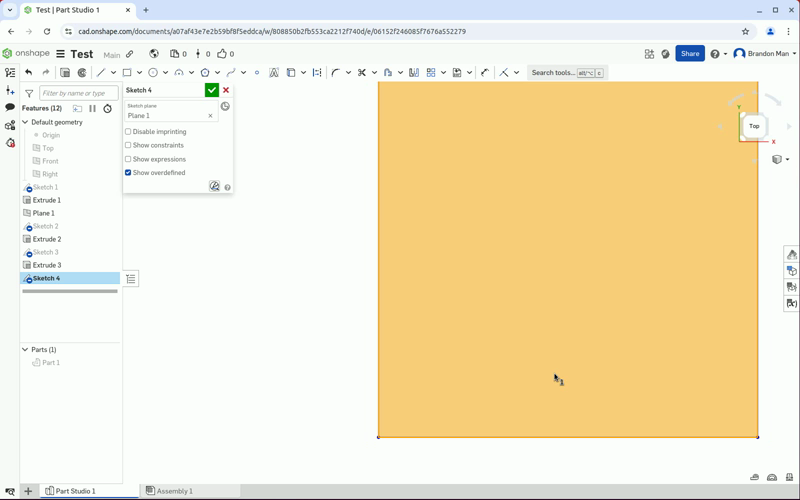
scroll(-6)
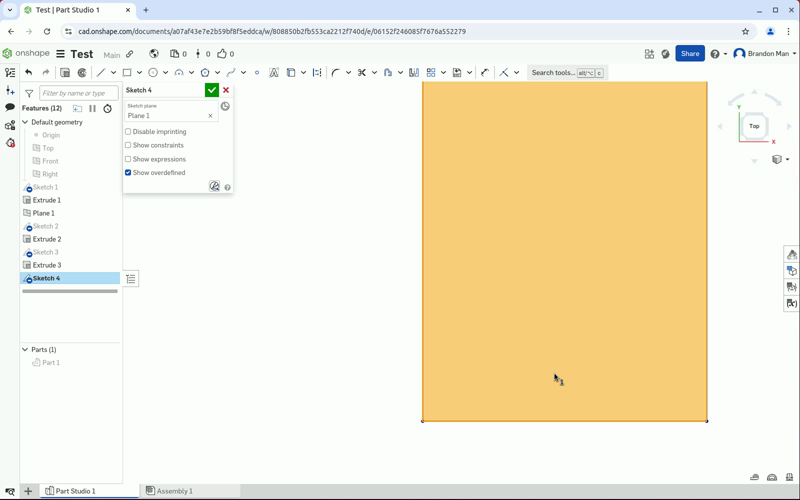
scroll(-6)
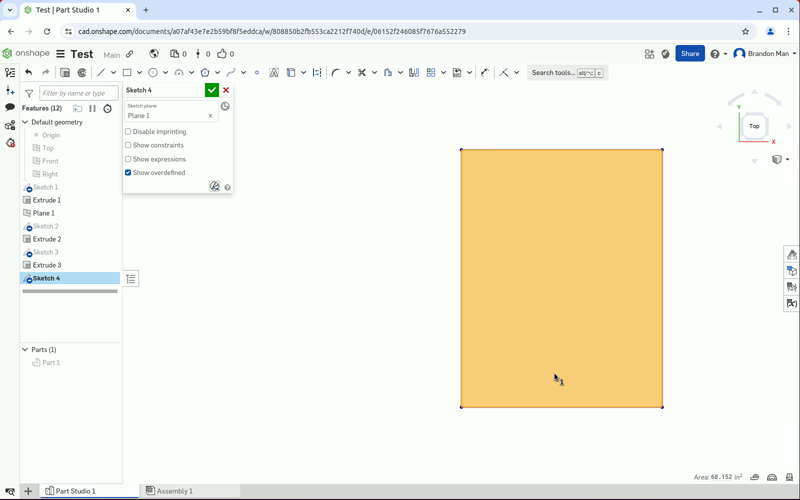
scroll(-6)
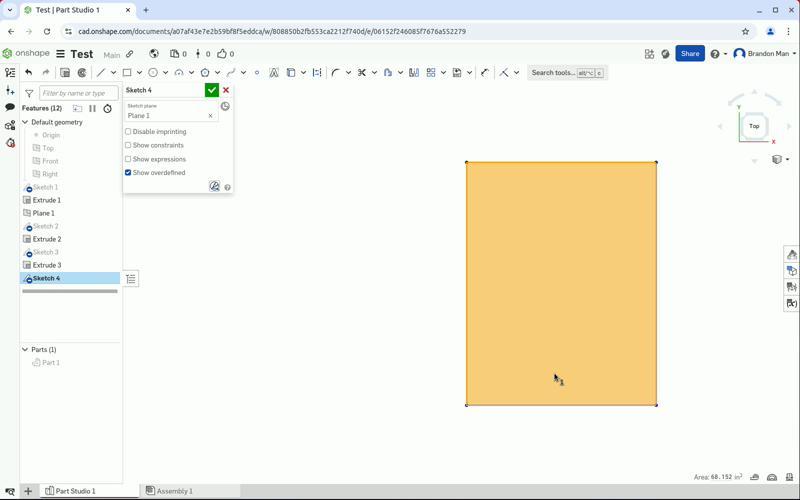
scroll(-6)
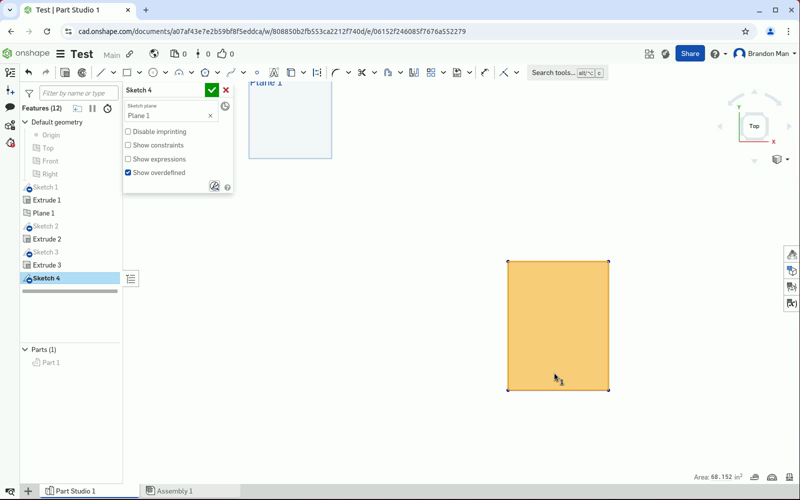
scroll(-6)
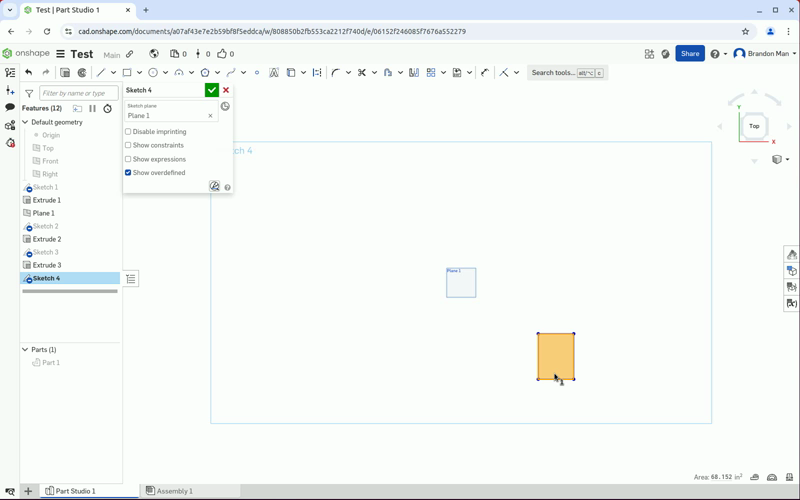
mouse_move(73, 352)
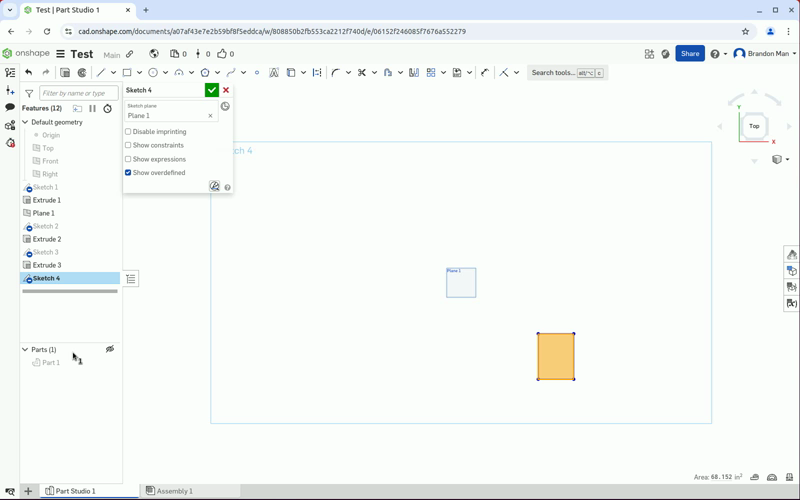
key(shift+y)
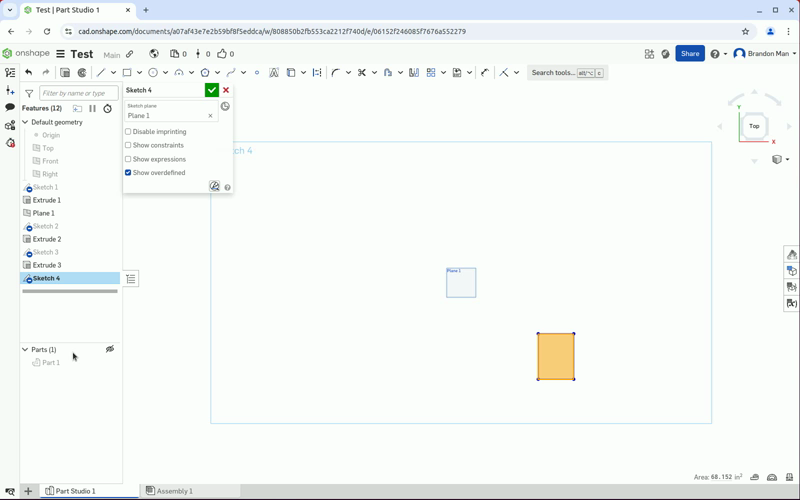
key(shift+e)
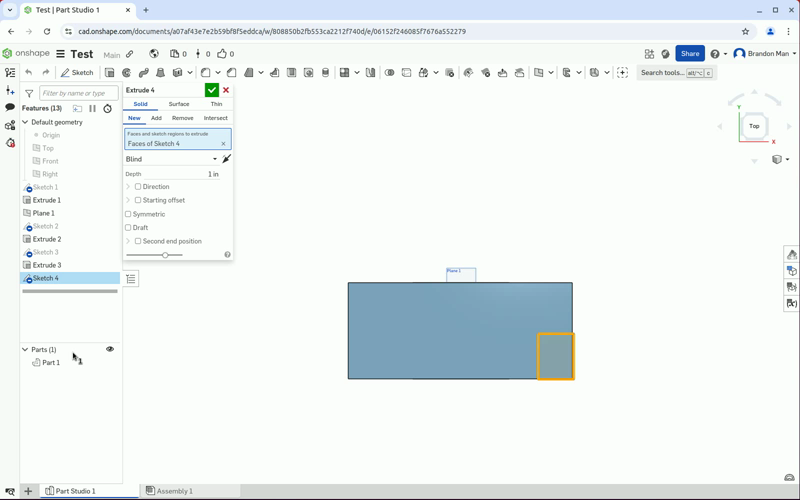
mouse_move(143, 106)
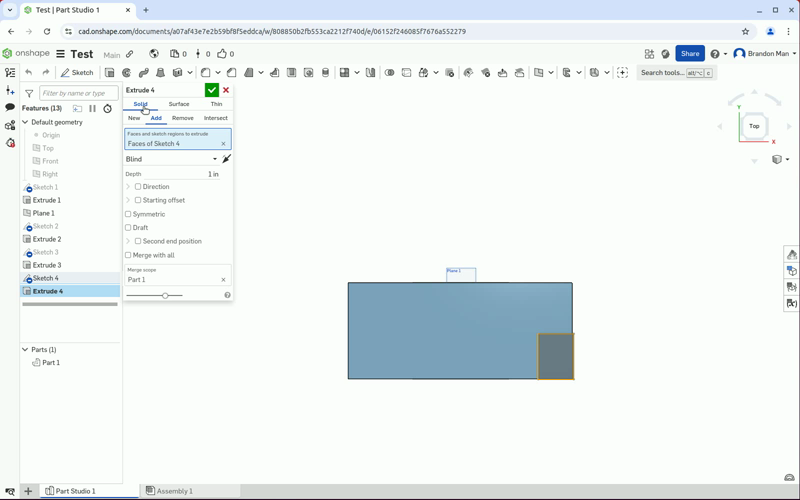
click(143, 106)
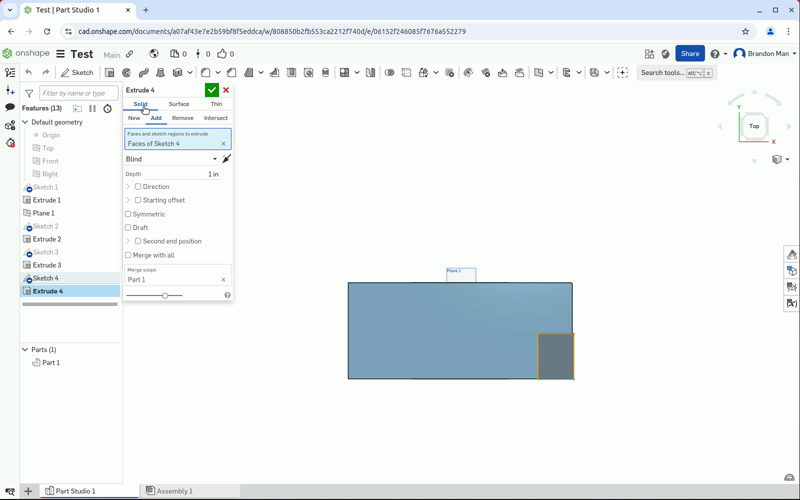
mouse_move(186, 120)
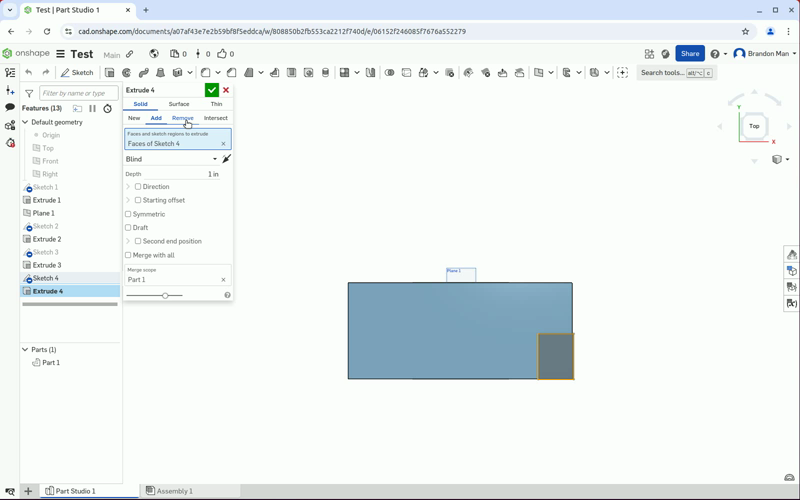
click(186, 120)
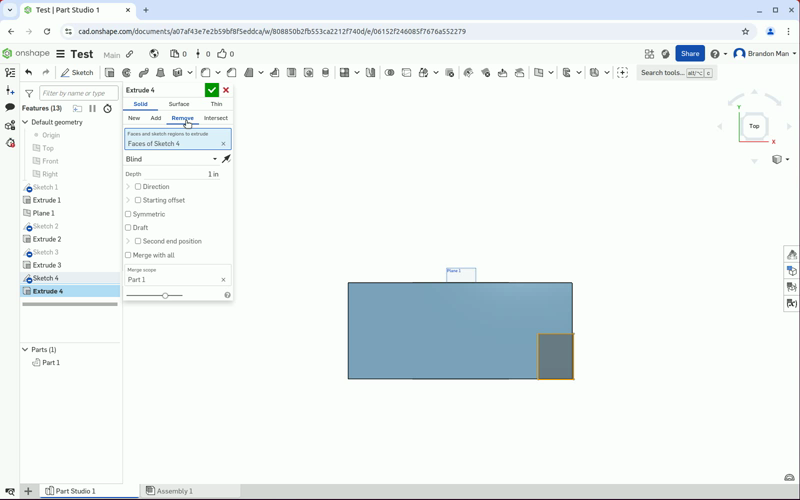
key(tab, 4)
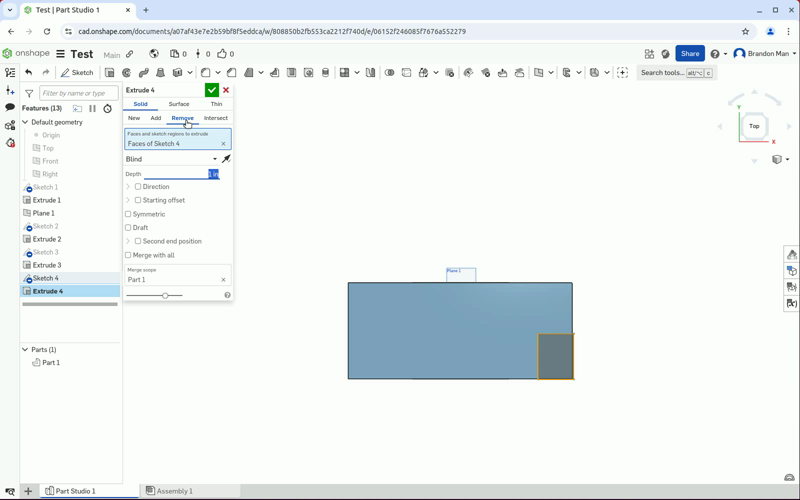
text(19.738)
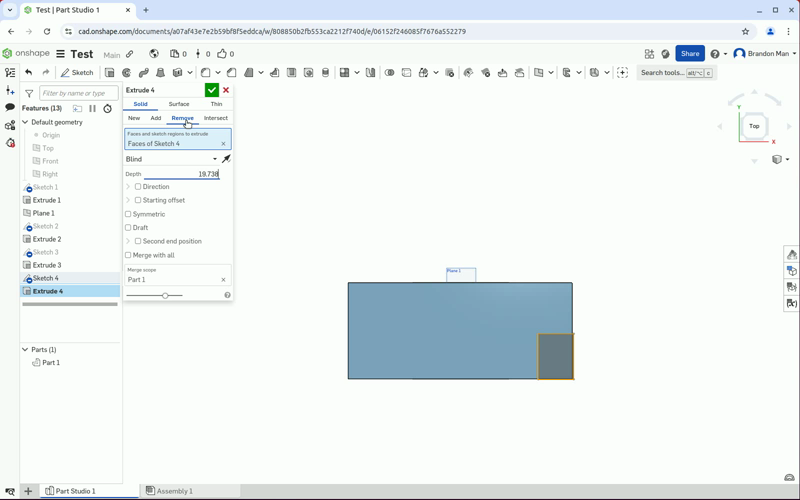
key(tab, 6)
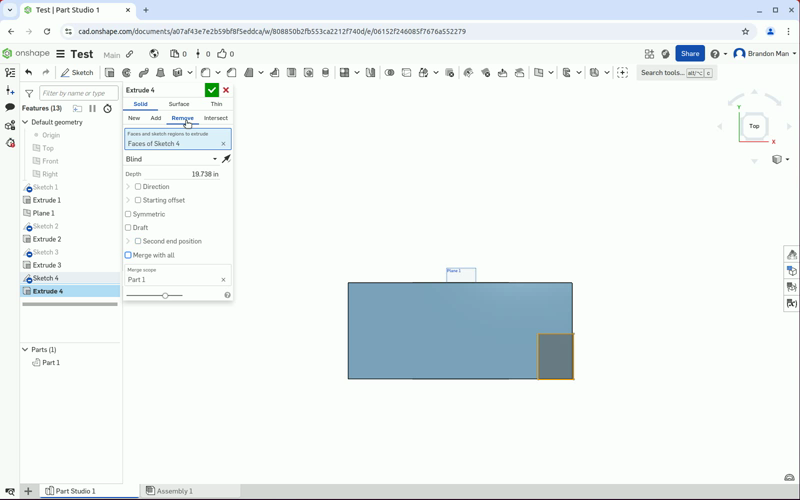
key(space)
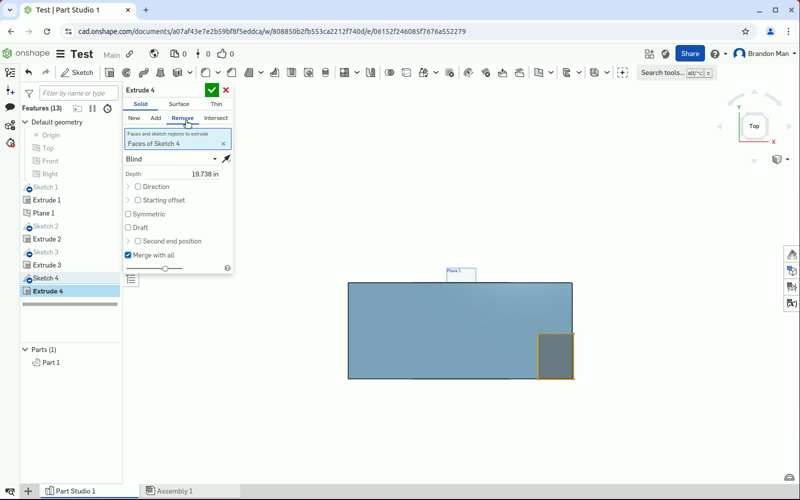
key(enter)
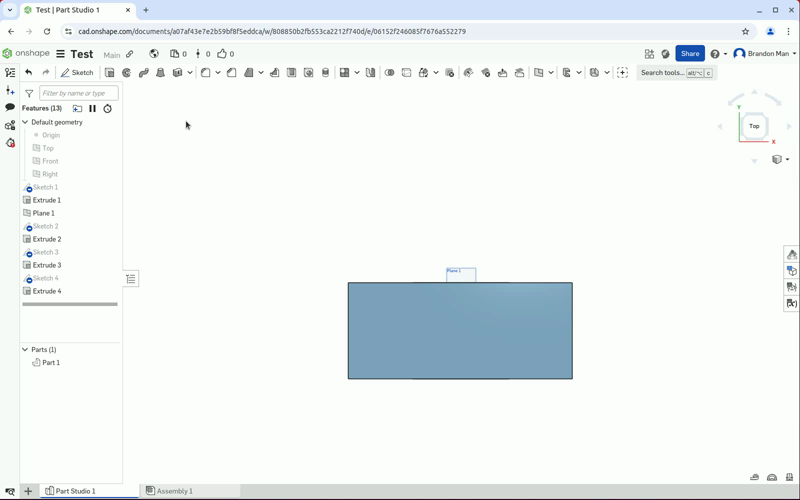
key(shift+h)
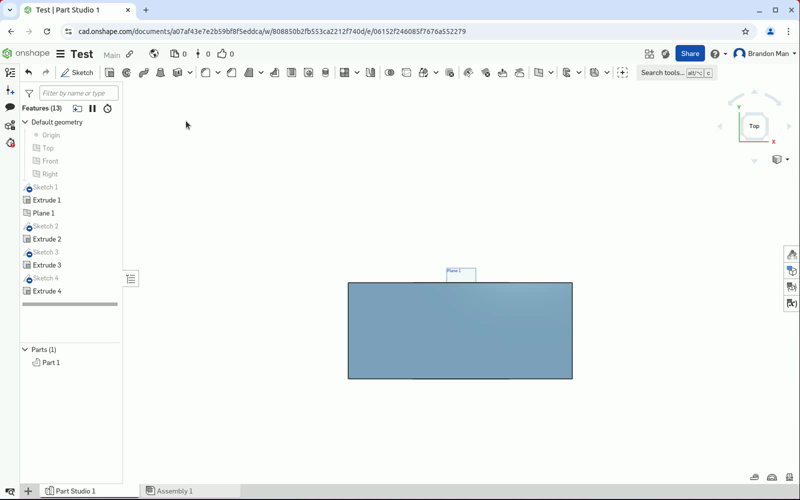
key(shift+h)
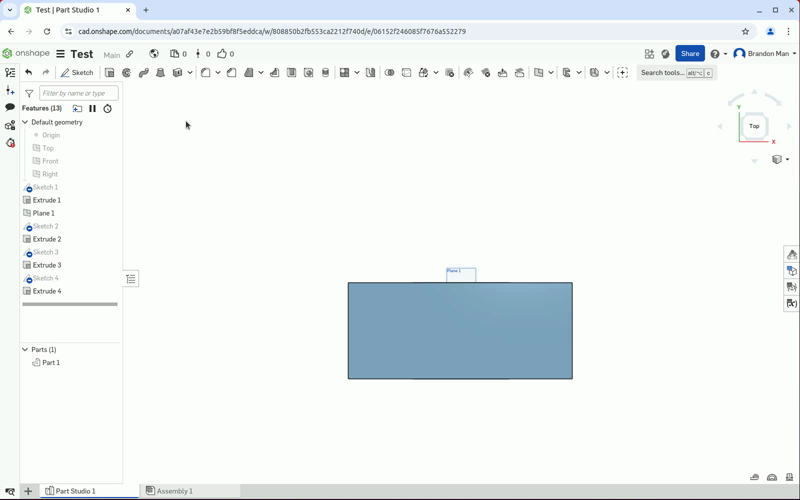
mouse_move(73, 189)
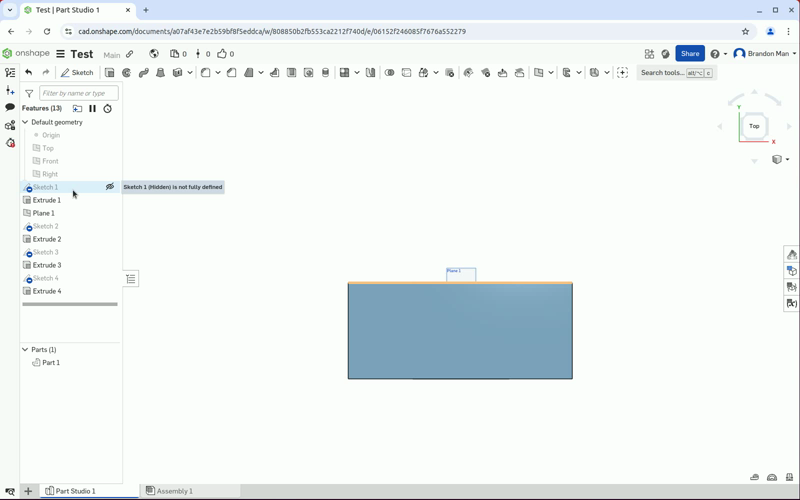
click(73, 189)
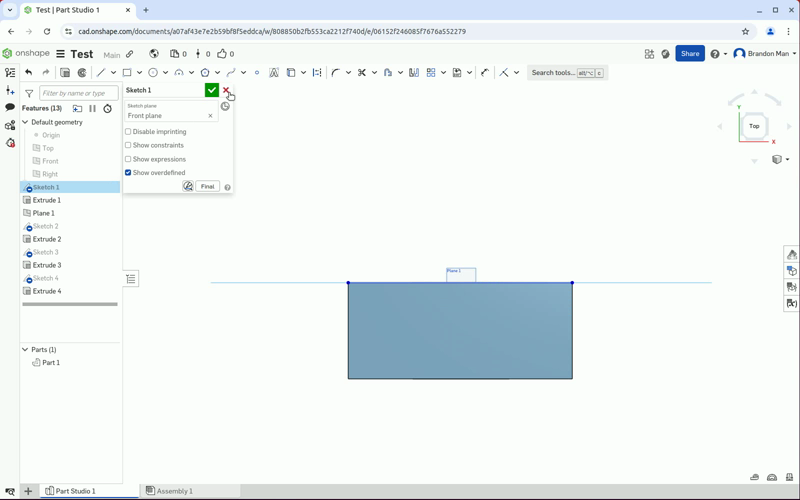
mouse_move(229, 92)
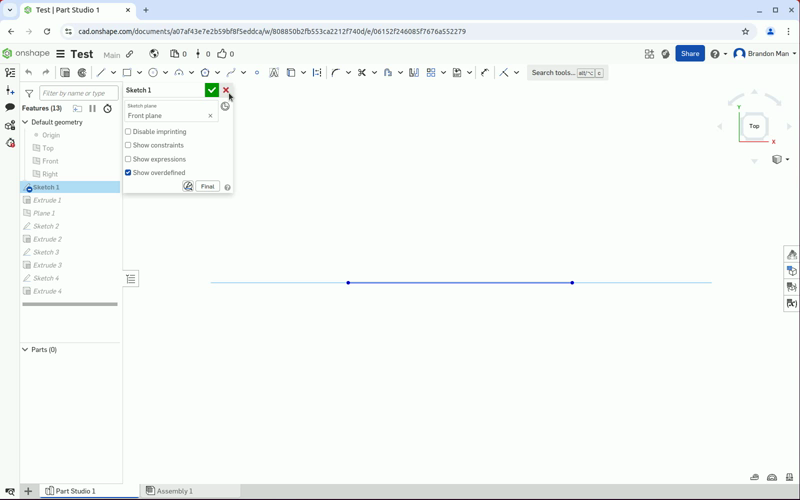
click(229, 92)
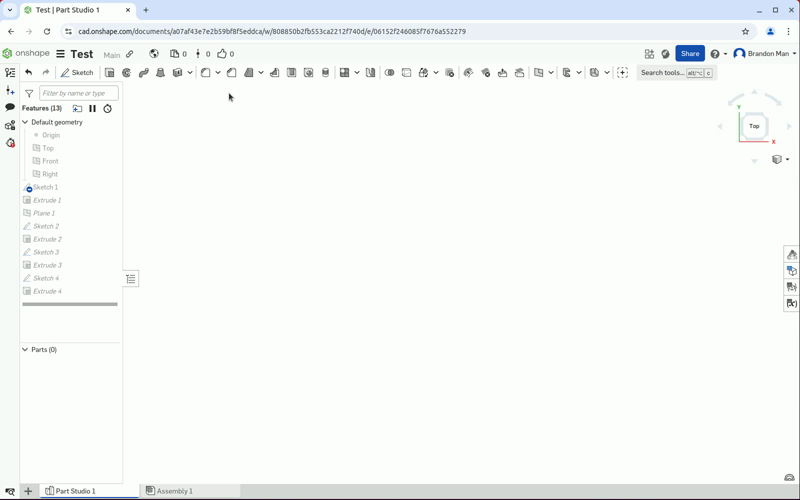
key(shift+s)
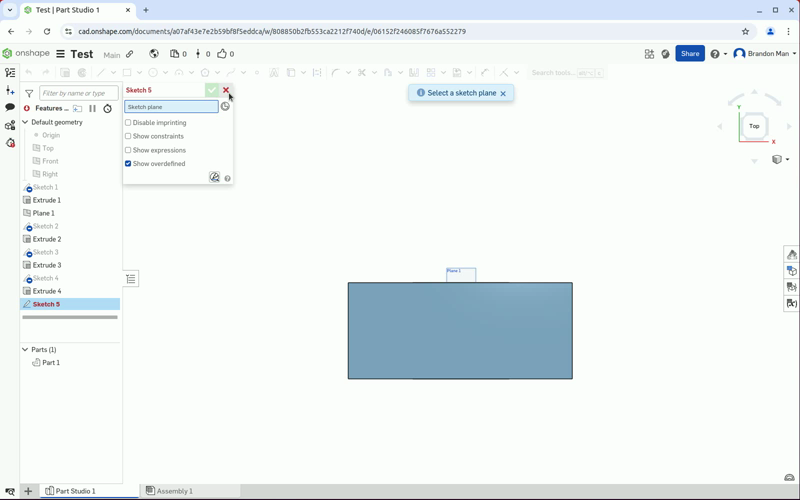
mouse_move(73, 215)
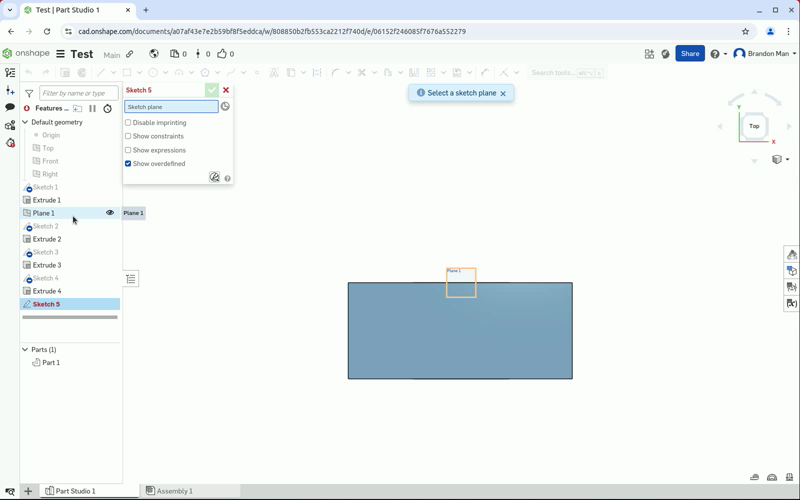
click(73, 215)
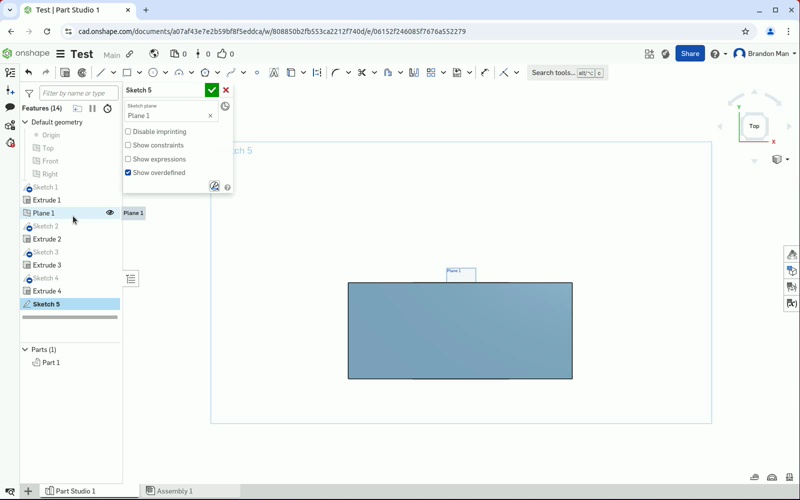
mouse_move(73, 352)
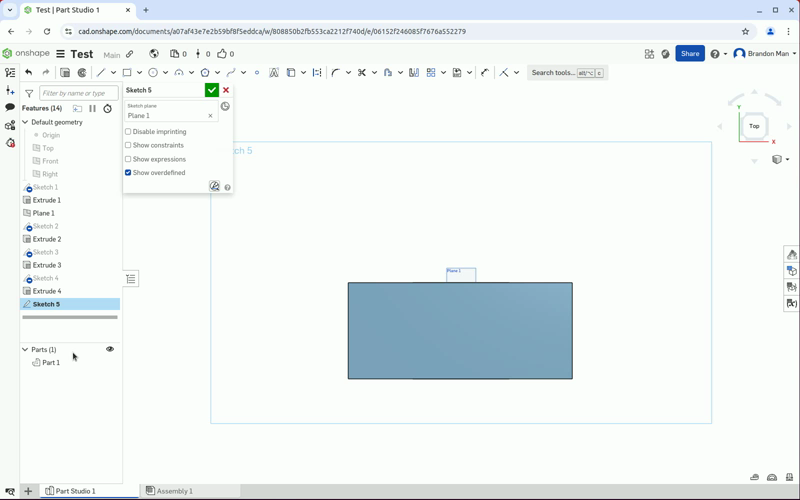
key(y)
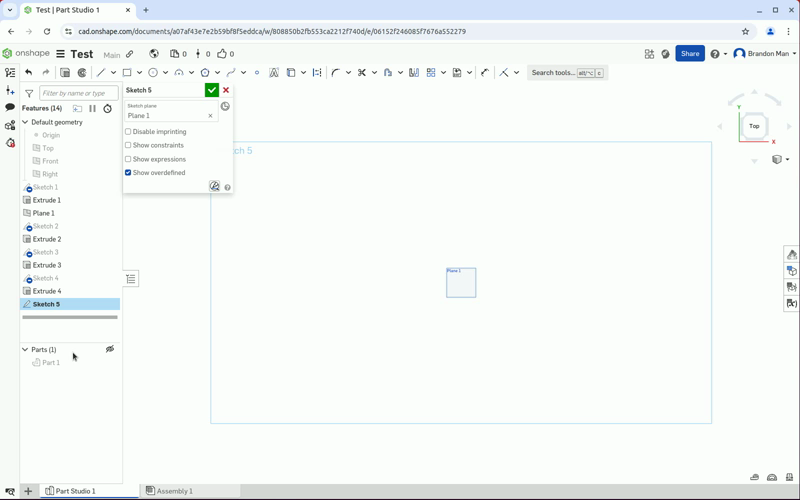
key(l)
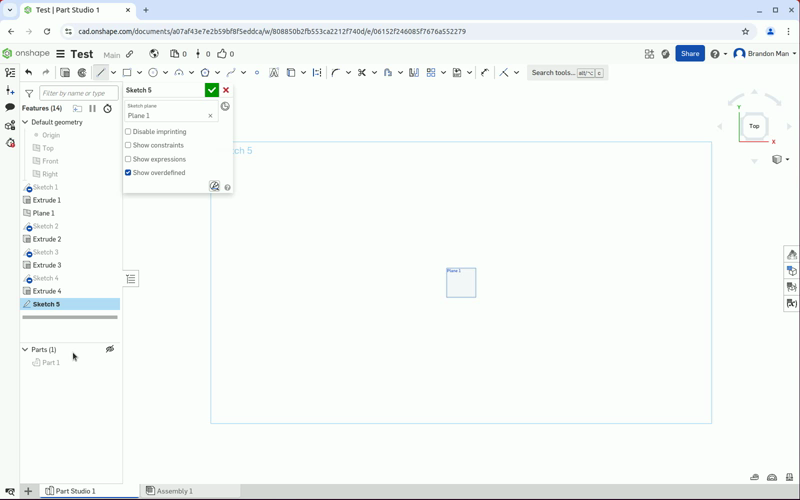
key_down(shift)
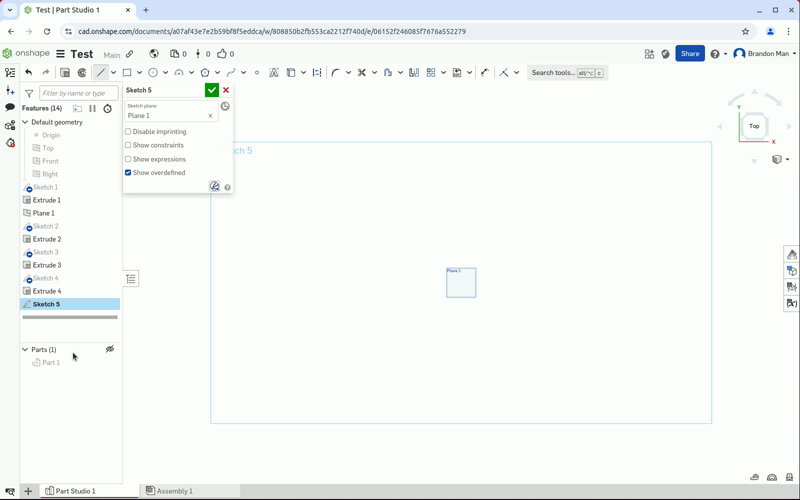
mouse_move(348, 379)
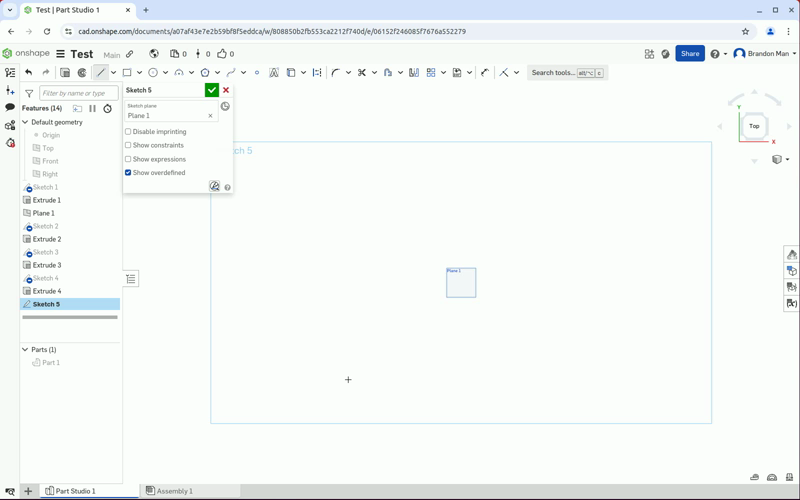
click(348, 379)
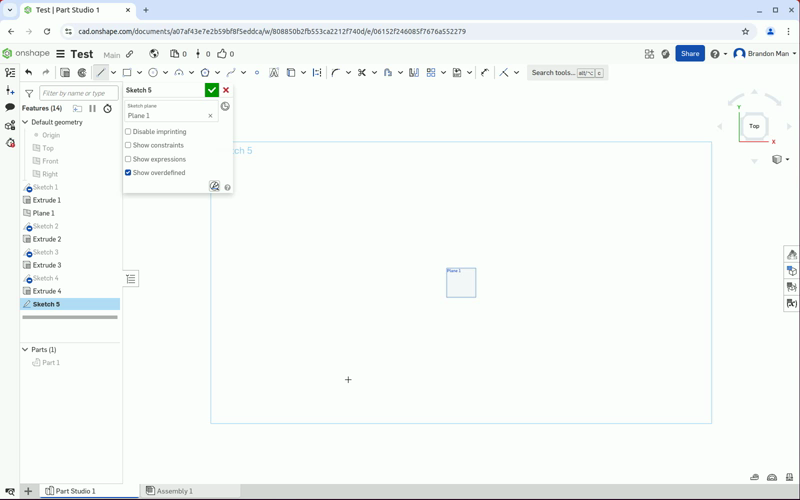
key_up(shift)
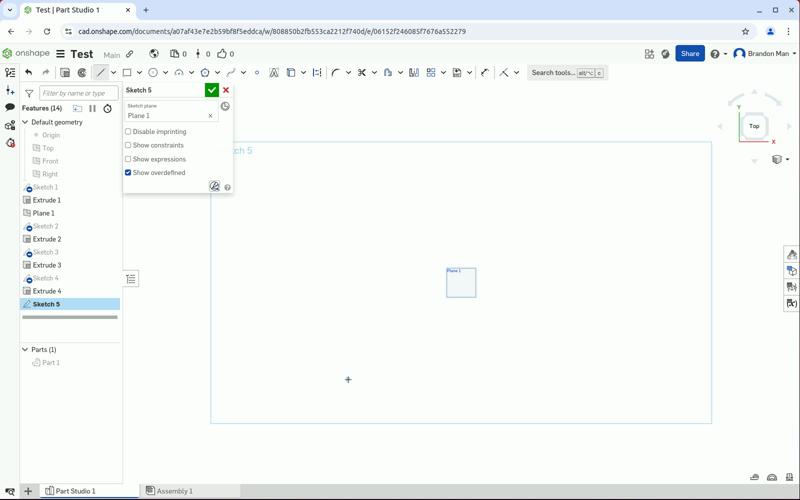
key_down(shift)
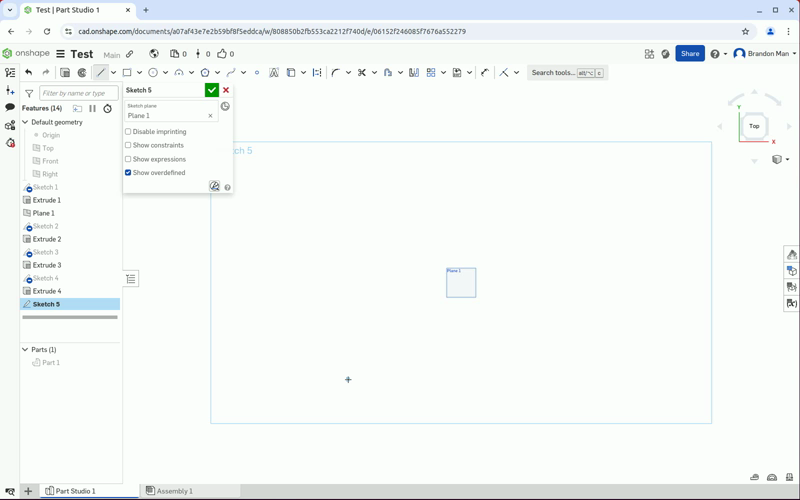
mouse_move(378, 379)
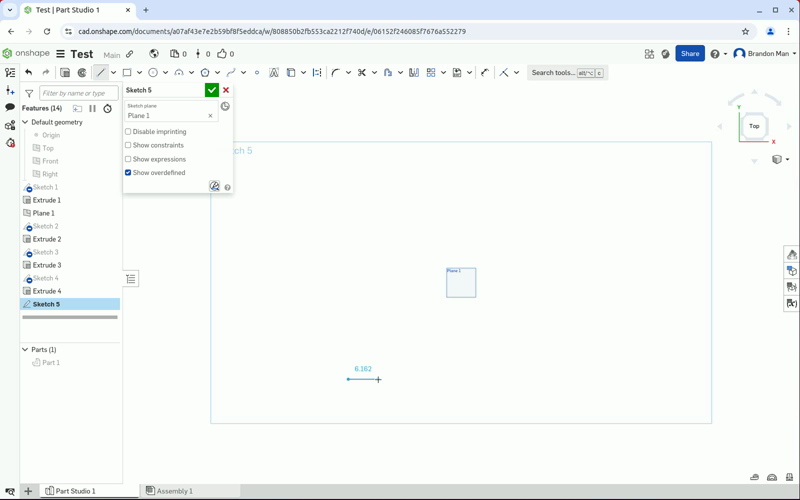
mouse_move(383, 379)
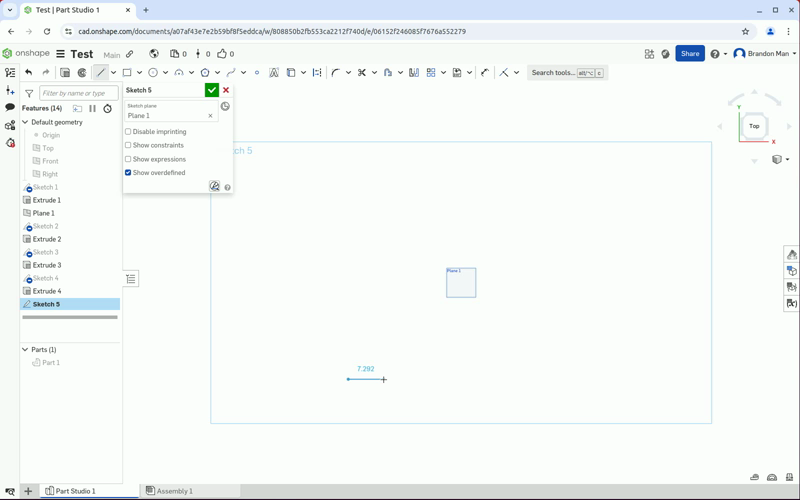
click(383, 379)
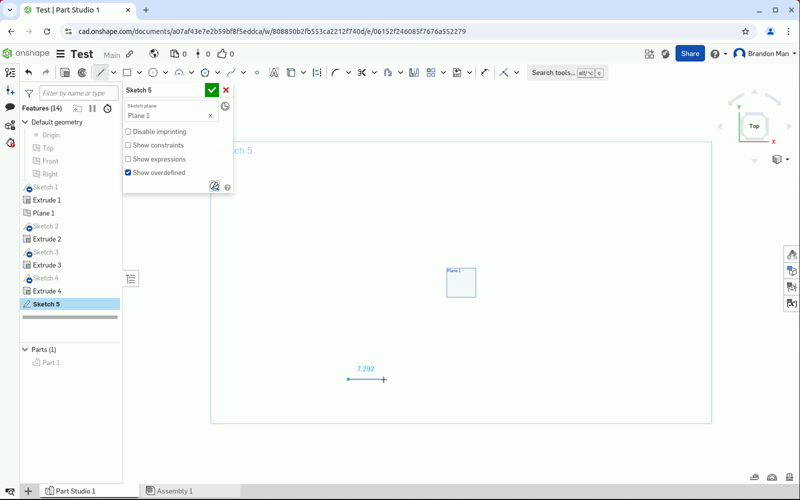
key_up(shift)
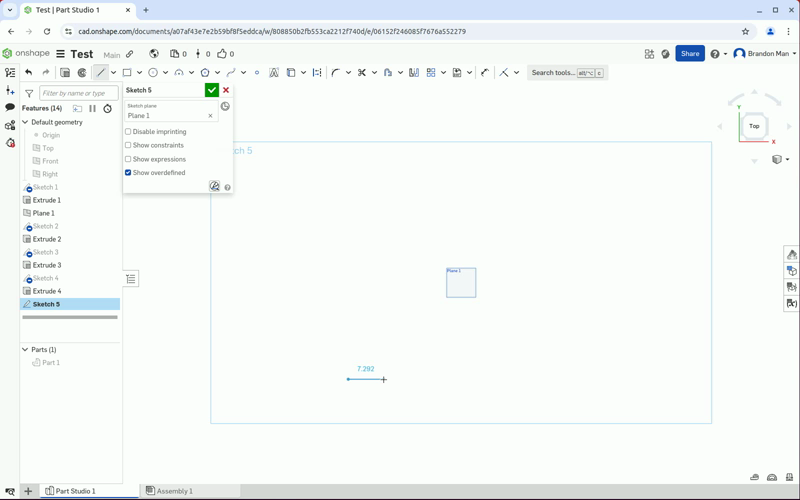
key_down(shift)
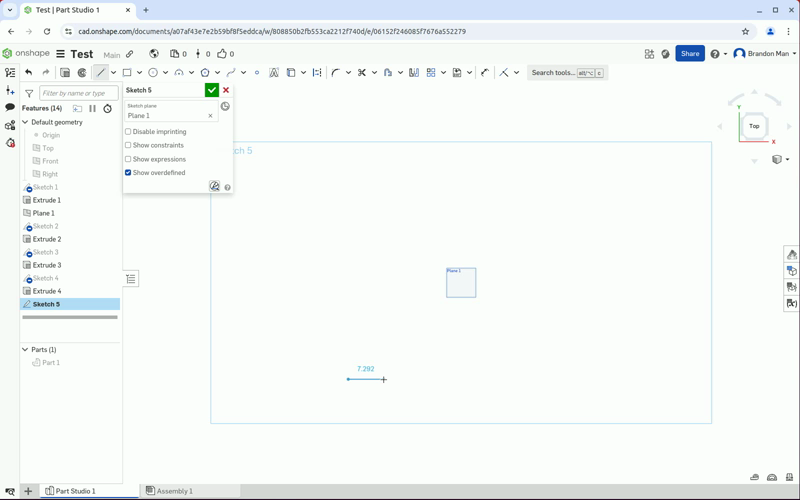
mouse_move(414, 379)
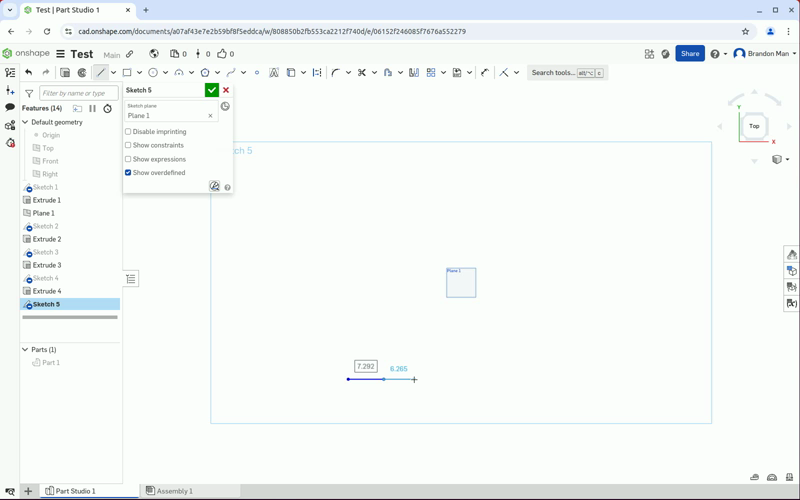
mouse_move(383, 333)
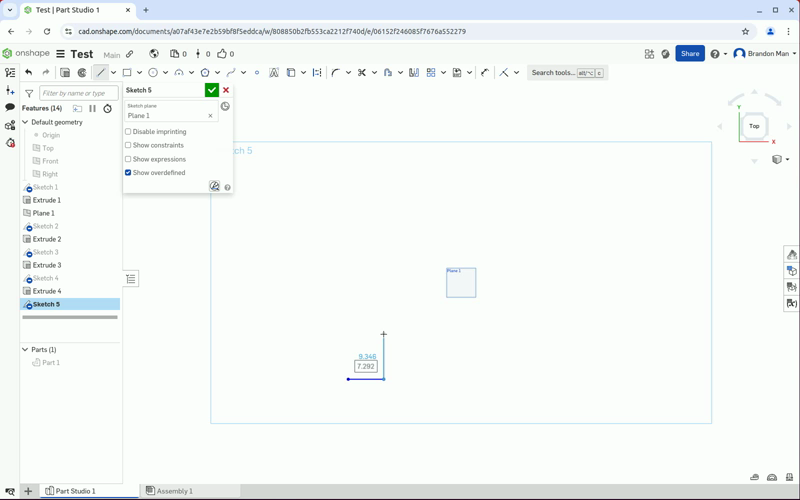
click(383, 333)
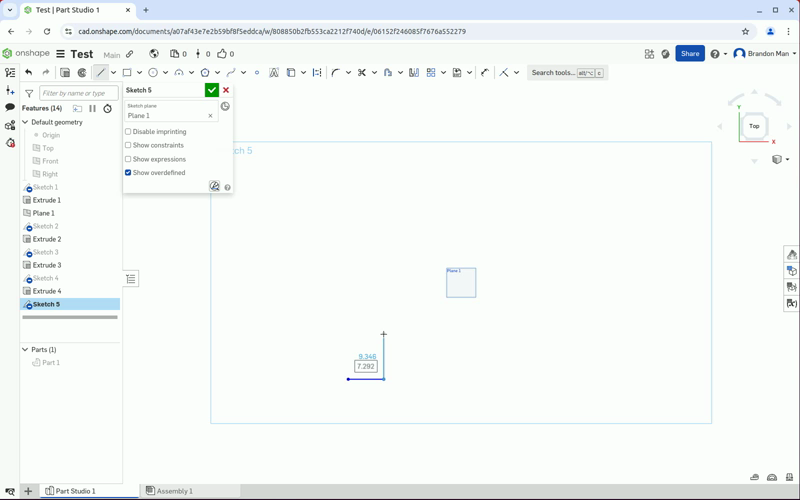
key_up(shift)
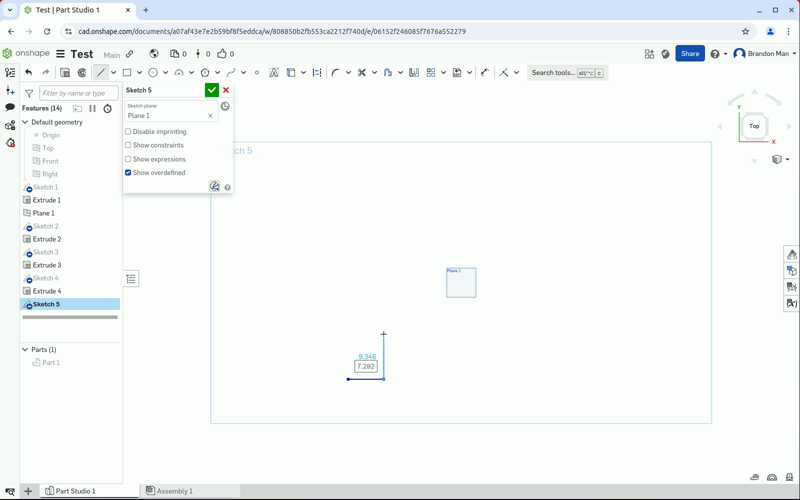
key_down(shift)
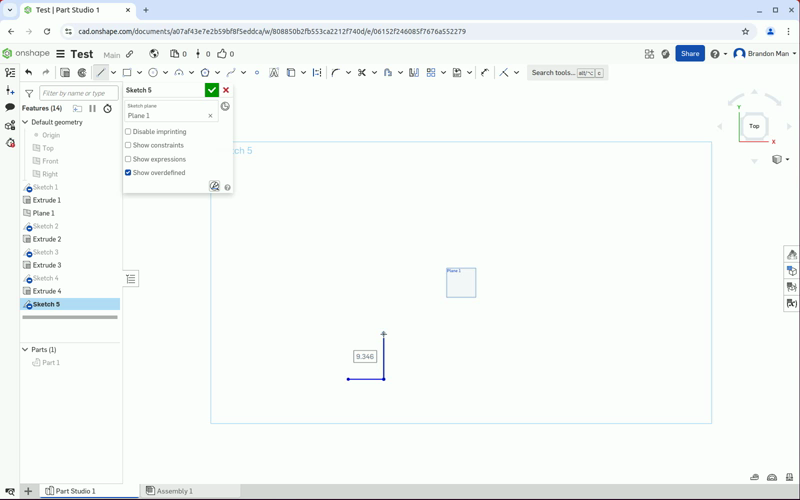
mouse_move(414, 333)
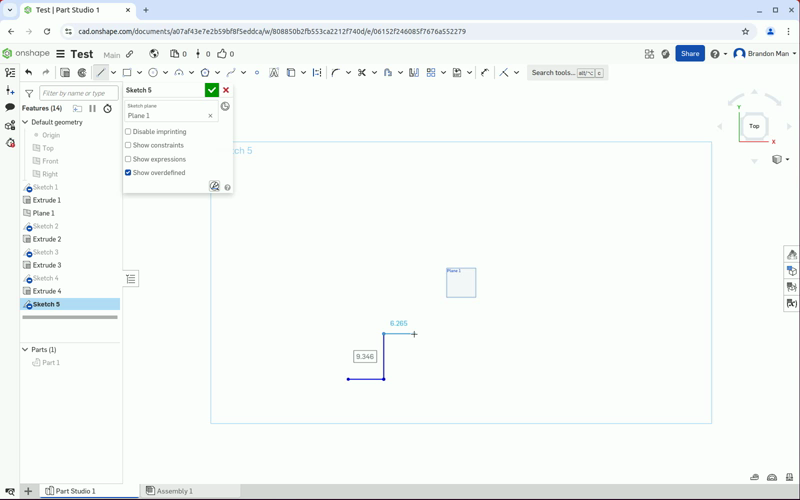
mouse_move(348, 333)
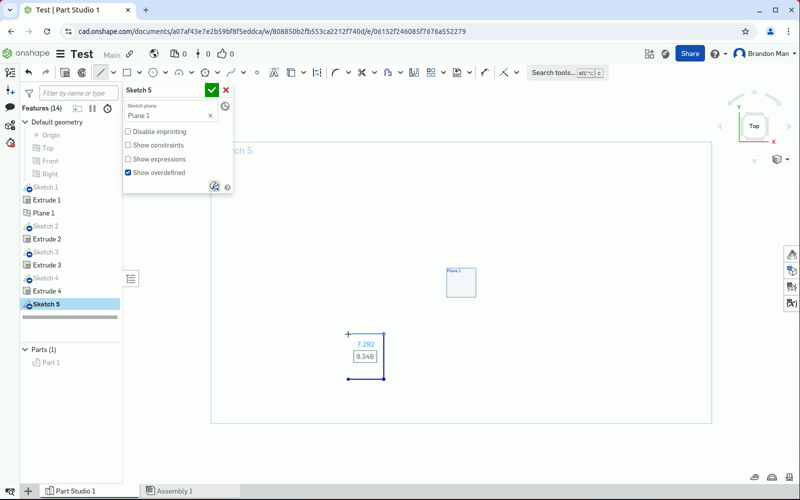
click(348, 333)
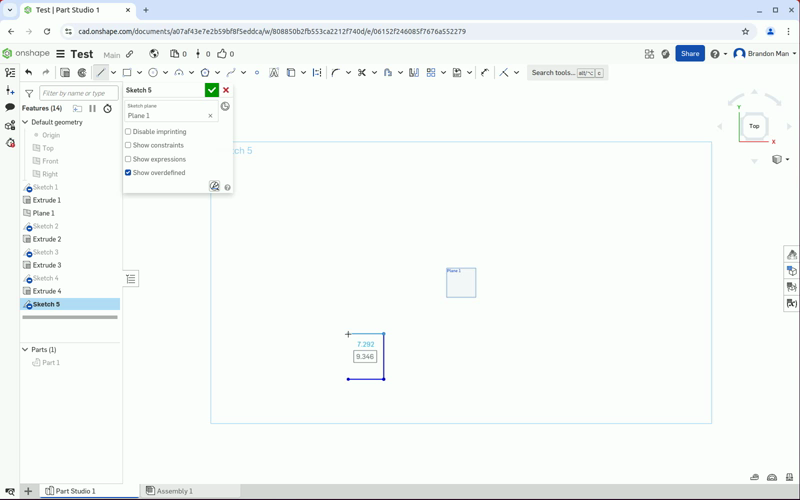
key_up(shift)
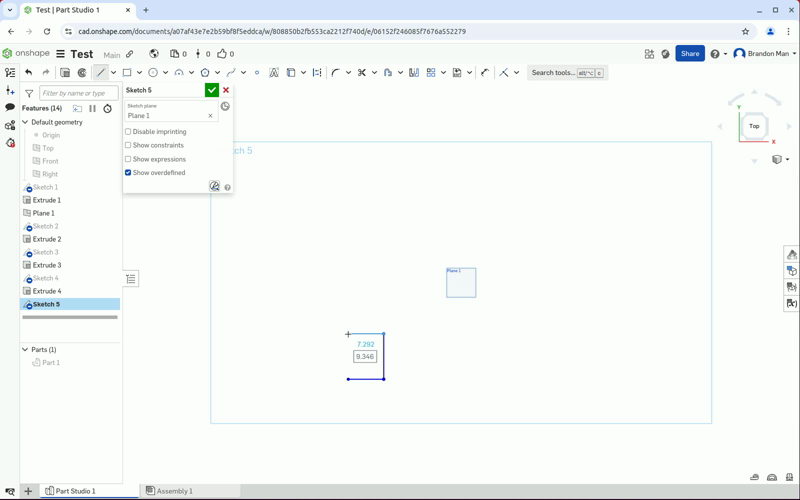
mouse_move(378, 333)
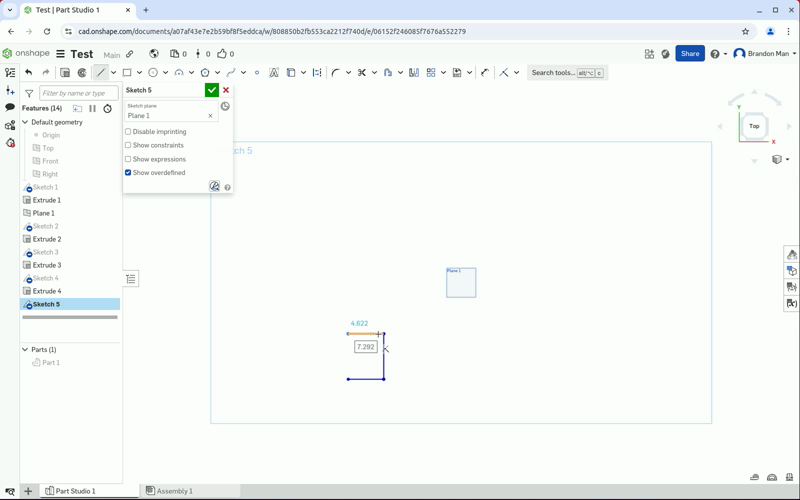
key_down(shift)
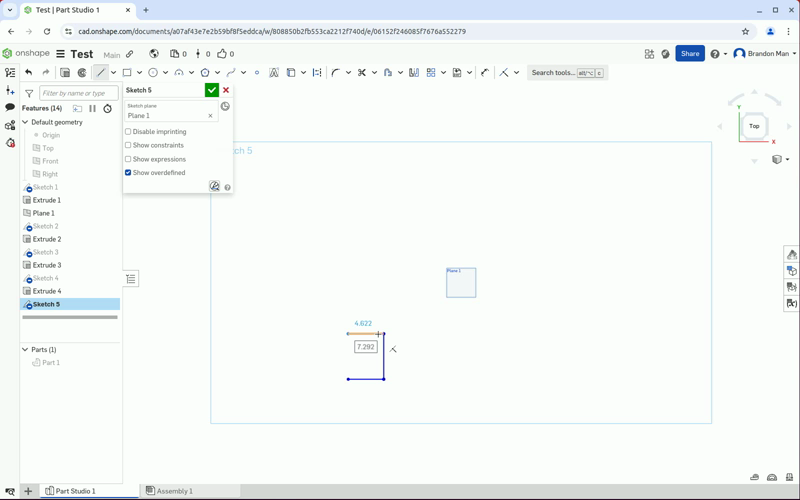
mouse_move(348, 379)
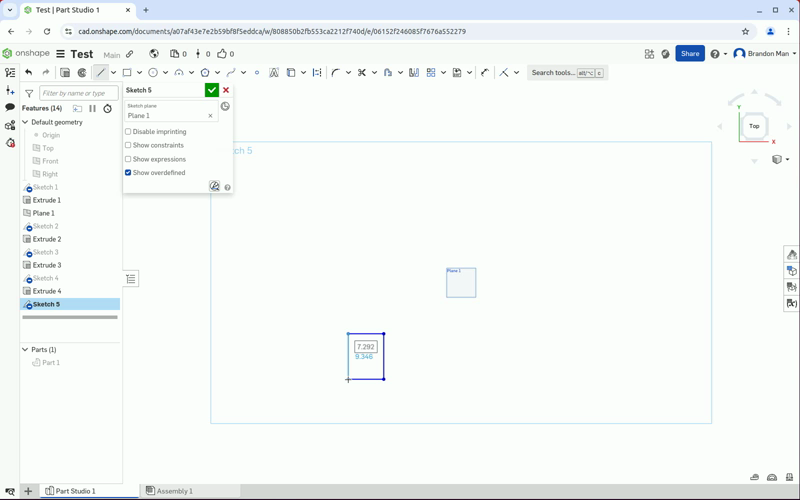
key_up(shift)
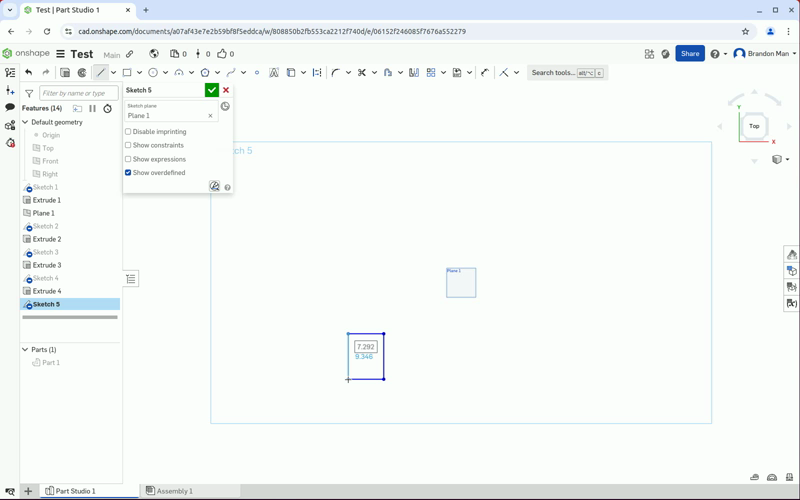
click(348, 379)
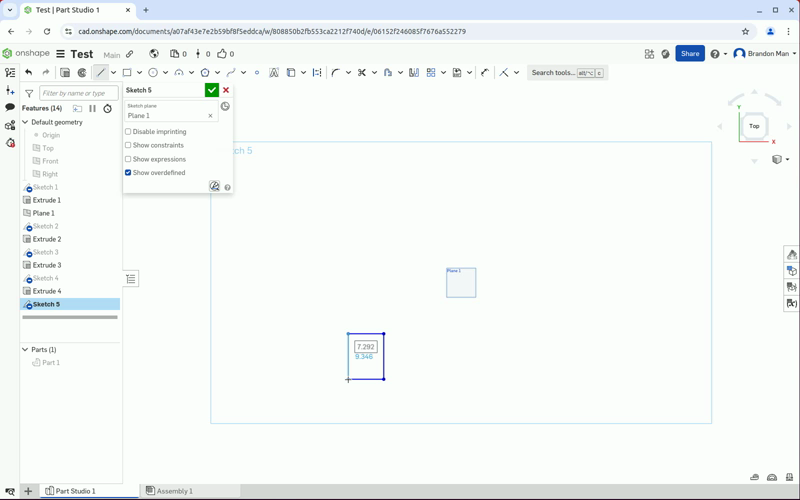
key(esc)
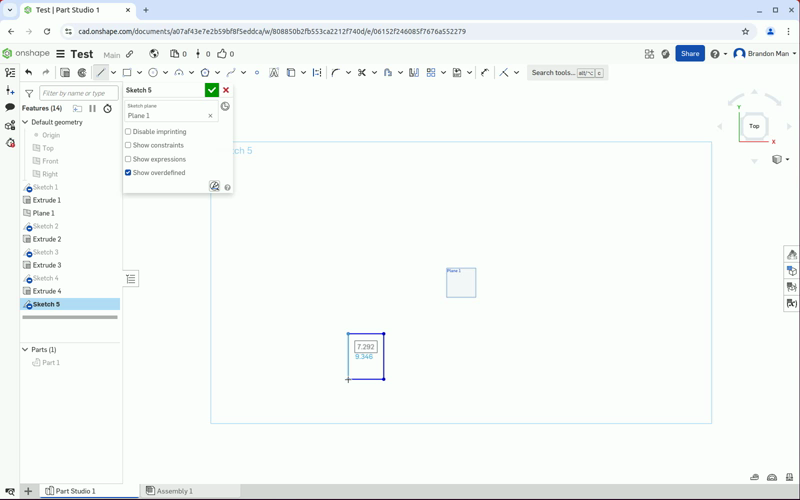
mouse_move(372, 347)
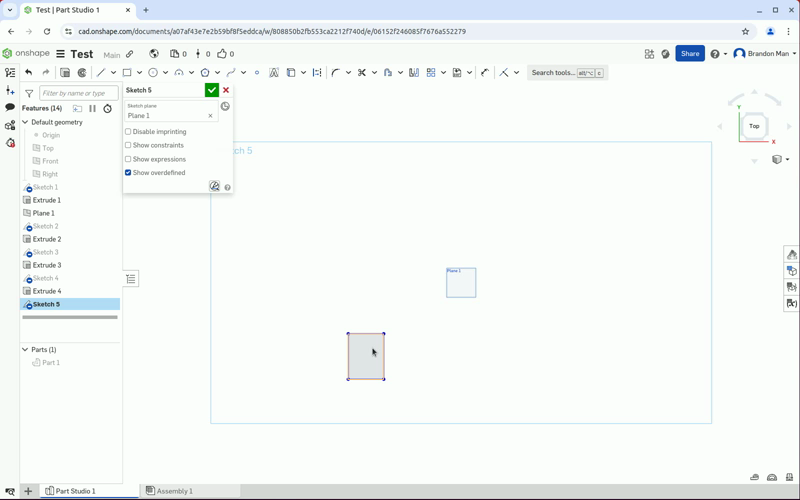
scroll(6)
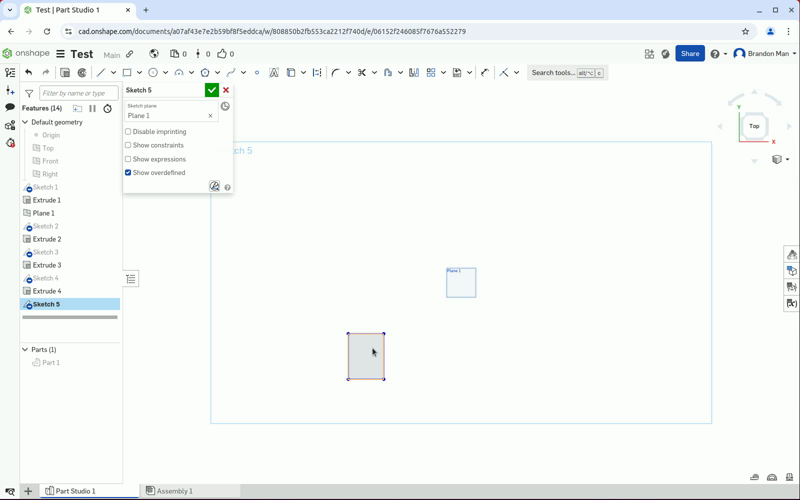
scroll(6)
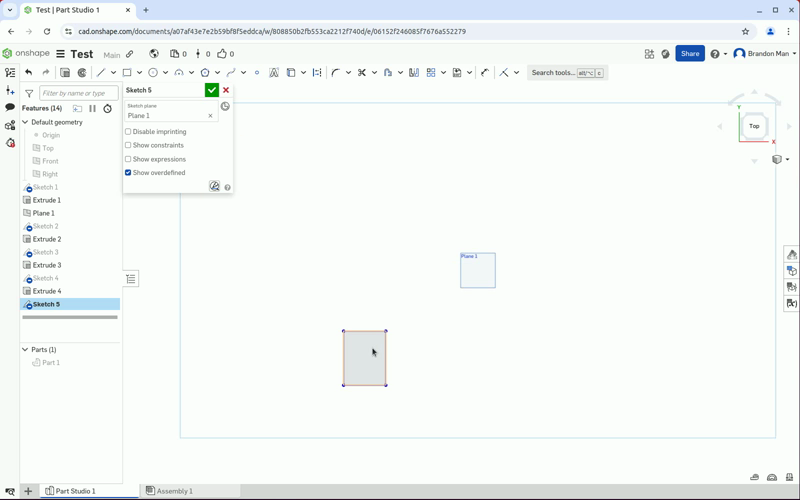
scroll(6)
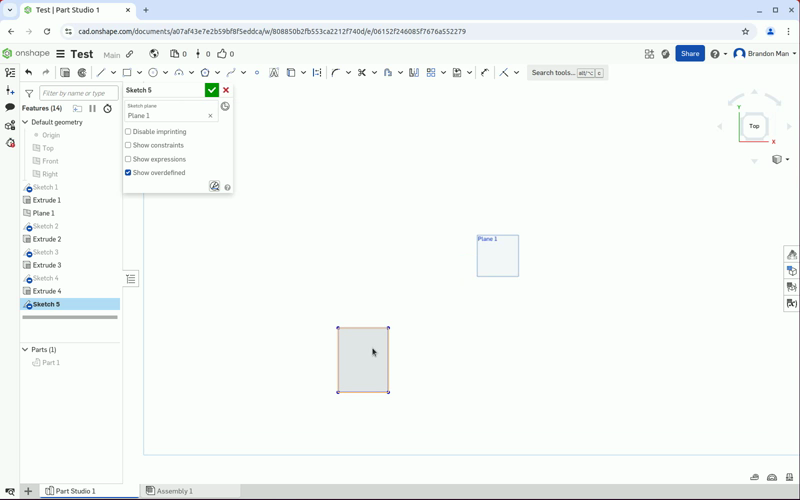
scroll(6)
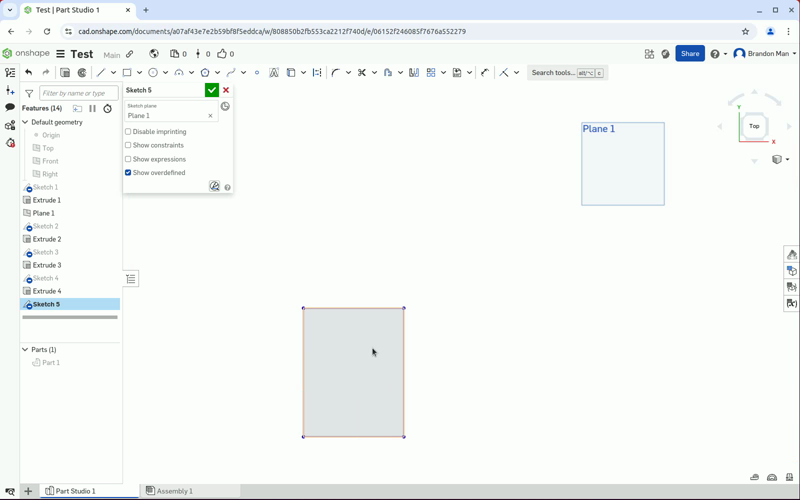
scroll(6)
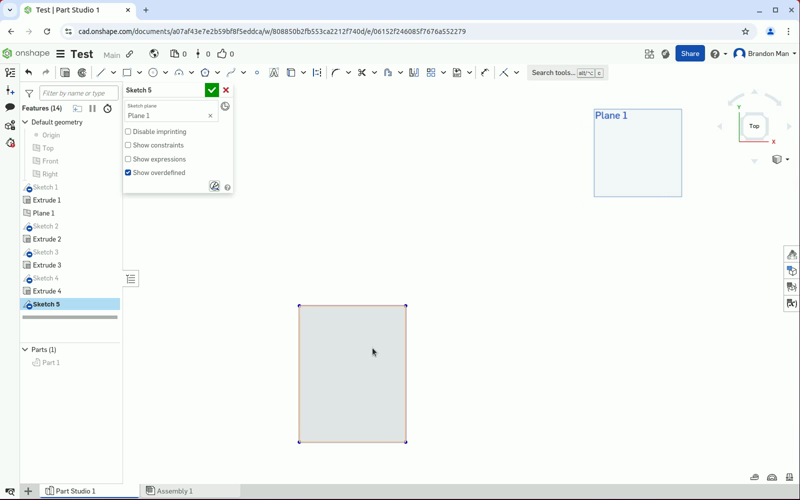
scroll(6)
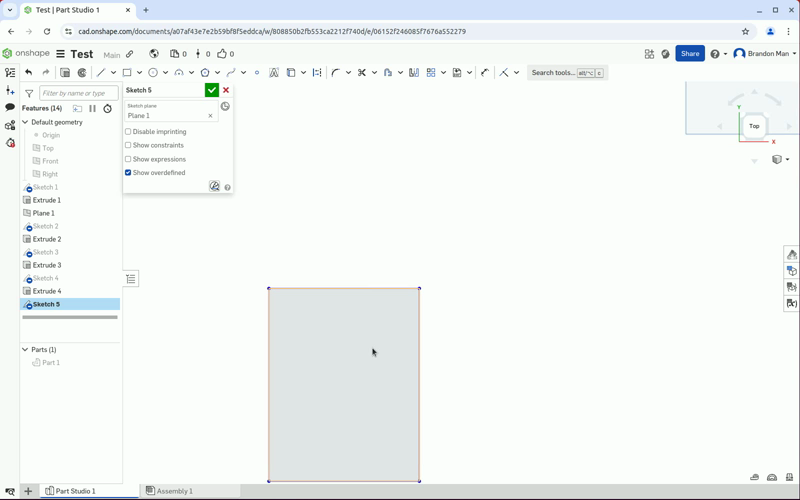
scroll(6)
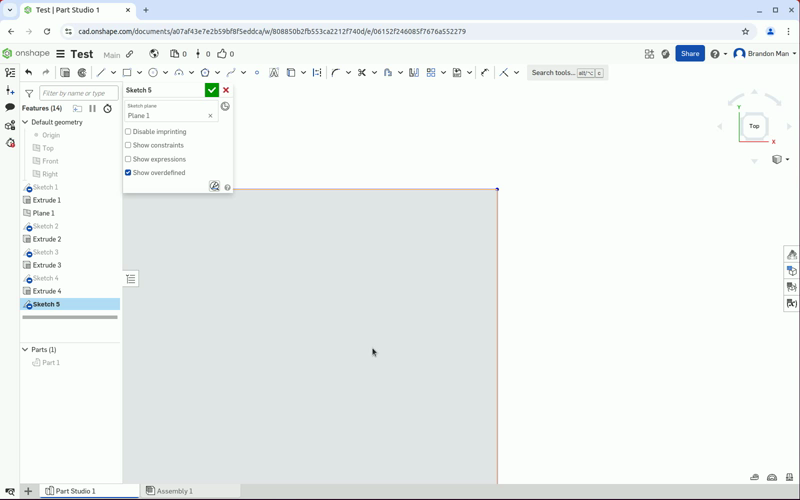
click(372, 347)
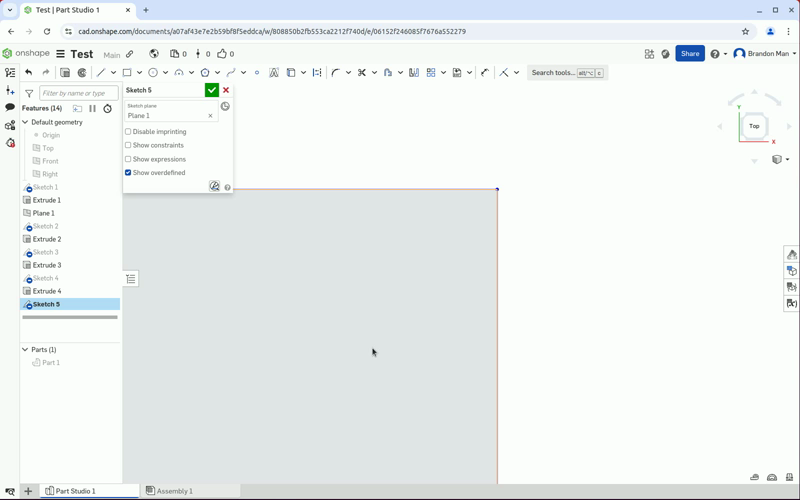
scroll(-6)
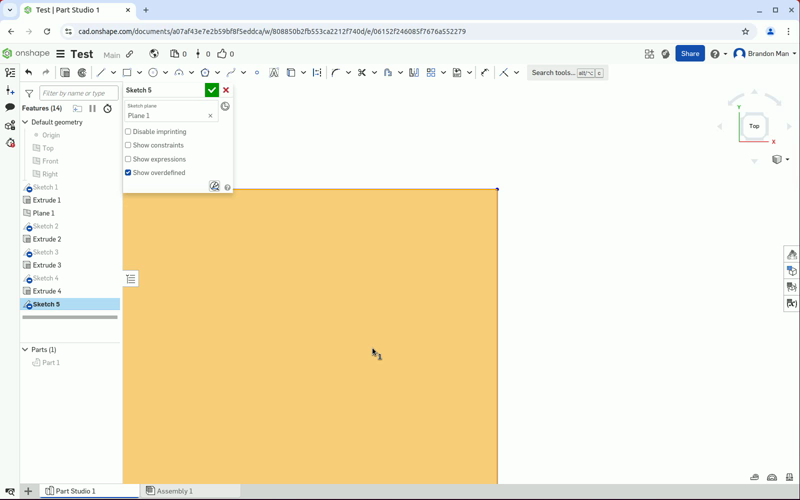
scroll(-6)
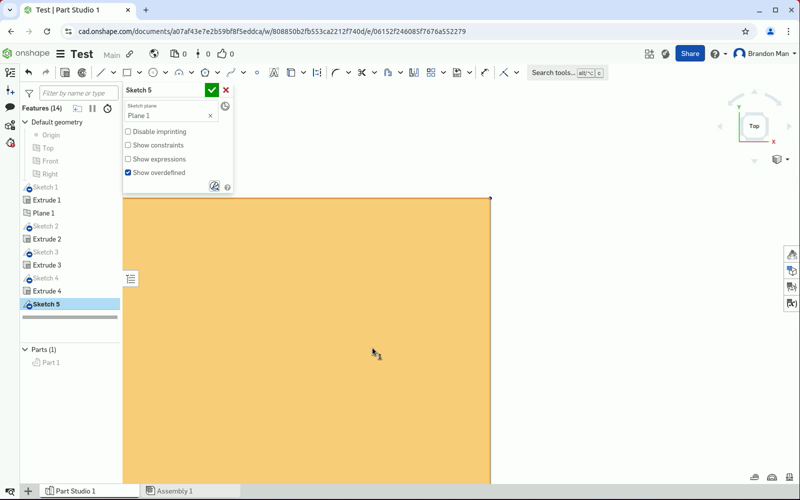
scroll(-6)
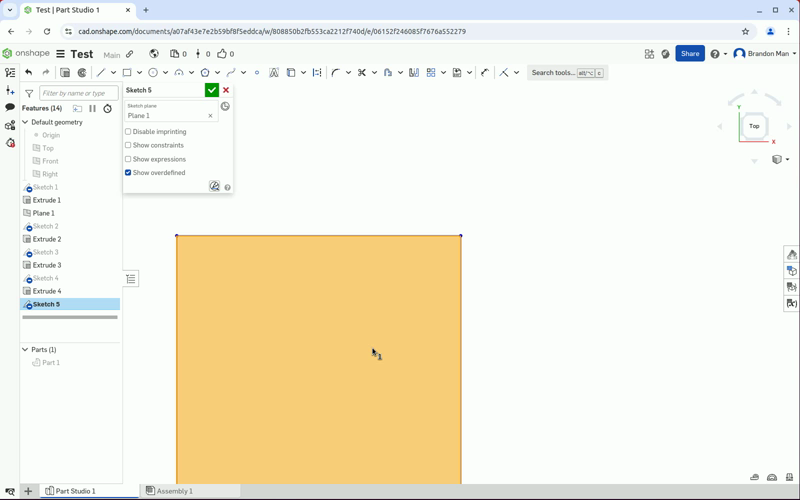
scroll(-6)
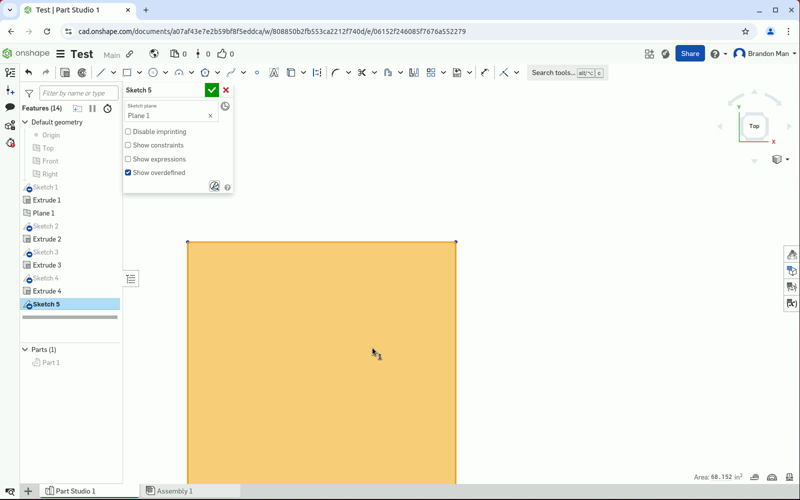
scroll(-6)
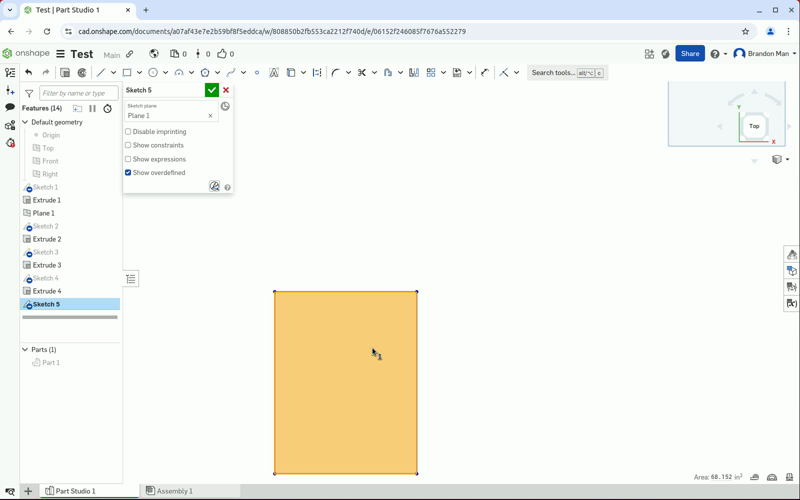
scroll(-6)
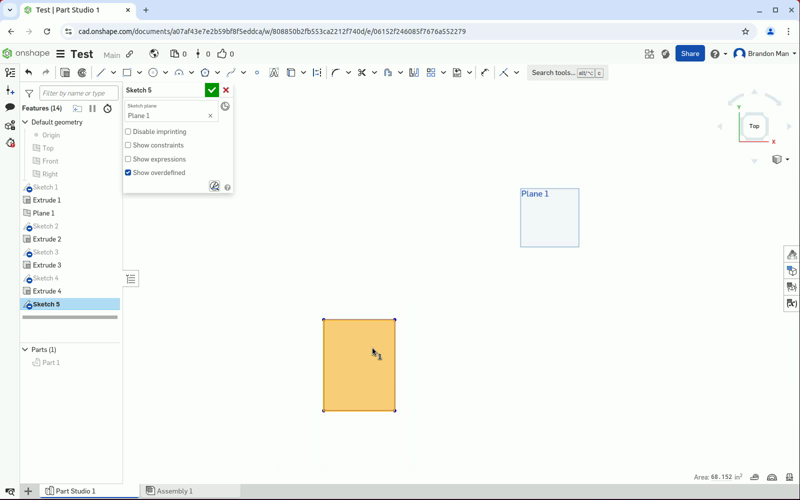
scroll(-6)
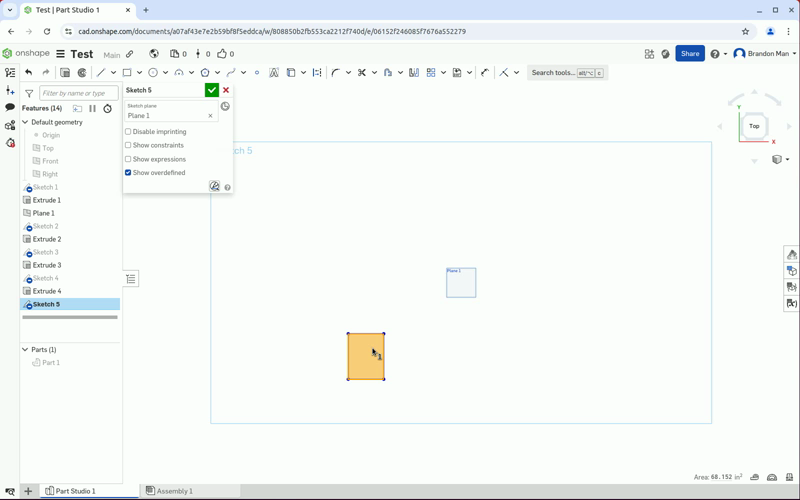
mouse_move(73, 352)
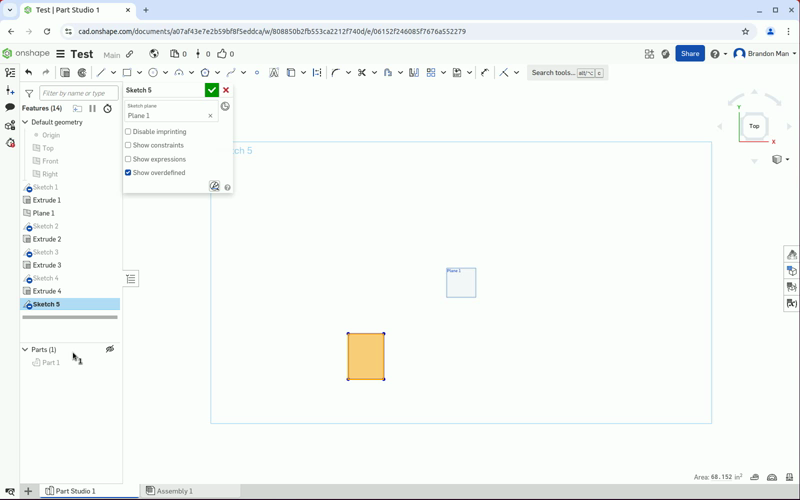
key(shift+y)
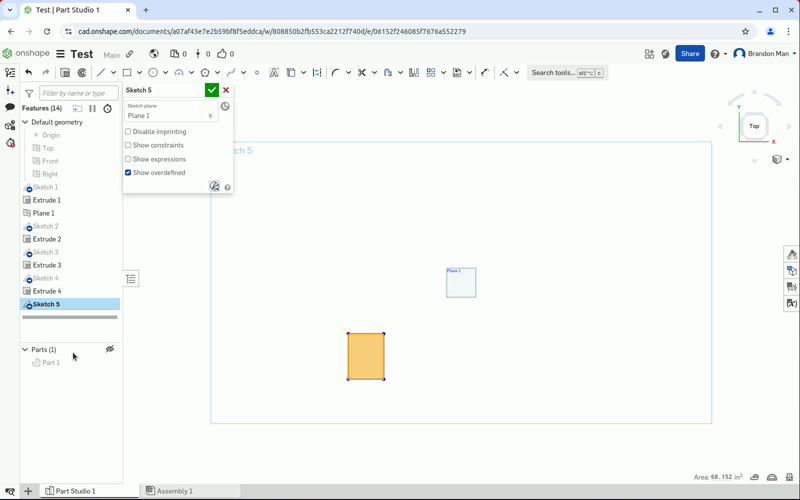
key(shift+e)
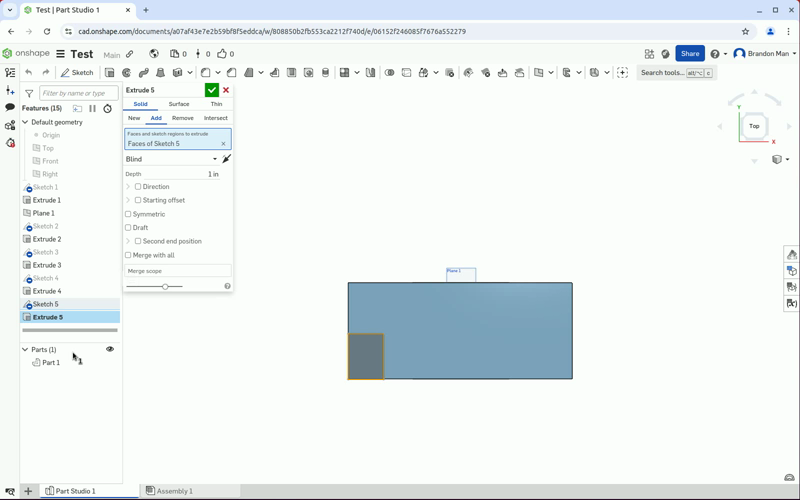
mouse_move(143, 106)
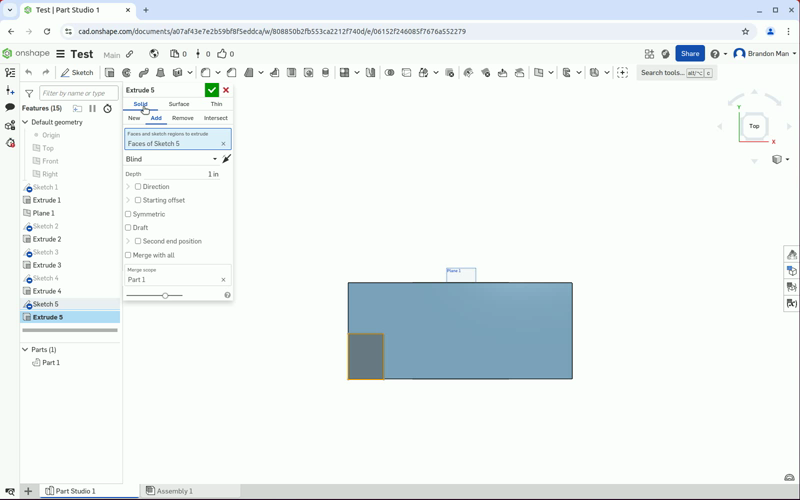
click(143, 106)
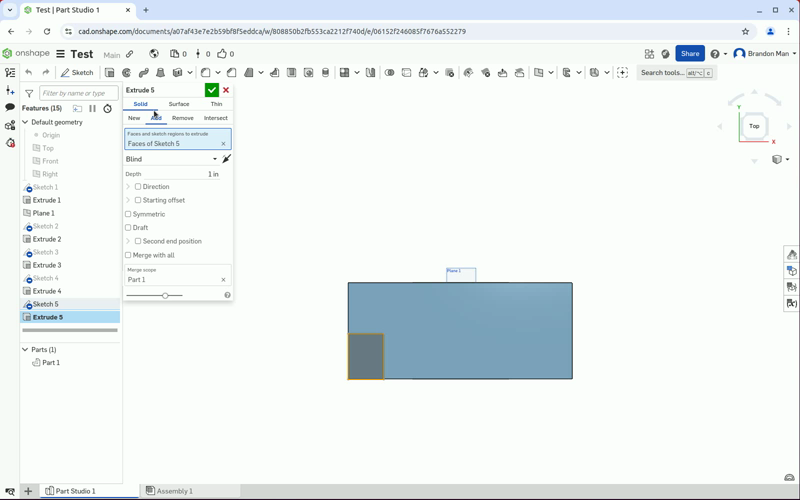
mouse_move(186, 120)
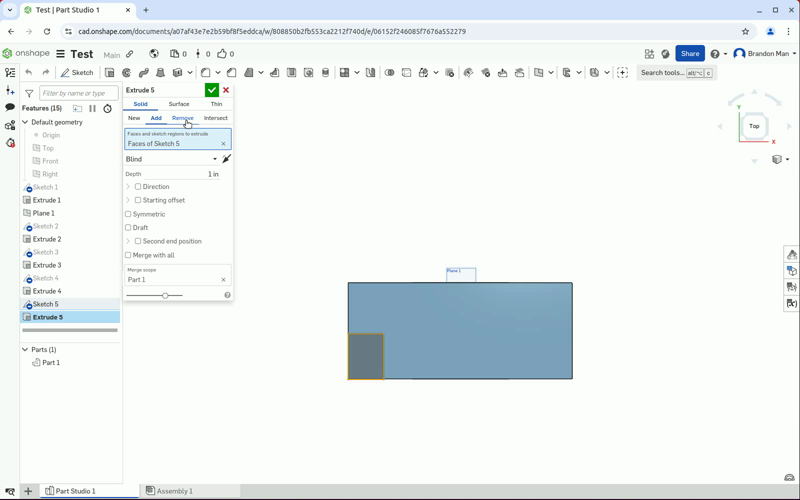
click(186, 120)
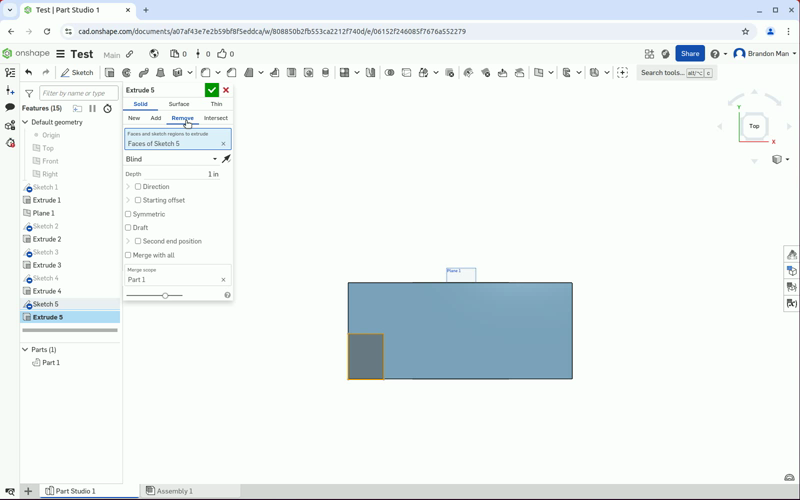
key(tab, 4)
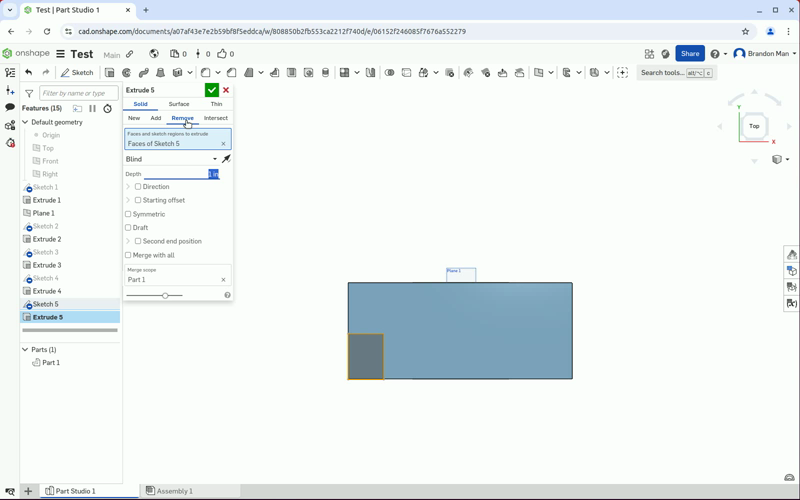
text(19.738)
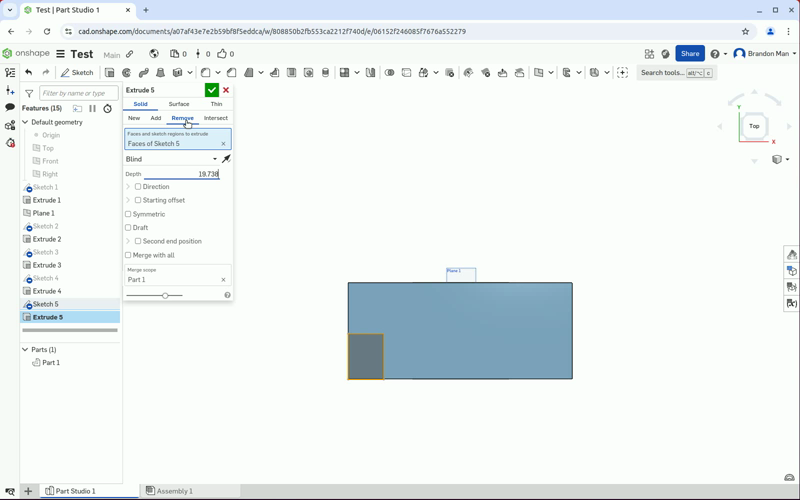
key(tab, 6)
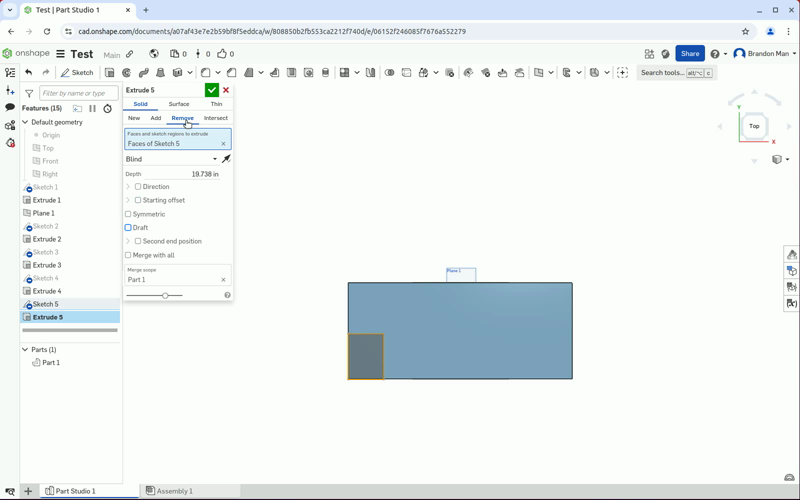
key(space)
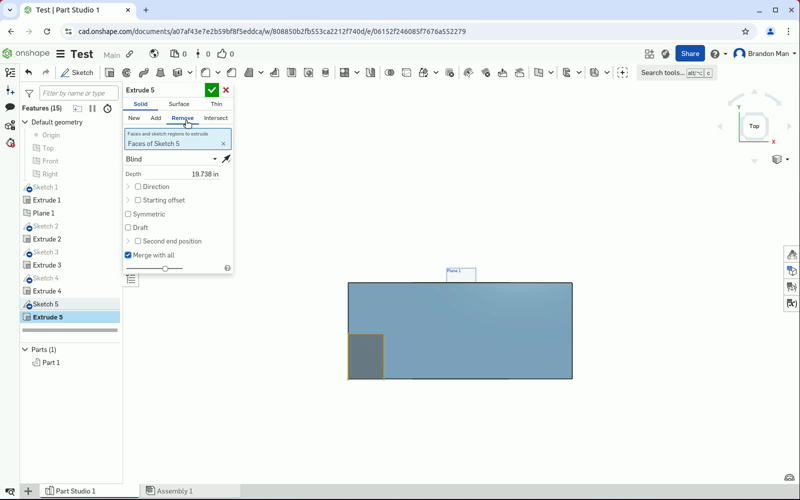
key(enter)
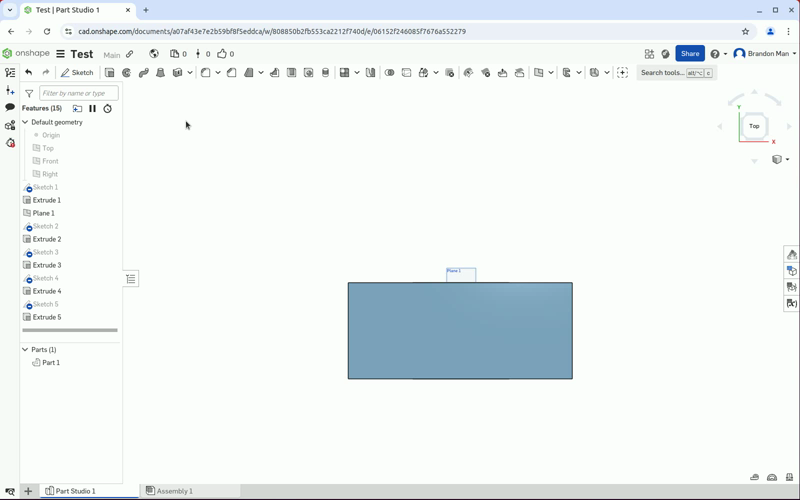
key(shift+h)
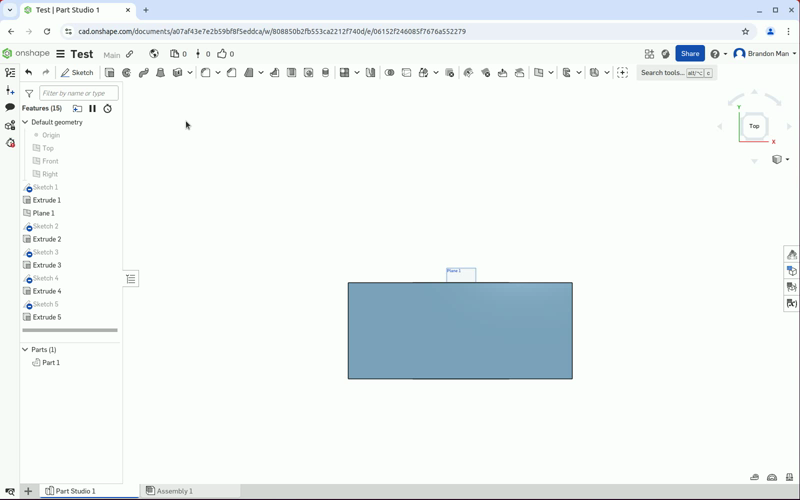
key(shift+h)
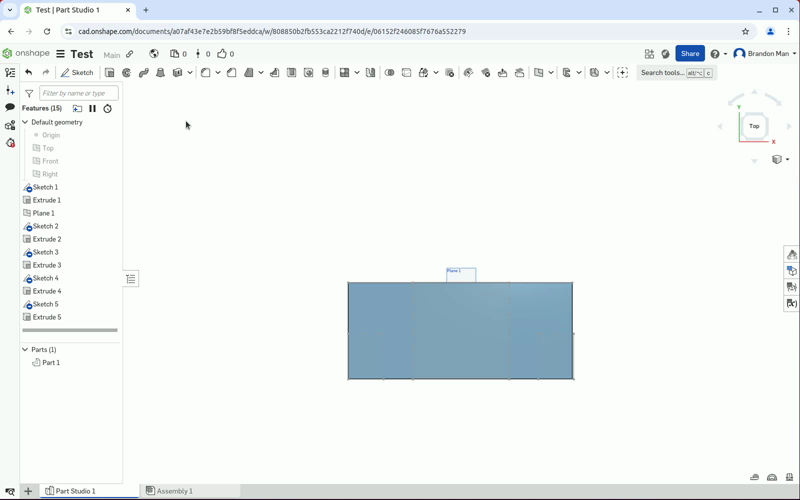
key(shift+7)
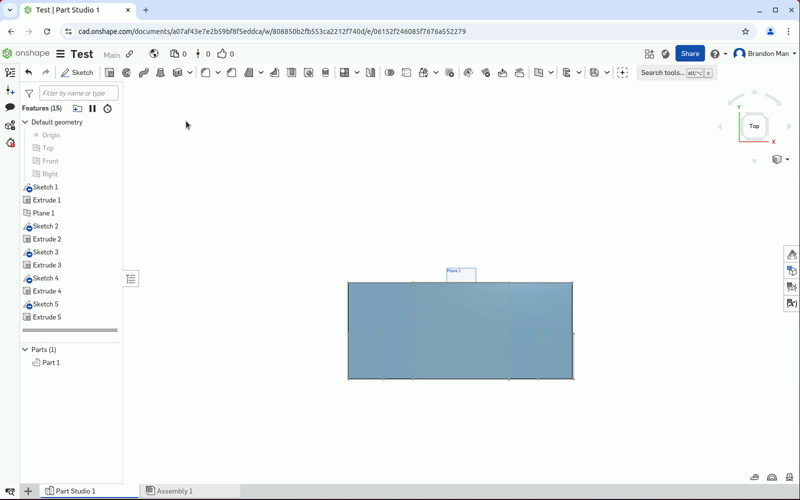
key(up, 3)
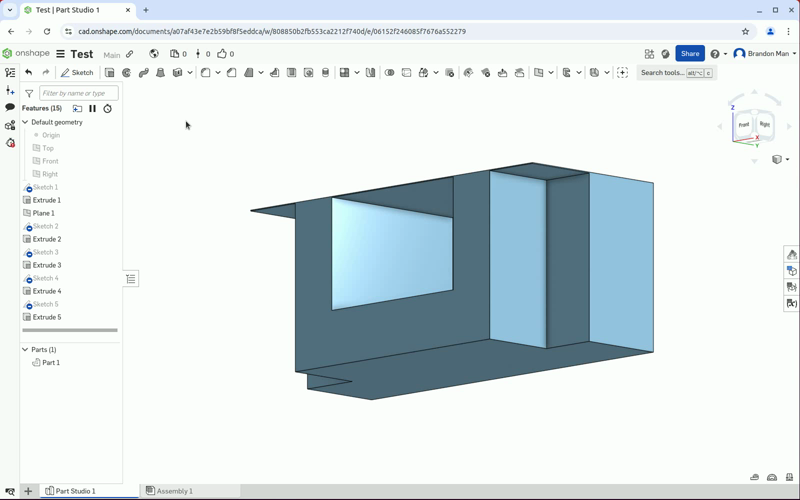
key(left, 3)
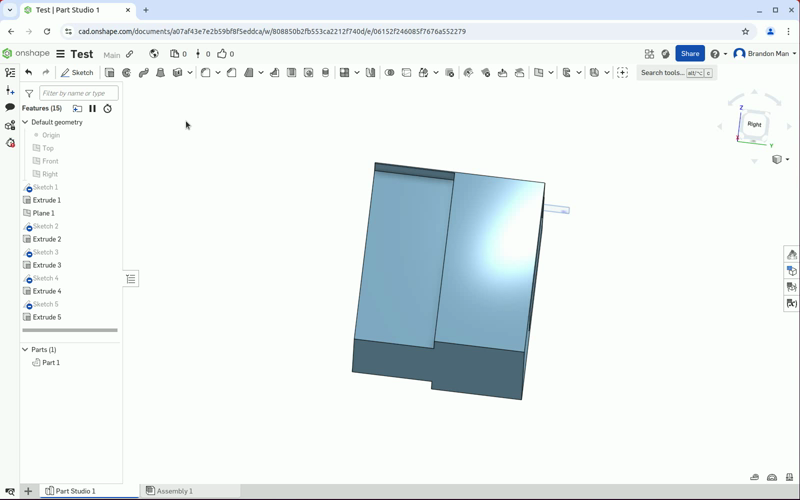
key(right, 3)
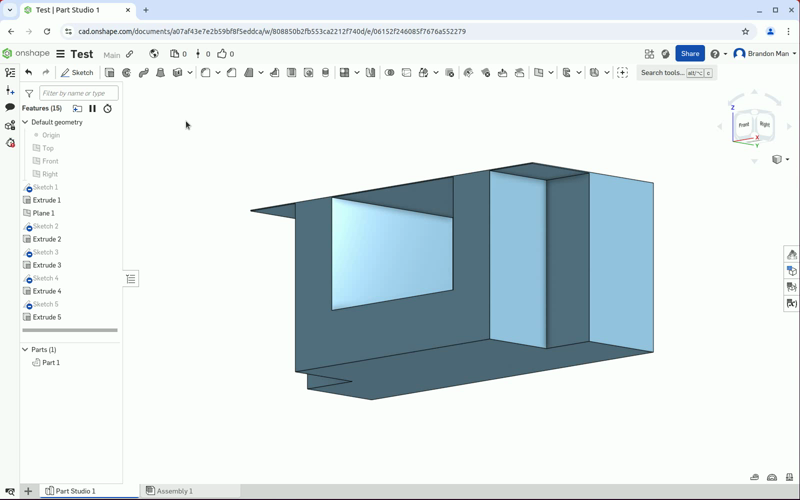
key(down, 3)
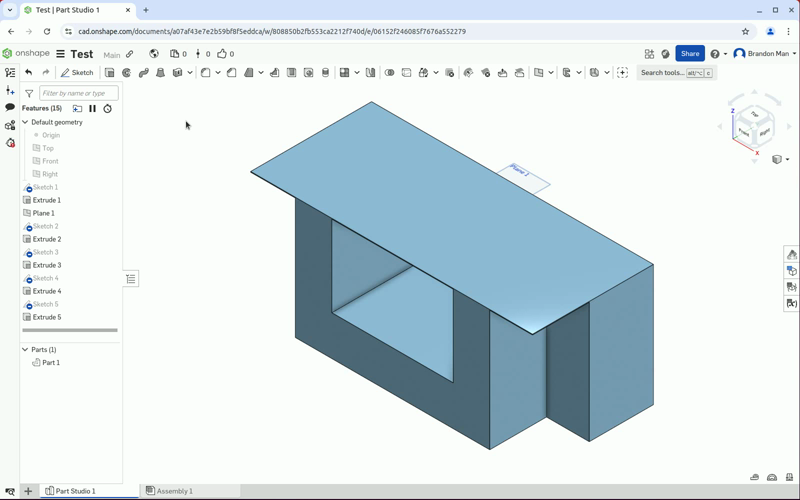
mouse_move(73, 189)
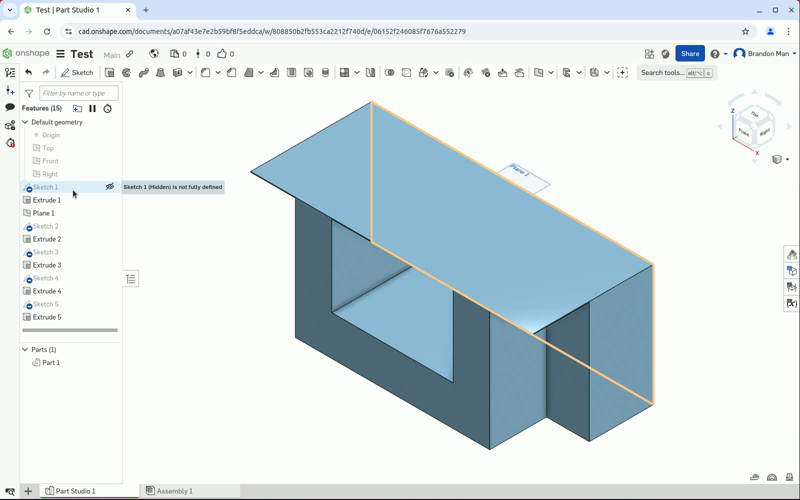
click(73, 189)